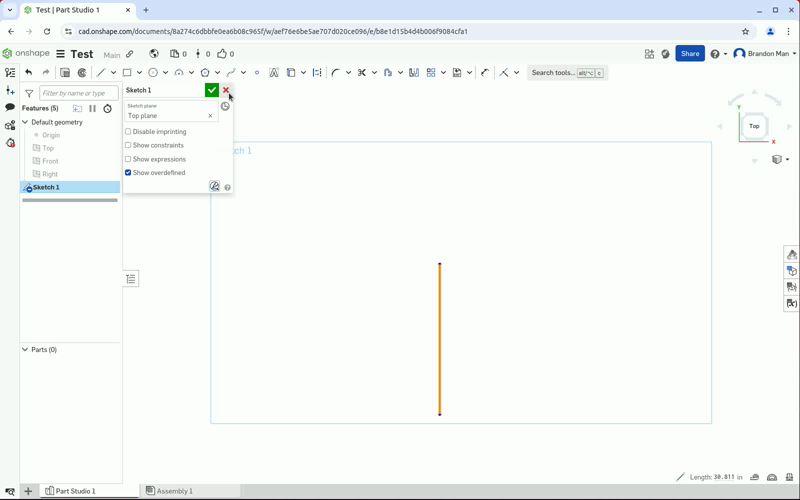
key(shift+h)
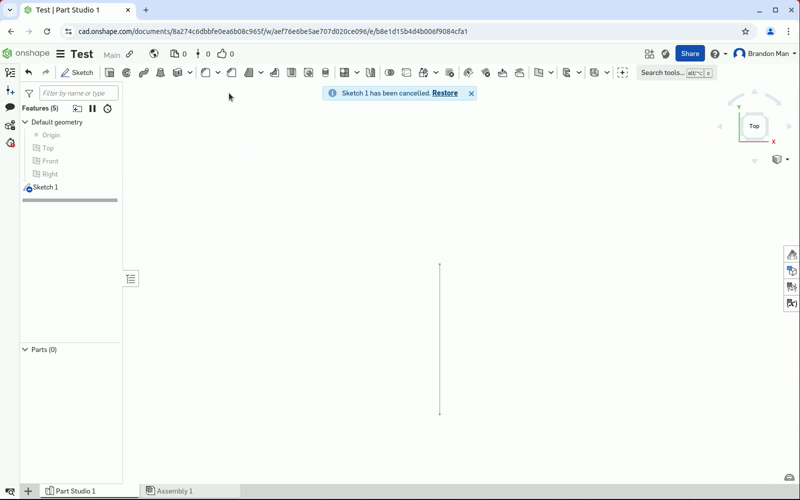
key(shift+s)
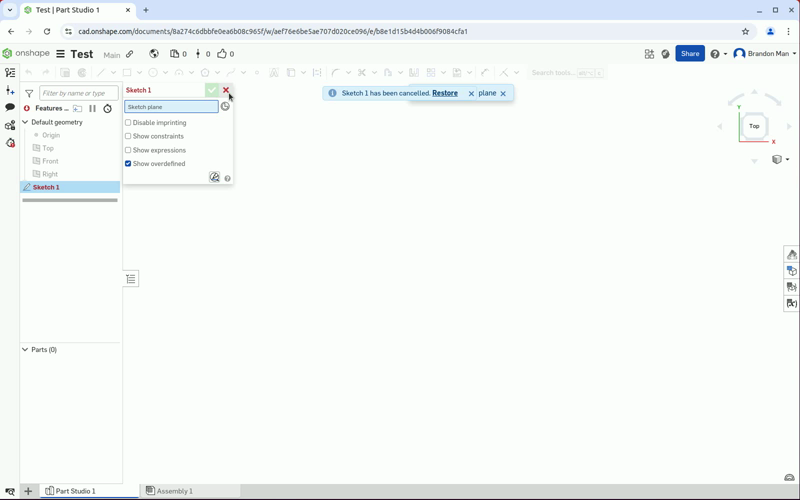
mouse_move(73, 150)
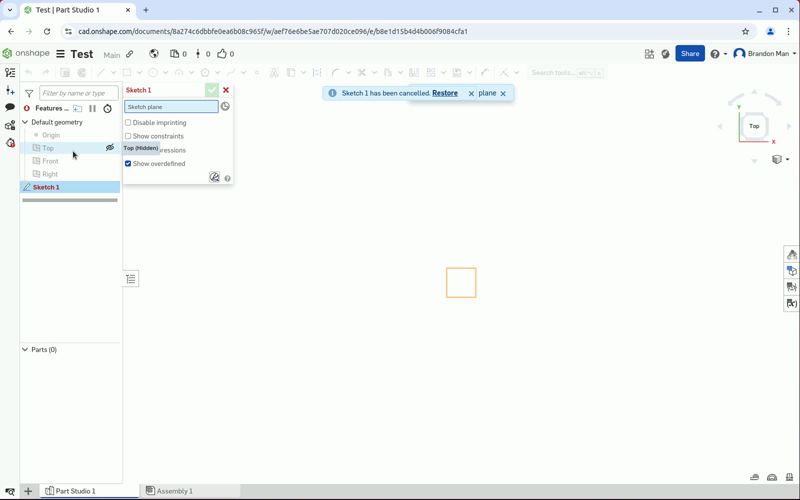
click(73, 150)
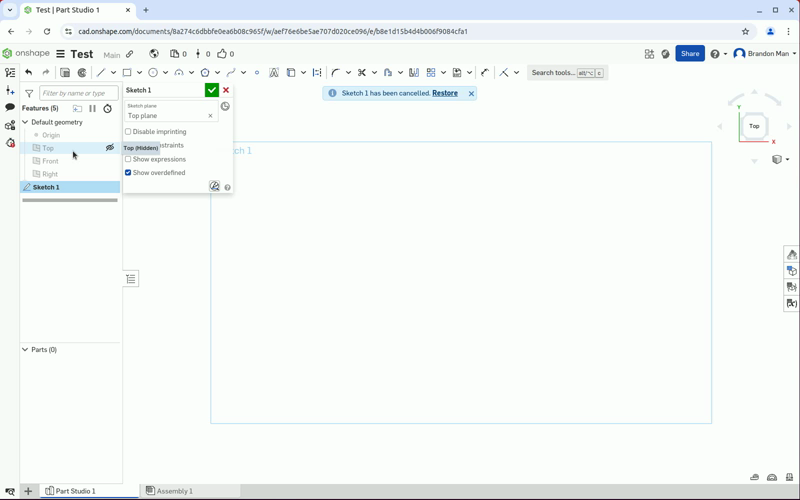
mouse_move(73, 352)
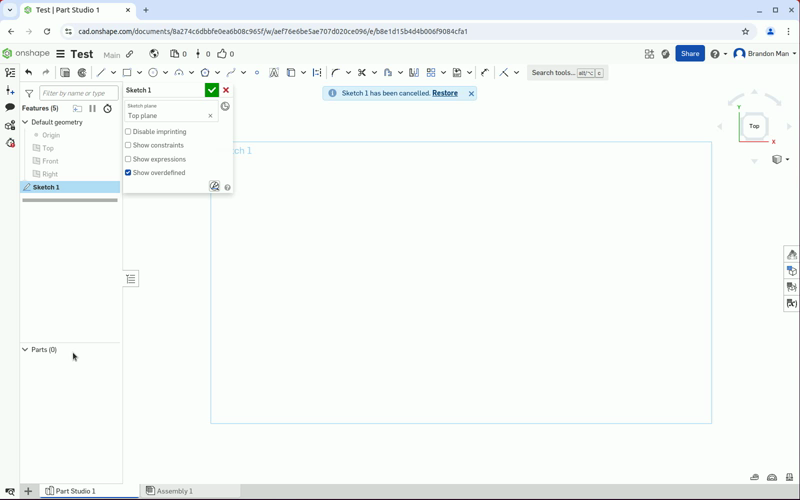
key(y)
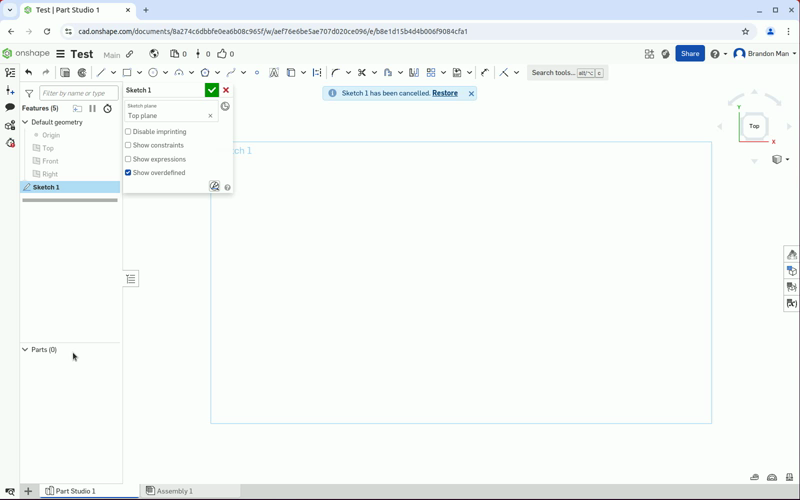
key(l)
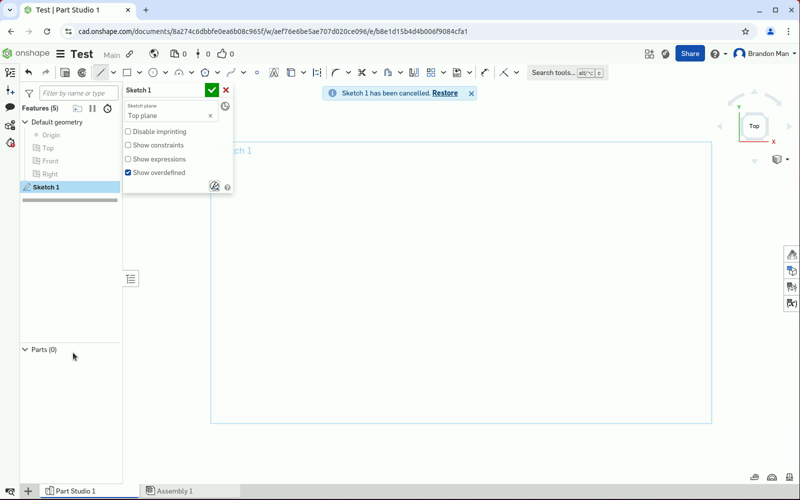
key_down(shift)
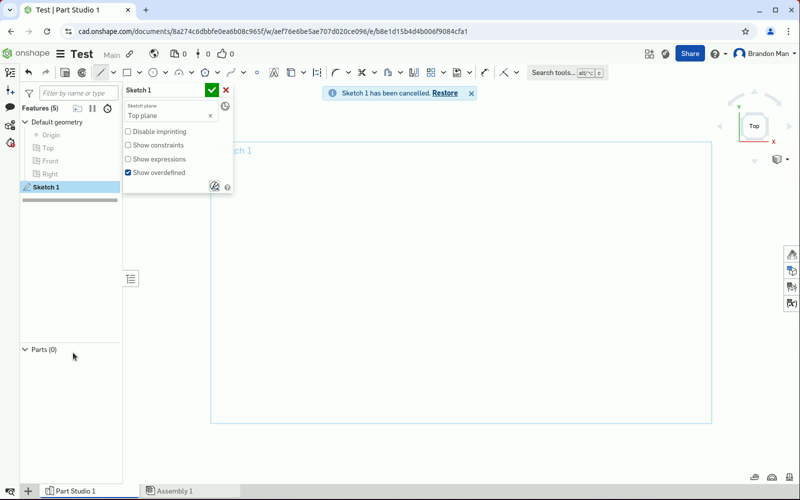
mouse_move(420, 282)
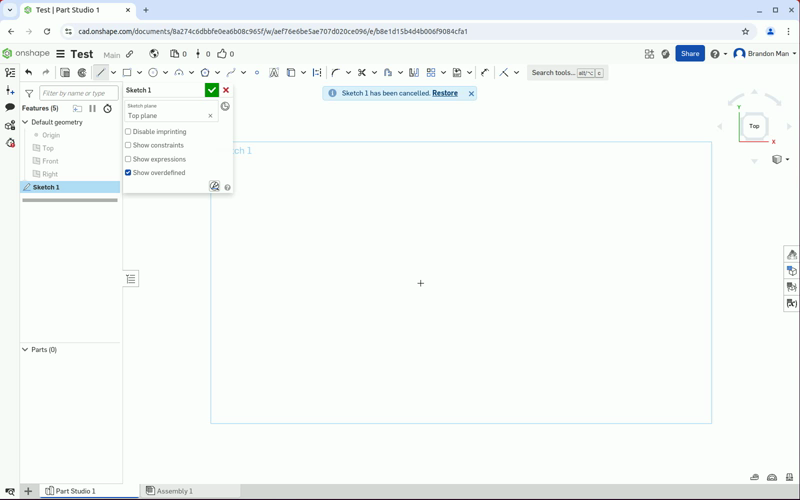
click(420, 282)
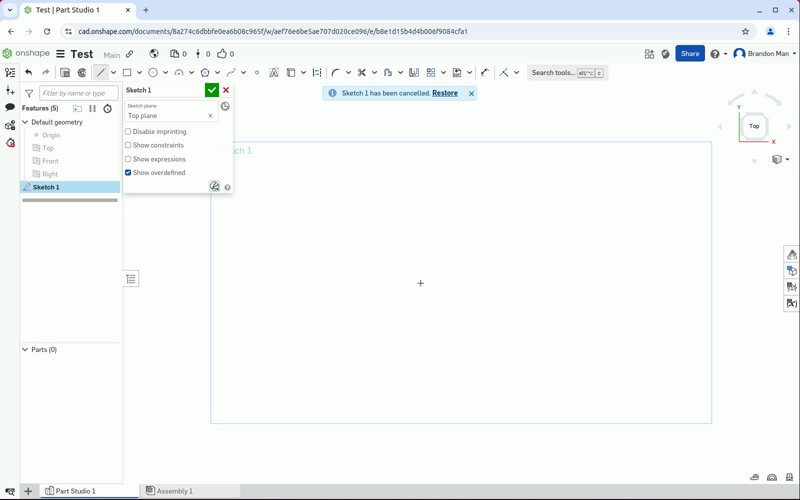
key_up(shift)
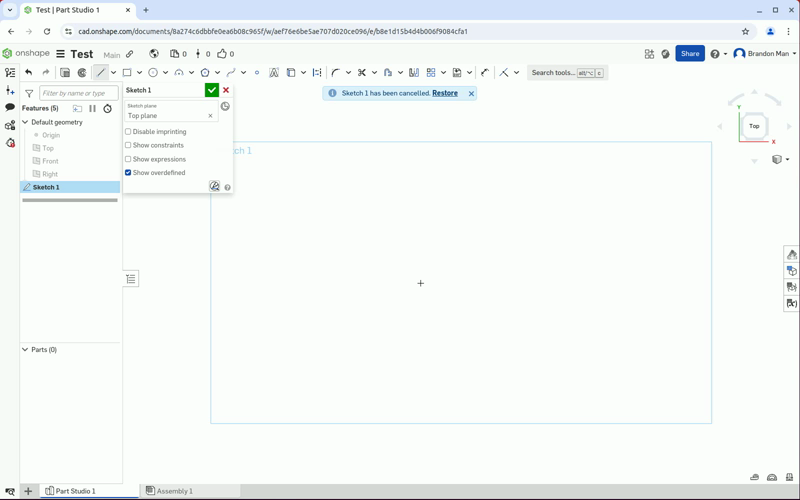
key_down(shift)
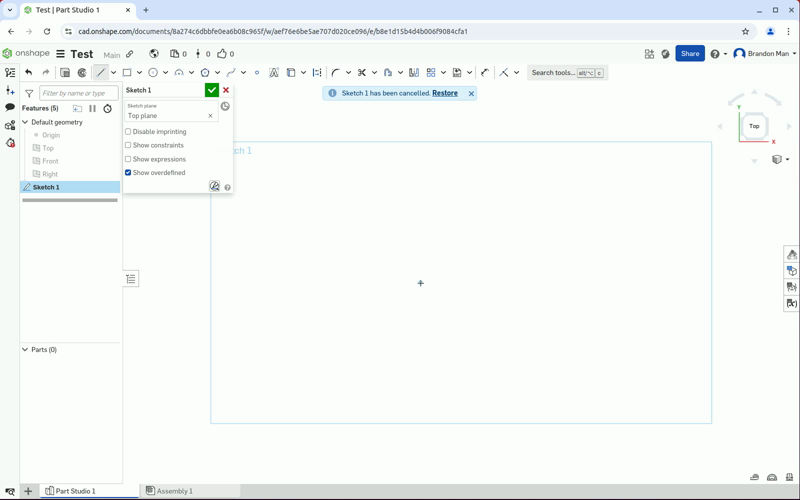
mouse_move(450, 282)
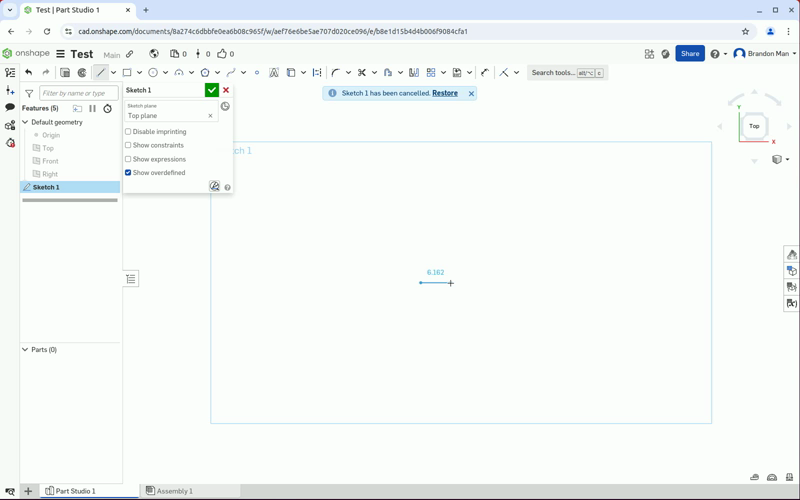
mouse_move(428, 282)
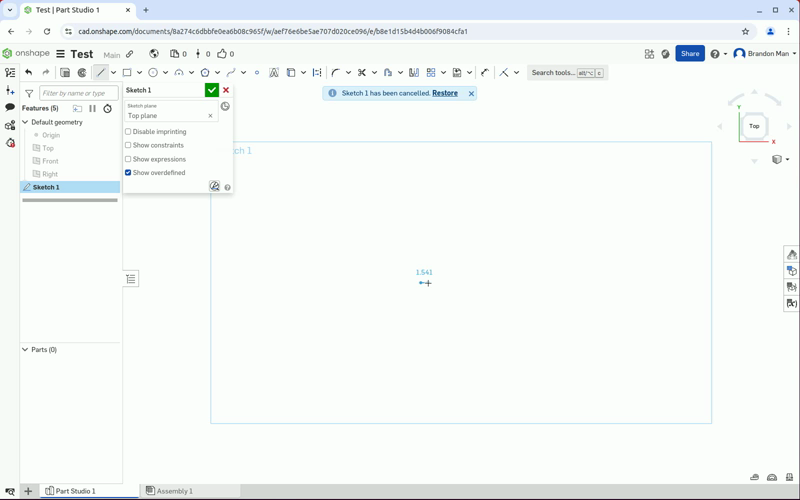
scroll(6)
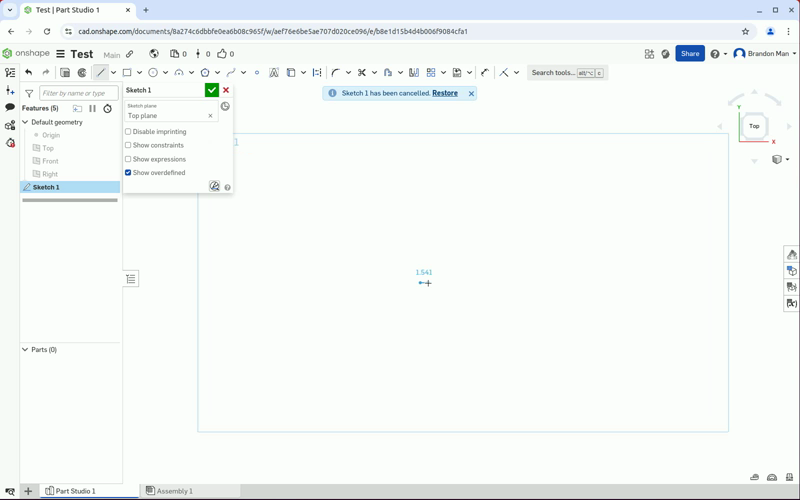
scroll(6)
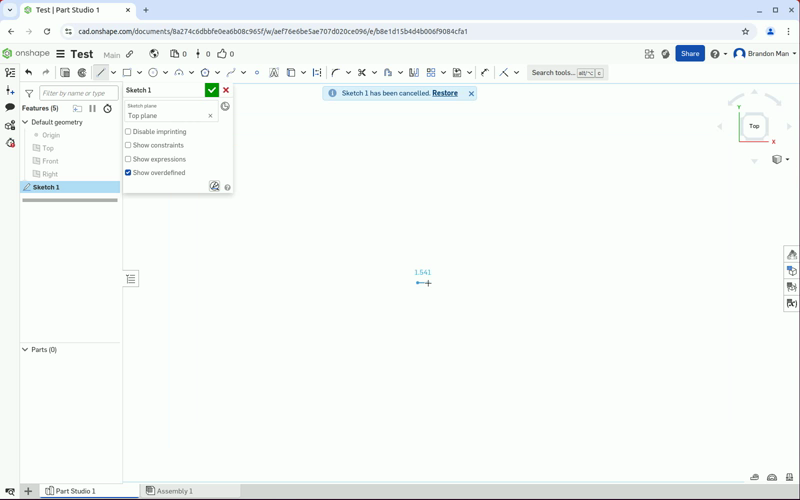
scroll(6)
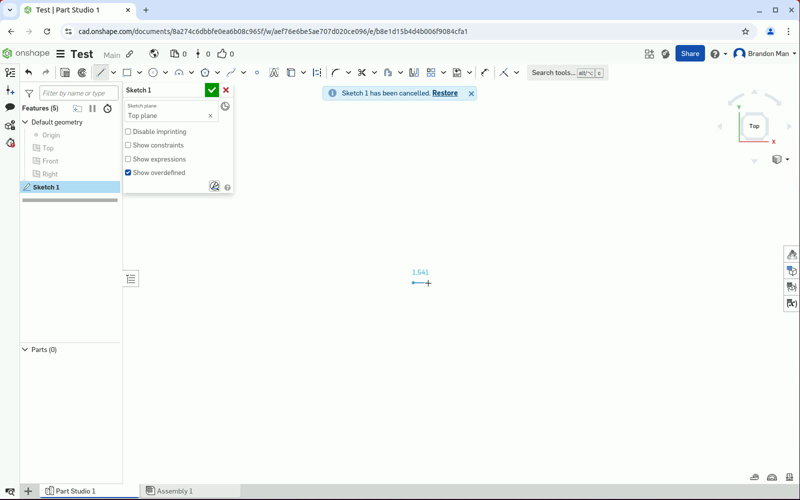
scroll(6)
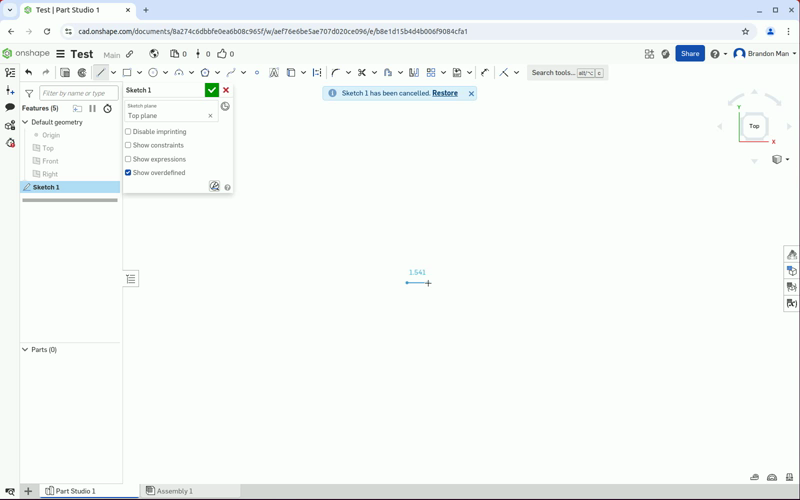
scroll(6)
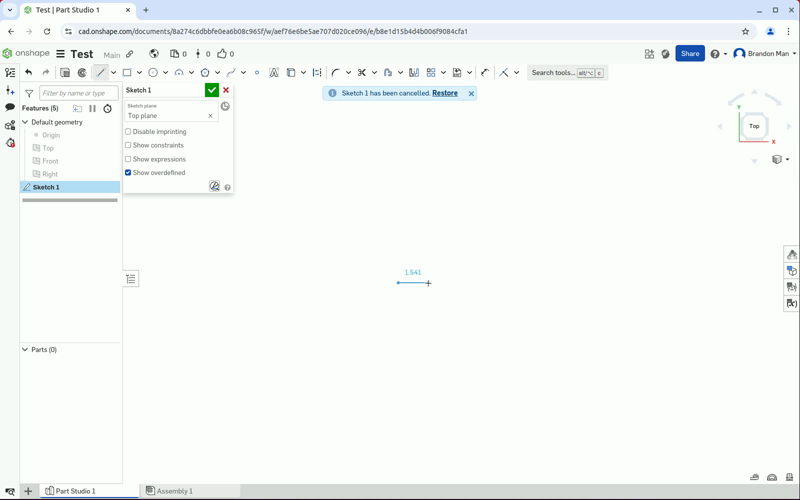
scroll(6)
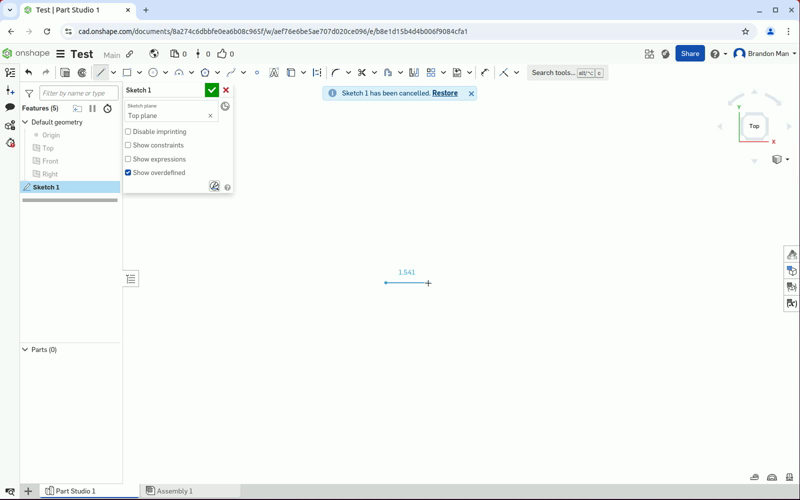
scroll(6)
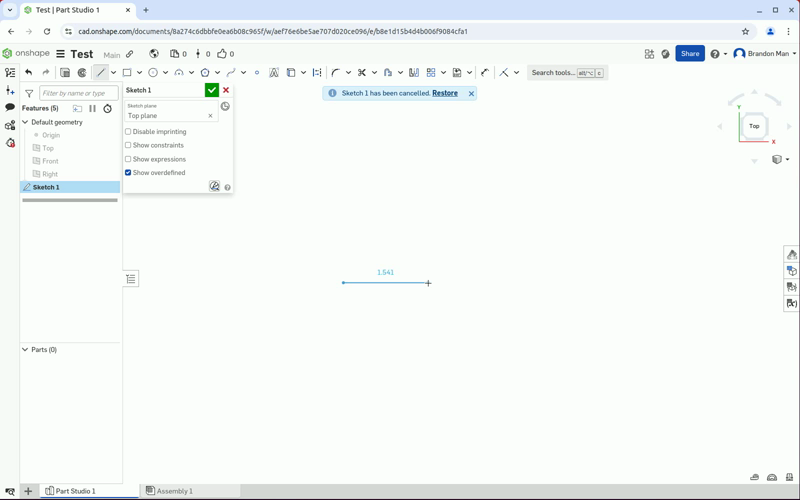
click(428, 282)
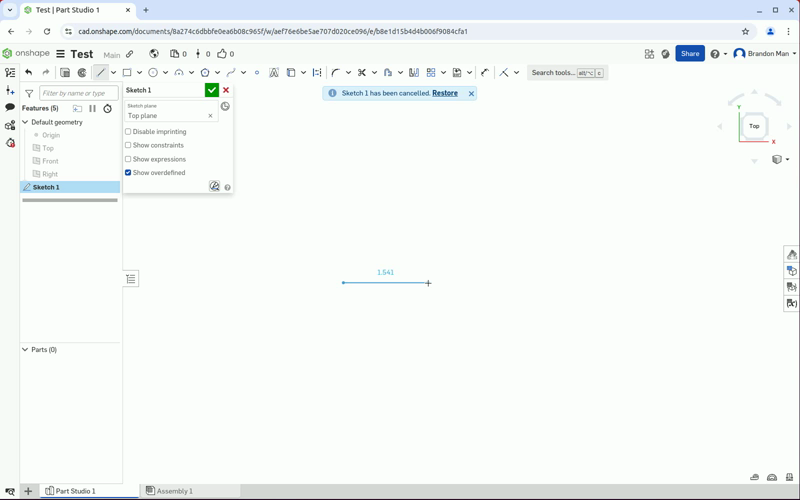
scroll(-6)
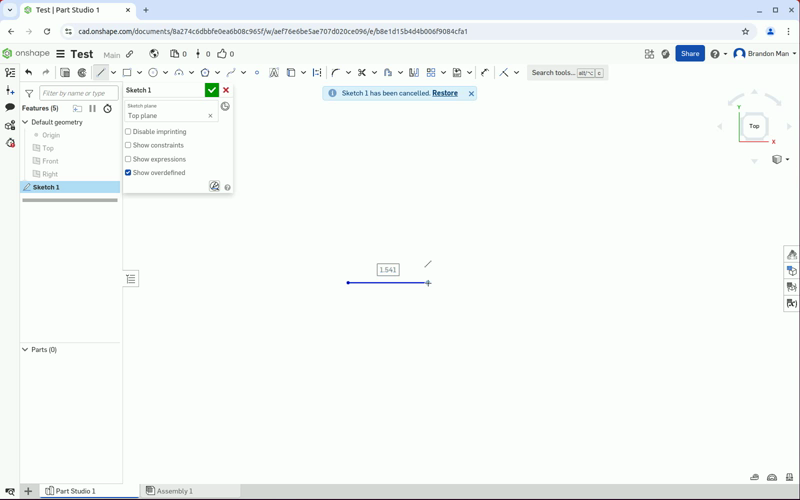
scroll(-6)
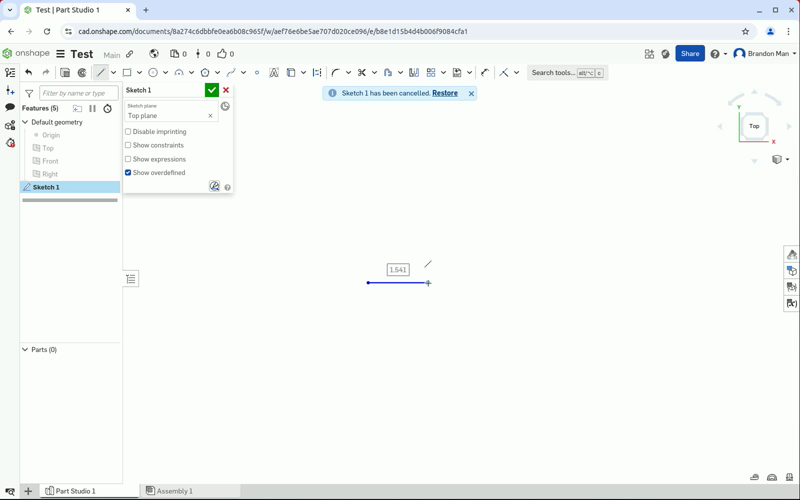
scroll(-6)
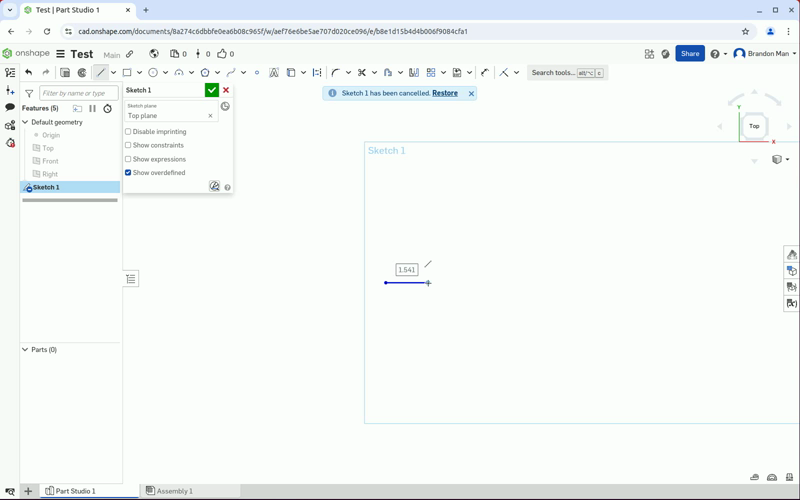
scroll(-6)
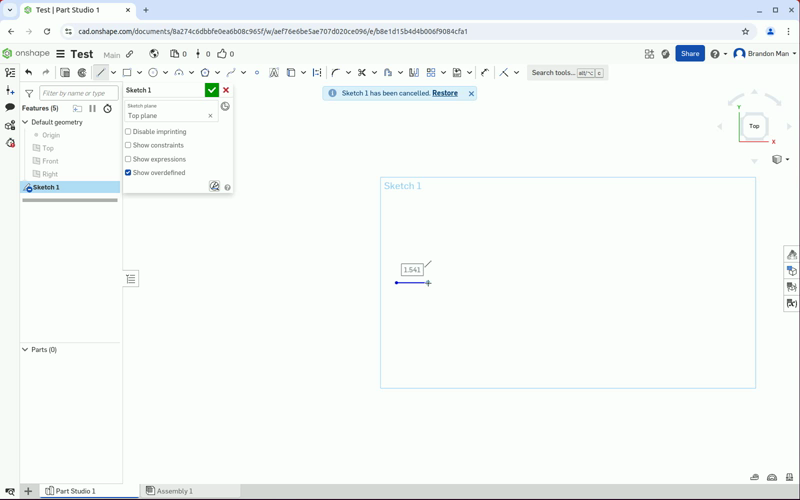
scroll(-6)
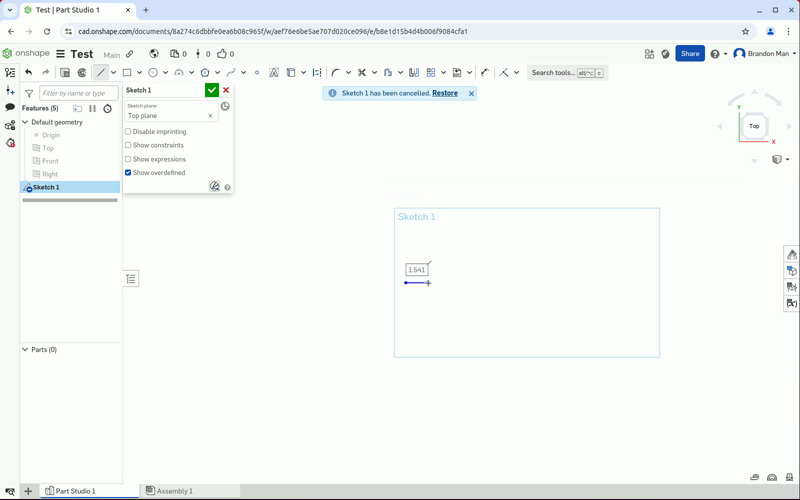
scroll(-6)
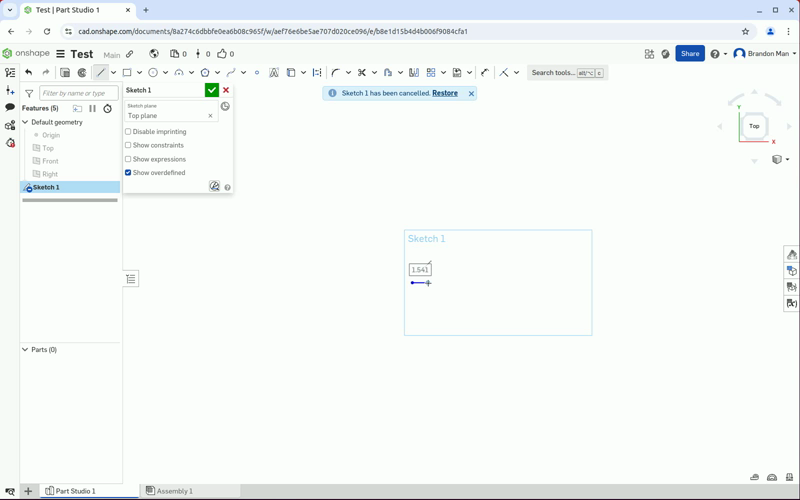
scroll(-6)
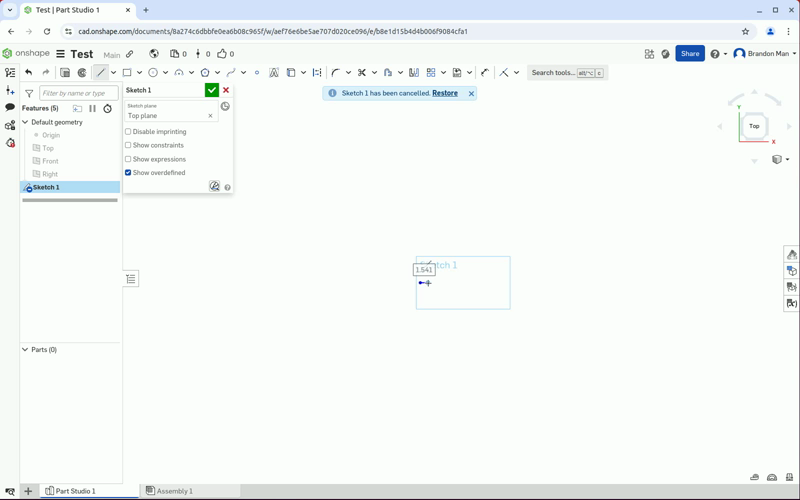
key_up(shift)
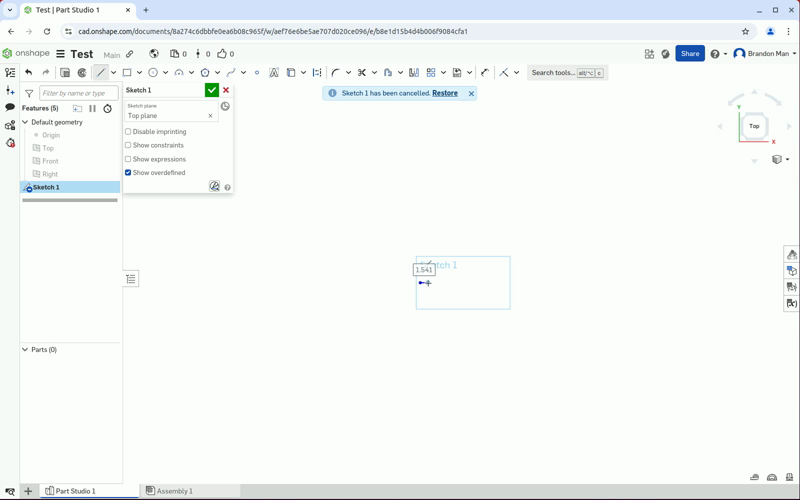
key(esc)
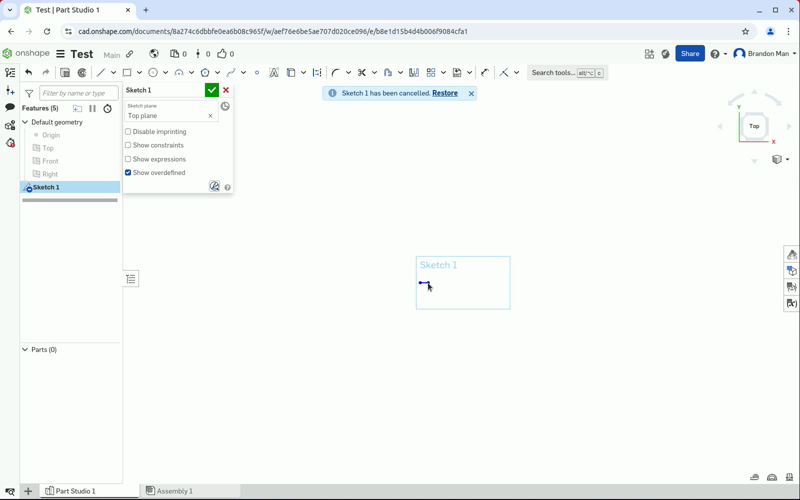
key(a)
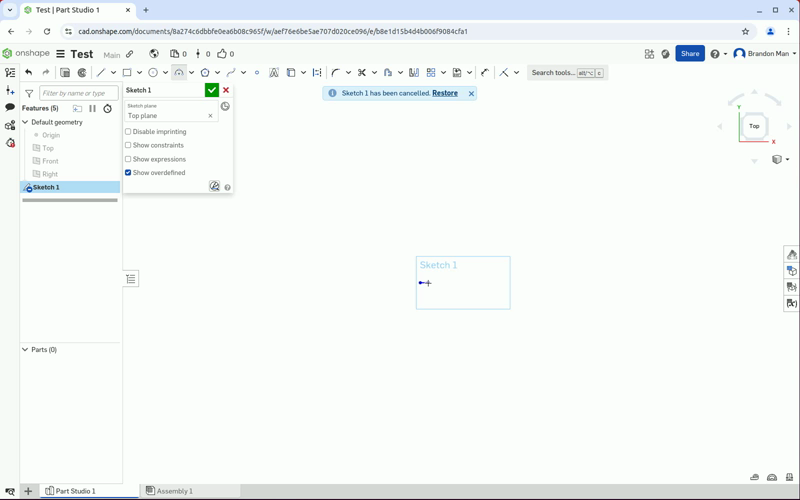
mouse_move(428, 282)
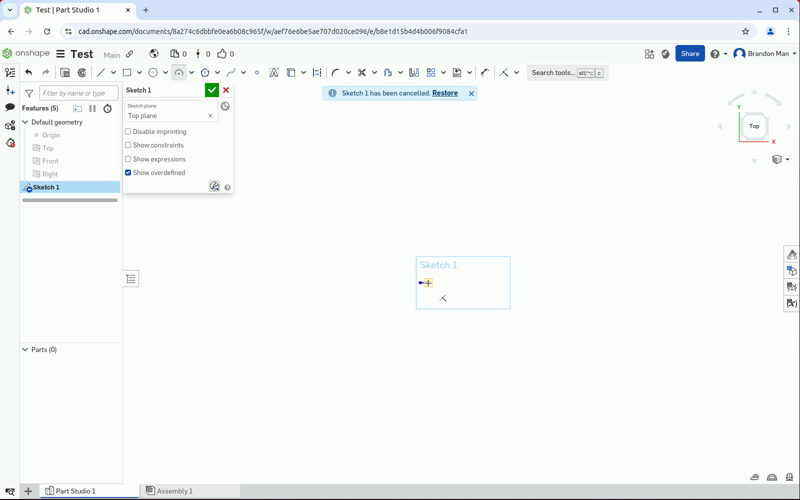
click(428, 282)
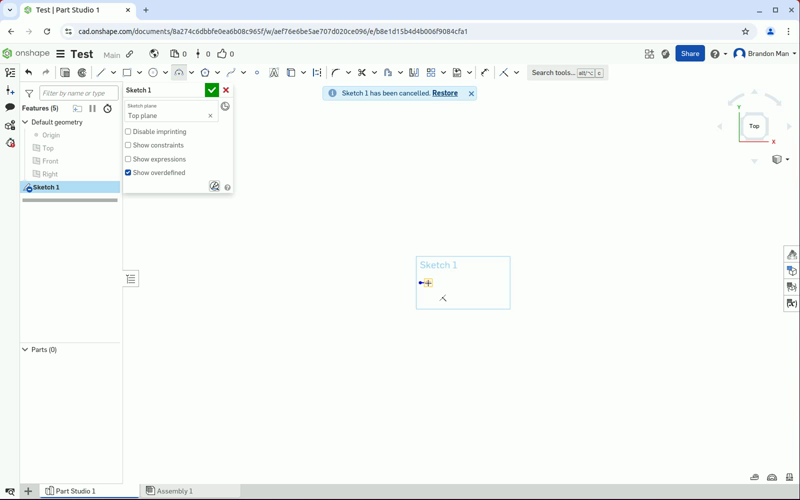
key_down(shift)
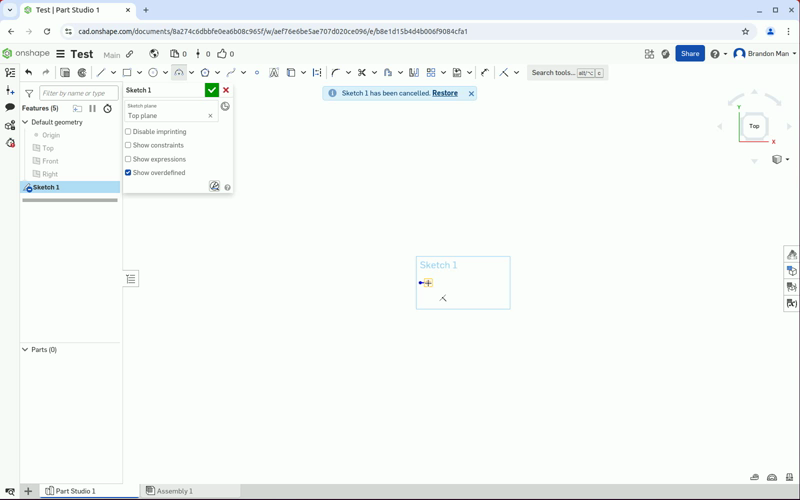
mouse_move(492, 282)
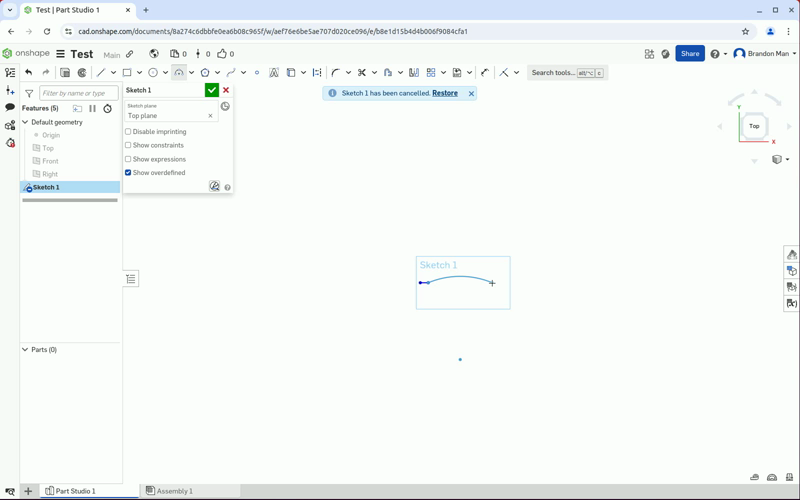
click(492, 282)
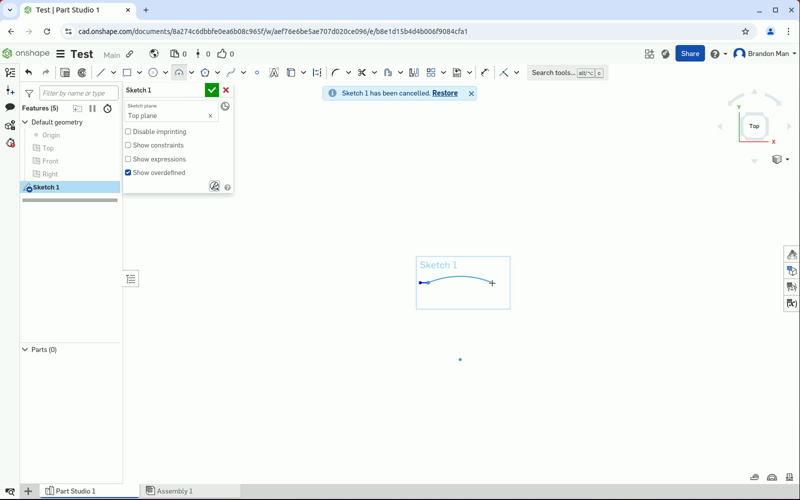
mouse_move(459, 250)
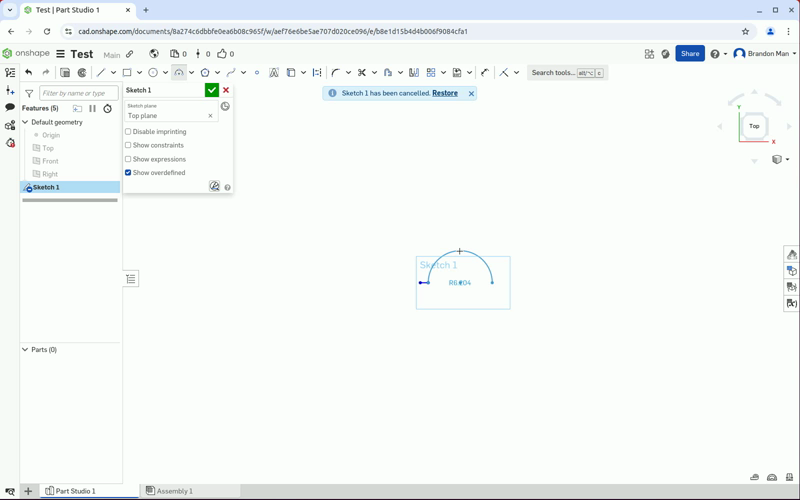
click(459, 250)
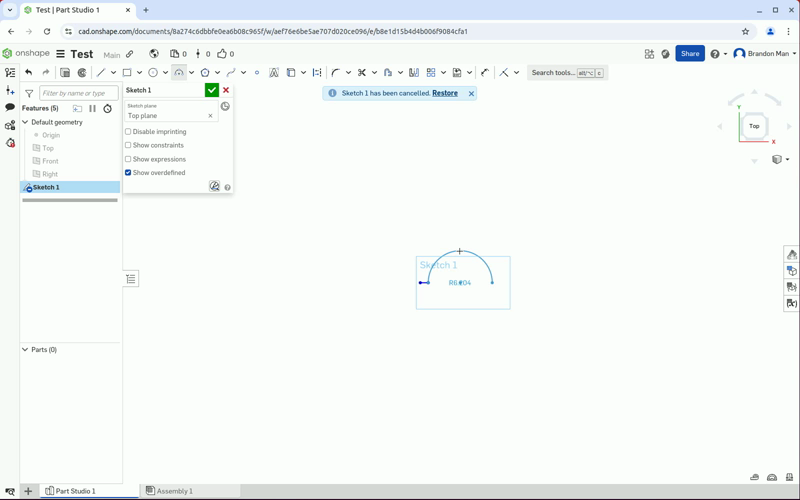
key_up(shift)
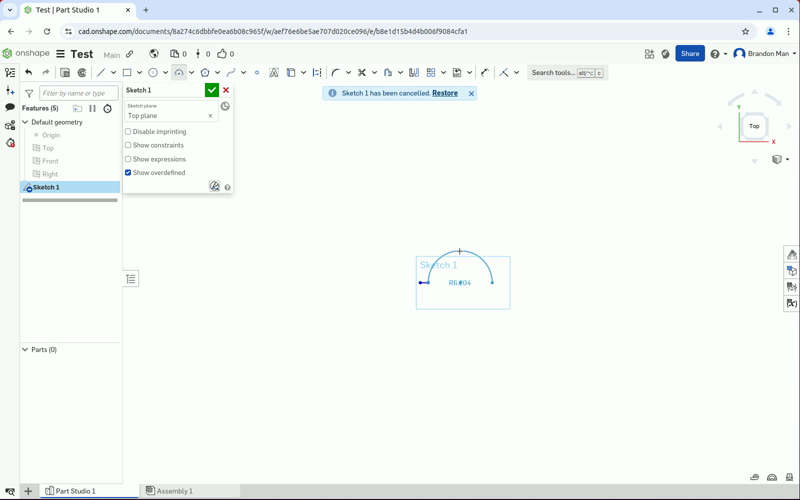
key(esc)
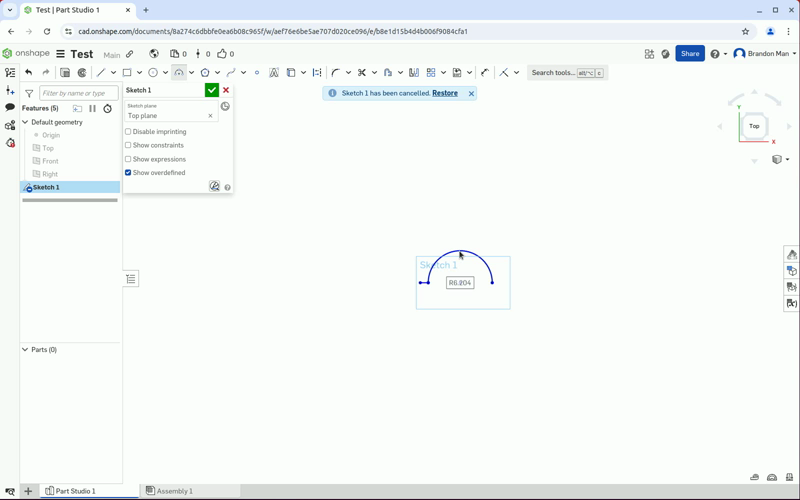
key(l)
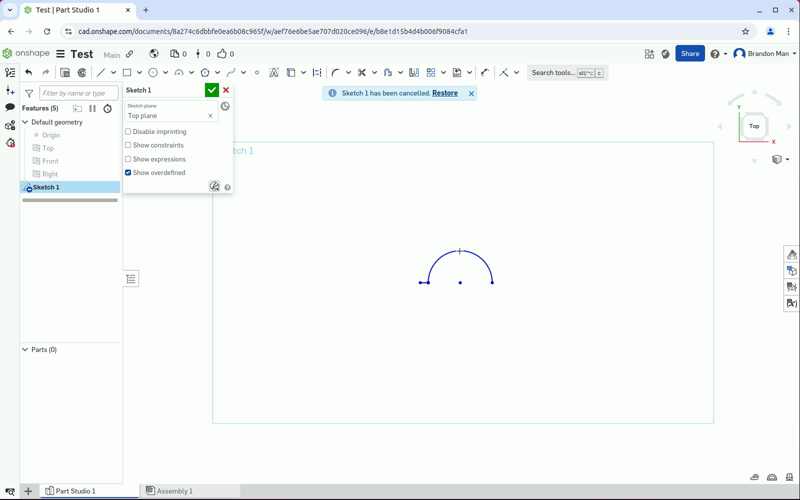
mouse_move(492, 282)
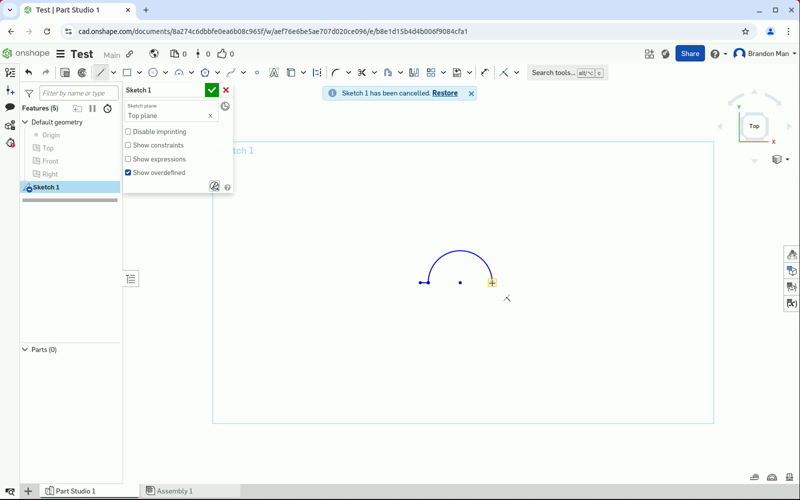
click(492, 282)
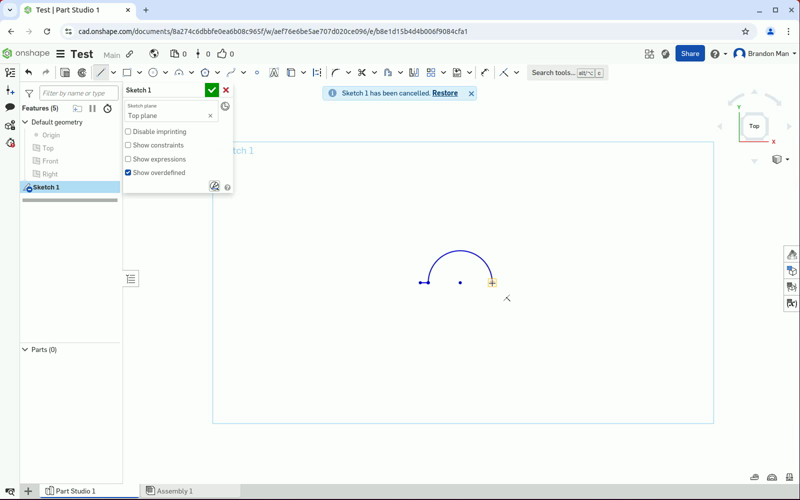
key_down(shift)
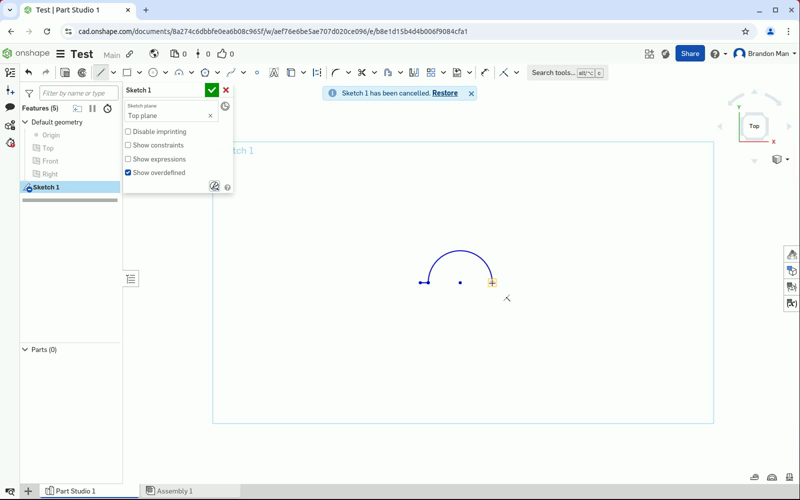
mouse_move(522, 282)
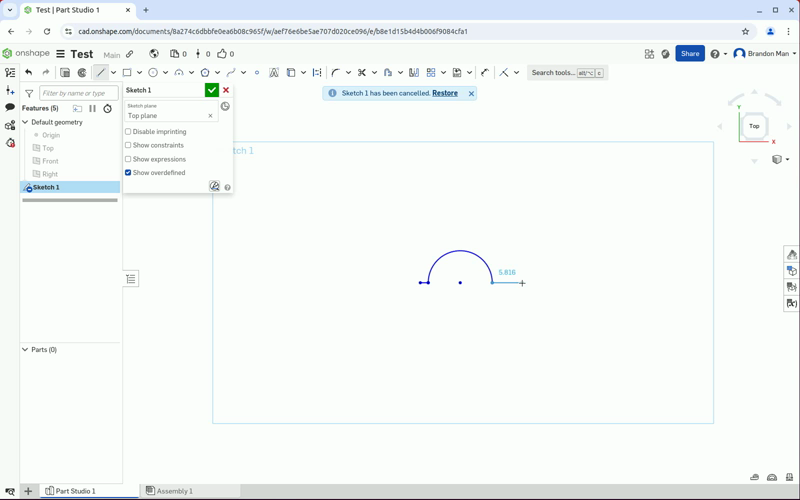
mouse_move(500, 282)
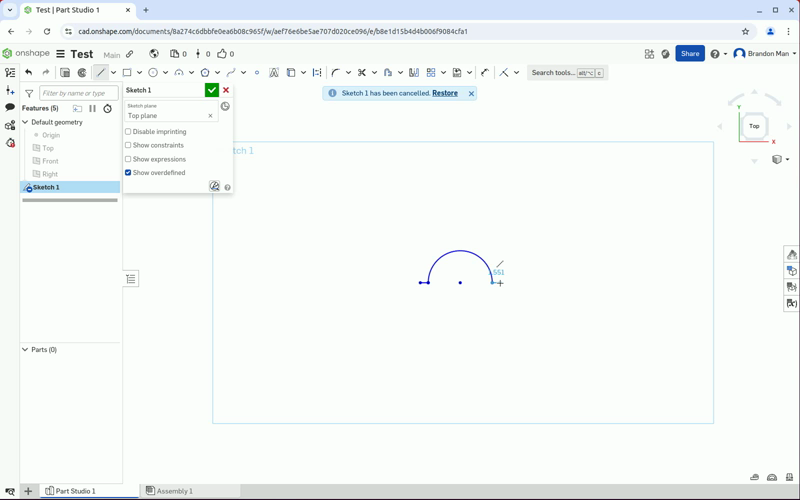
click(500, 282)
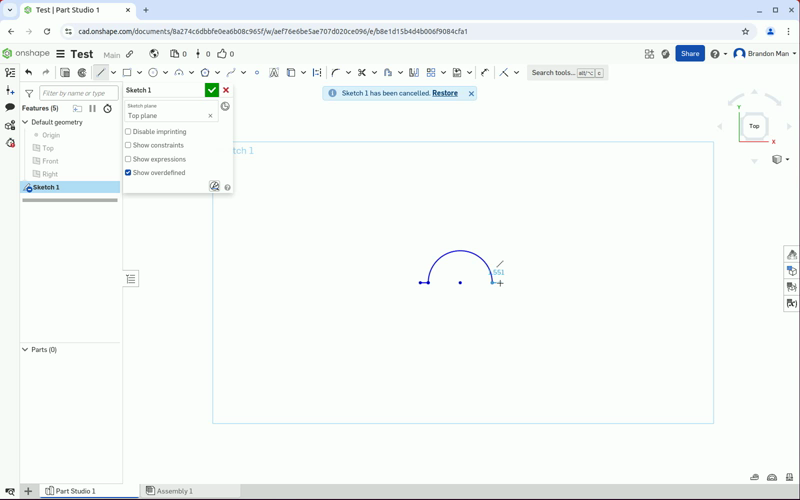
key_up(shift)
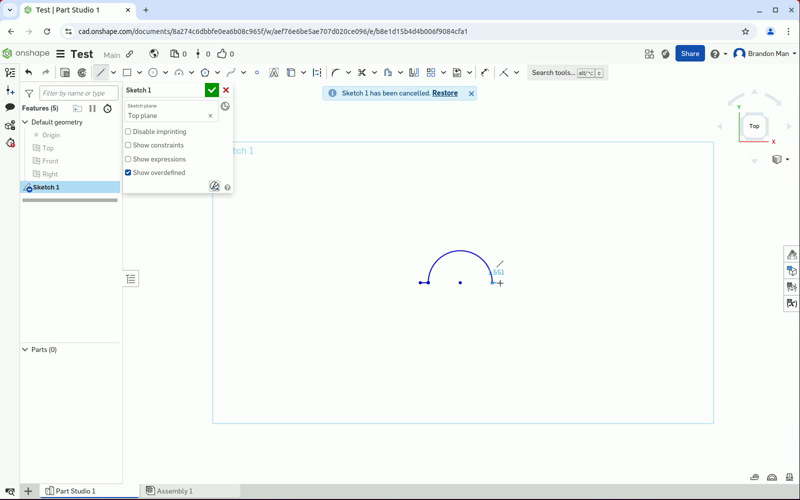
key(esc)
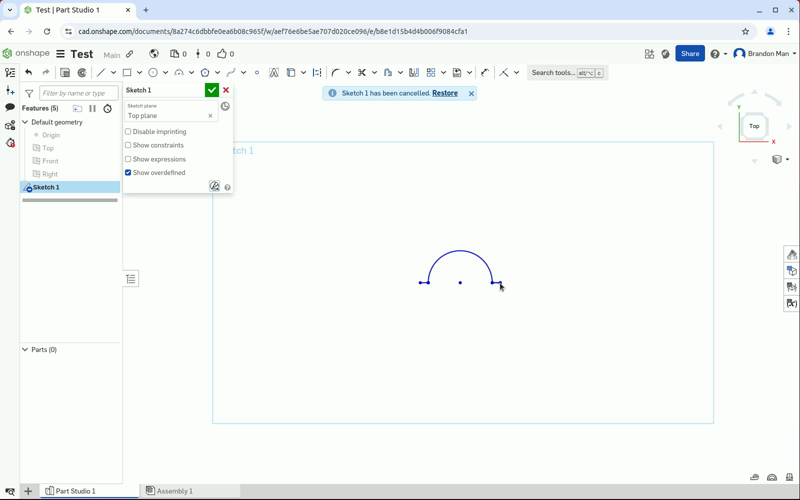
key(a)
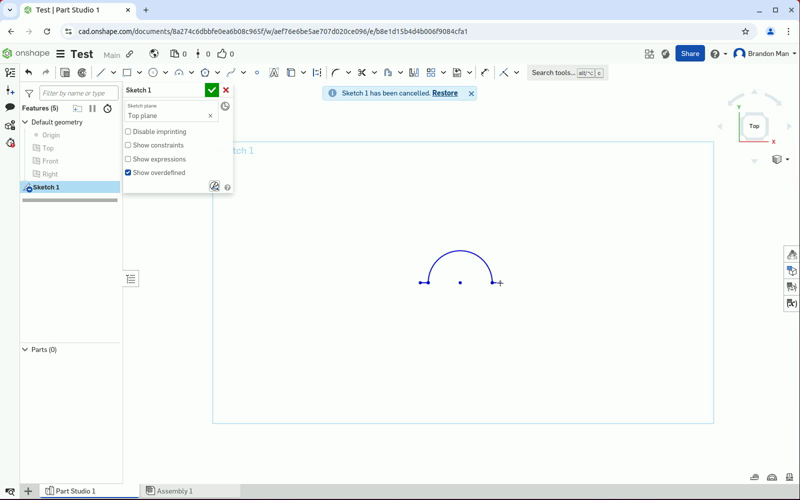
mouse_move(500, 282)
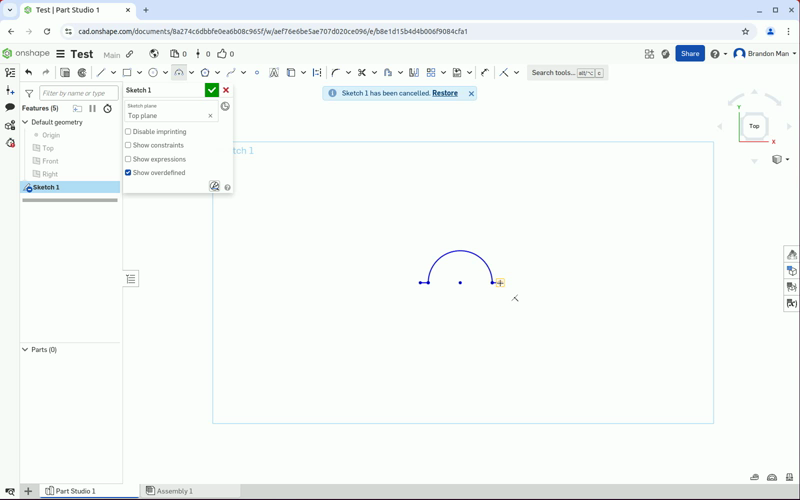
click(500, 282)
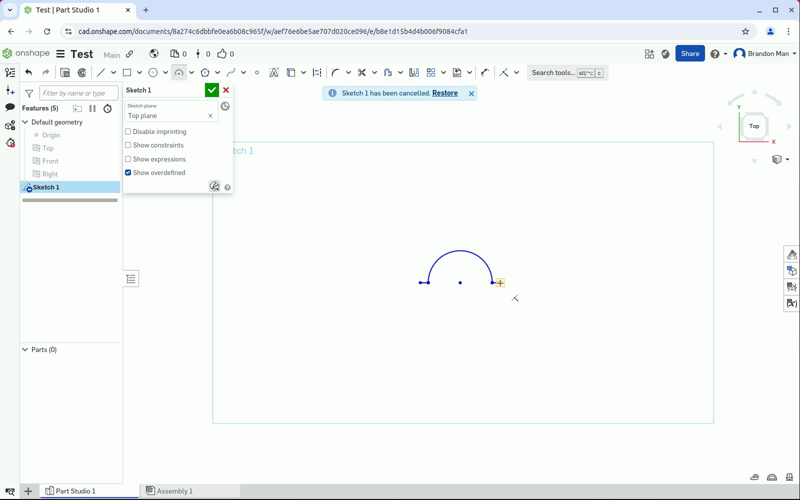
key_down(shift)
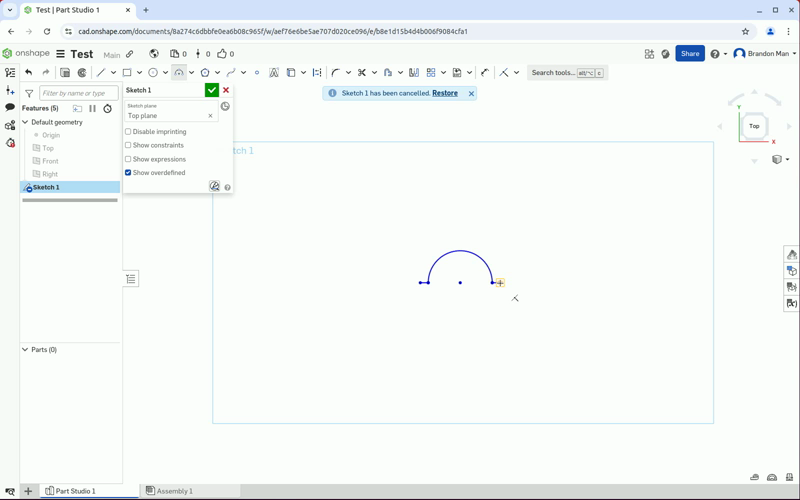
mouse_move(475, 246)
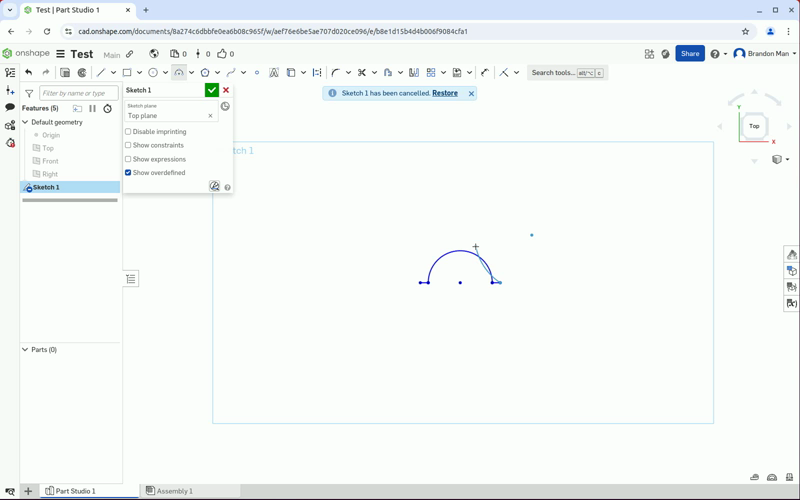
click(475, 246)
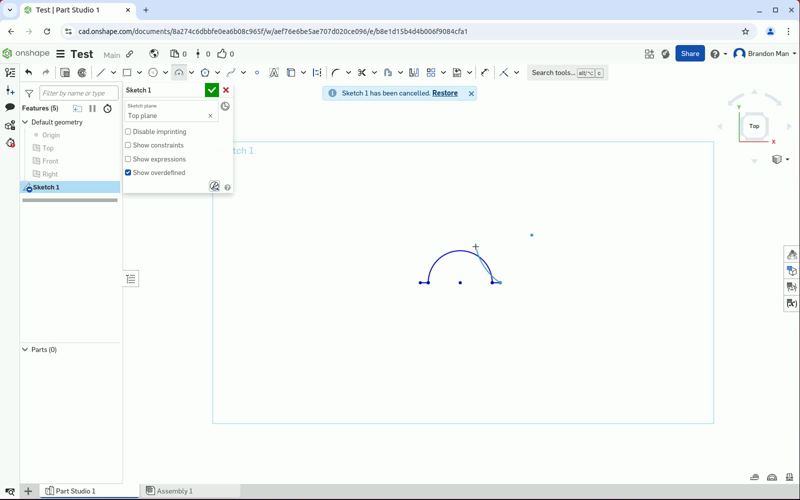
mouse_move(493, 260)
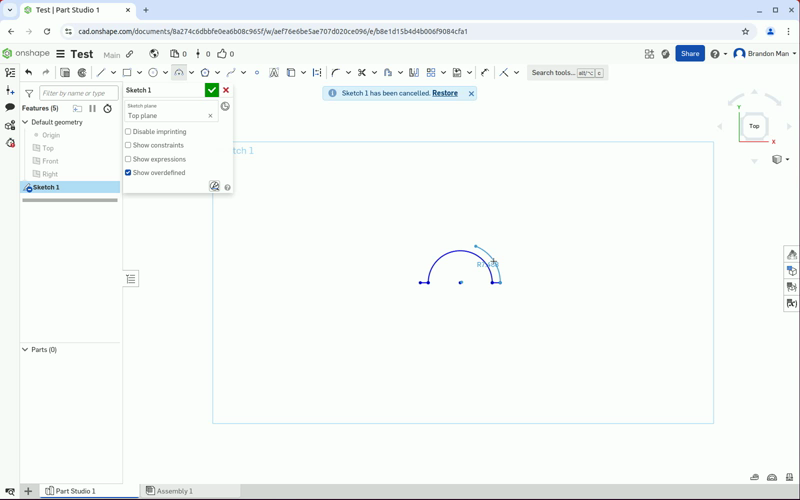
click(493, 260)
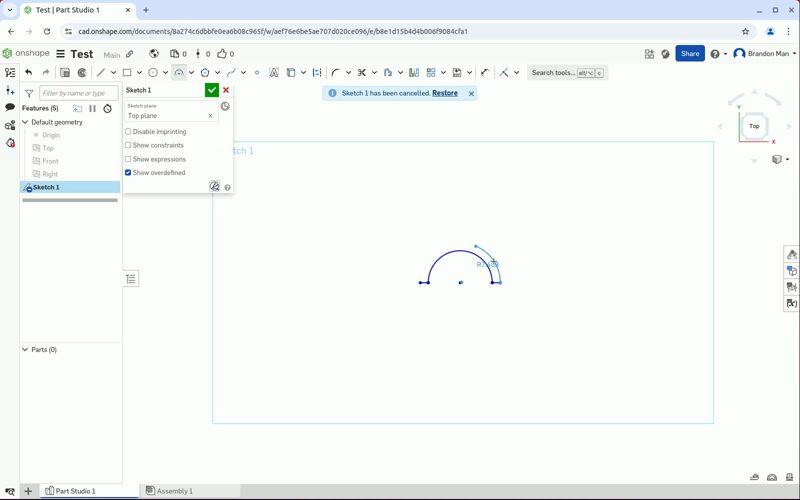
key_up(shift)
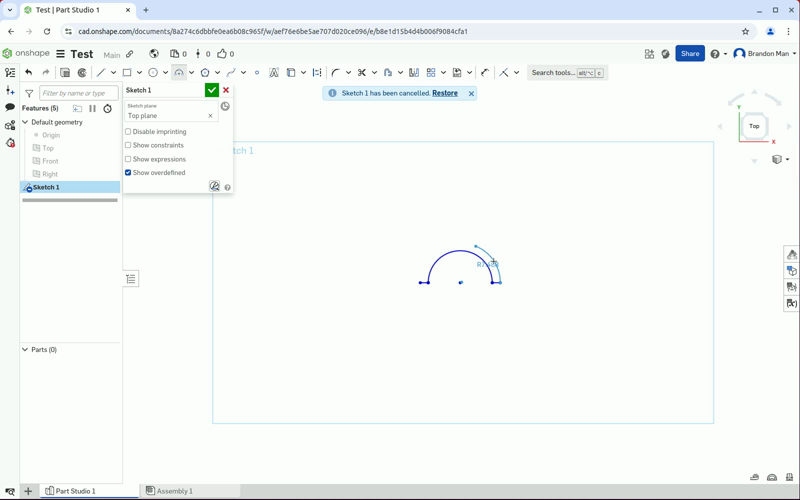
mouse_move(475, 246)
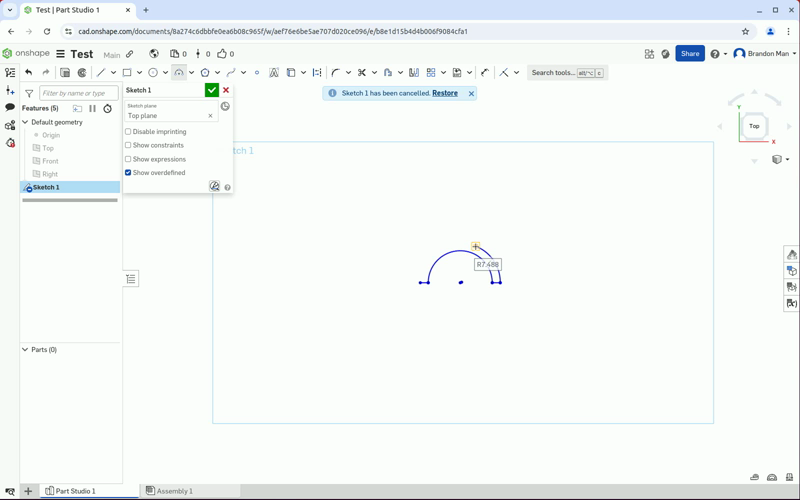
click(475, 246)
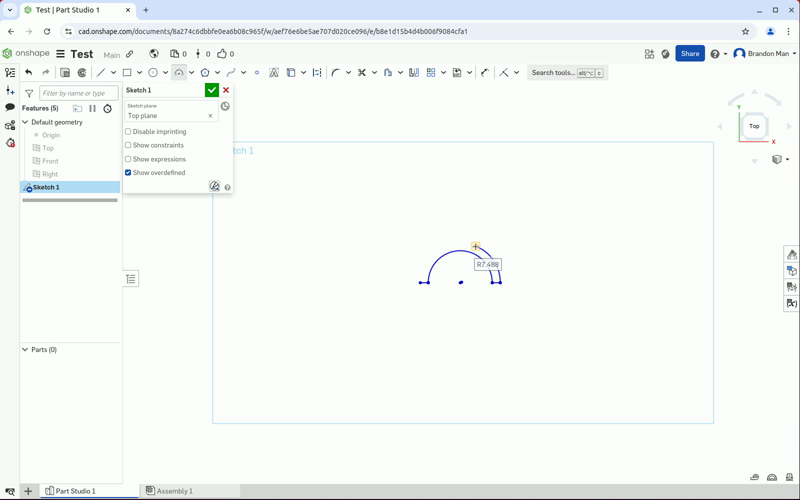
key_down(shift)
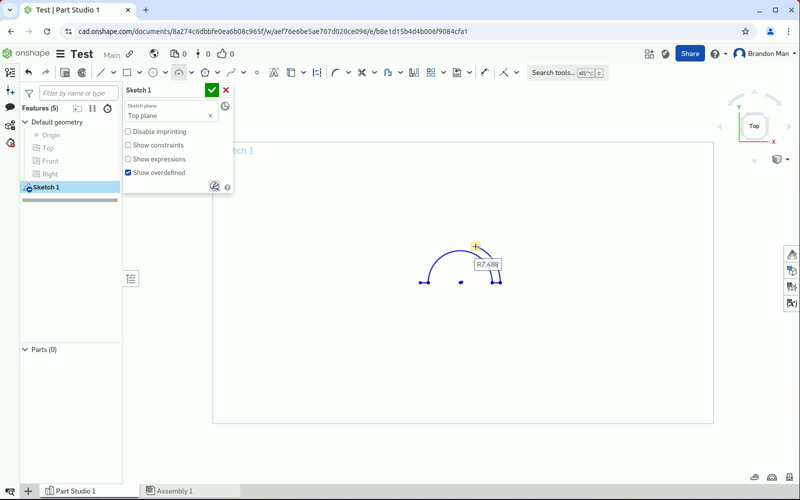
mouse_move(445, 246)
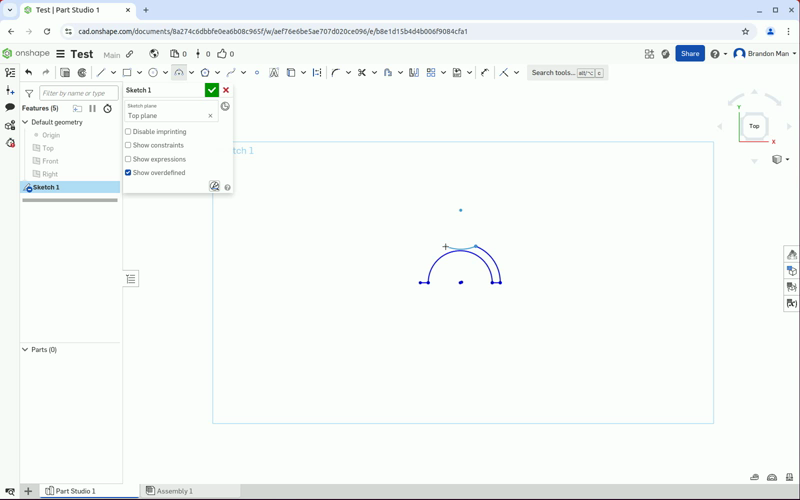
click(445, 246)
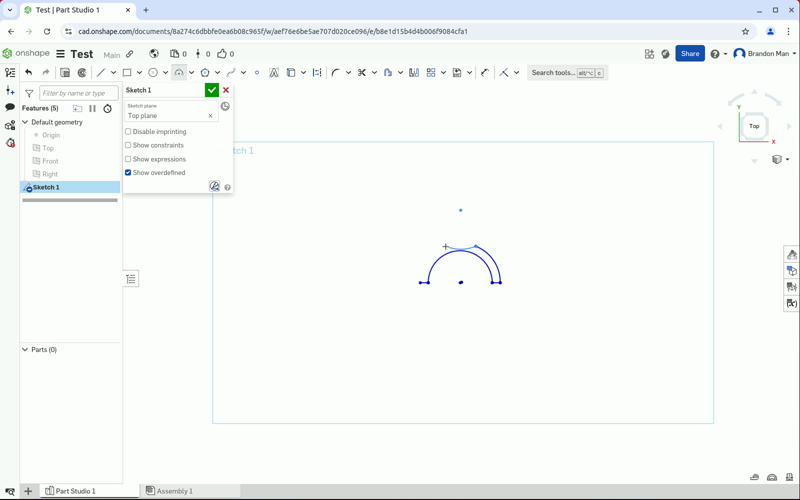
mouse_move(460, 171)
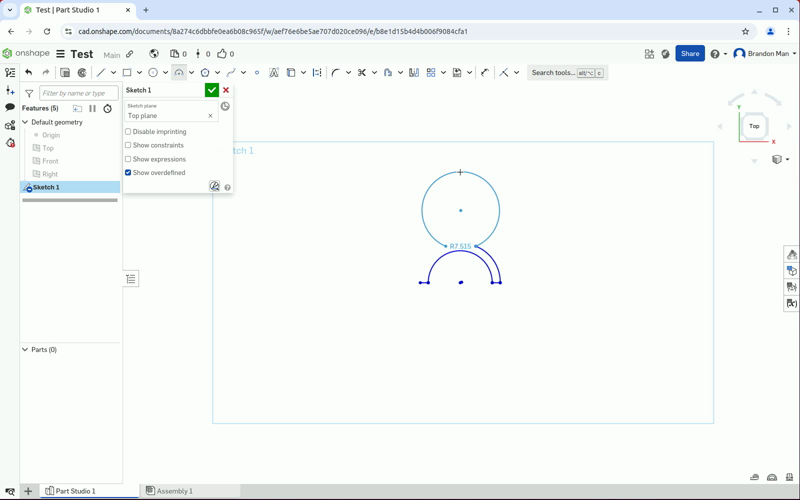
click(460, 171)
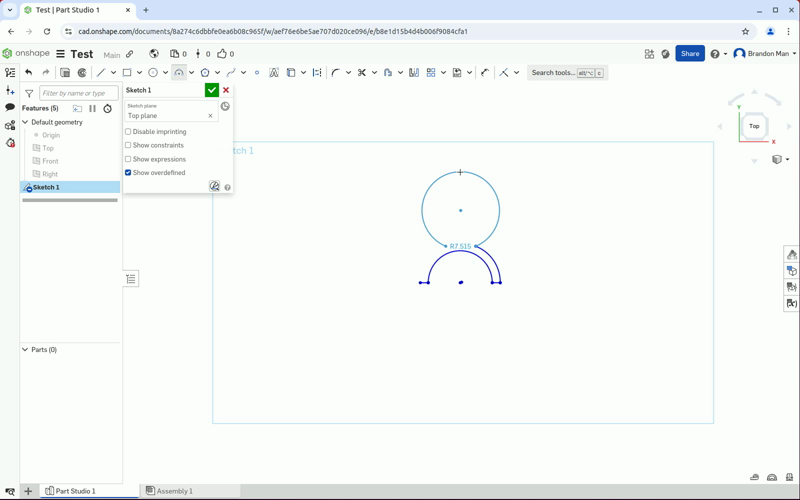
key_up(shift)
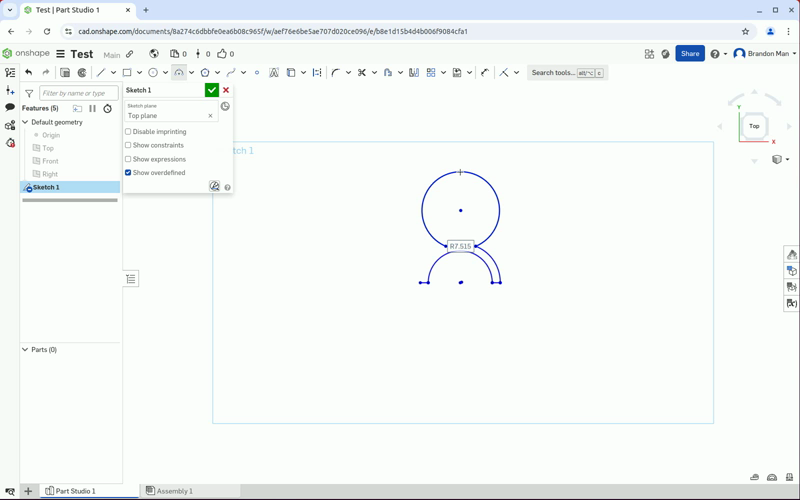
mouse_move(445, 246)
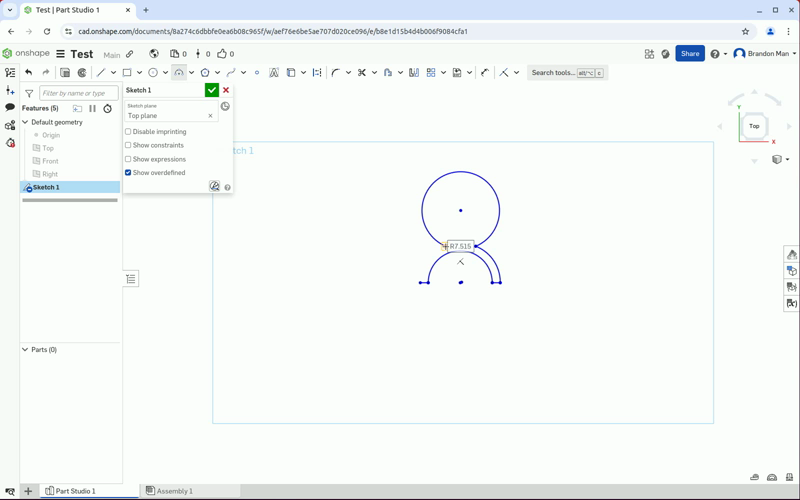
click(445, 246)
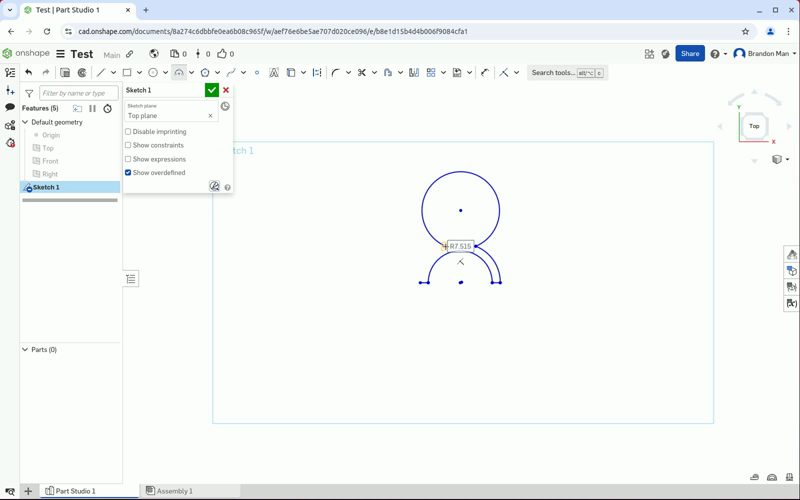
mouse_move(420, 282)
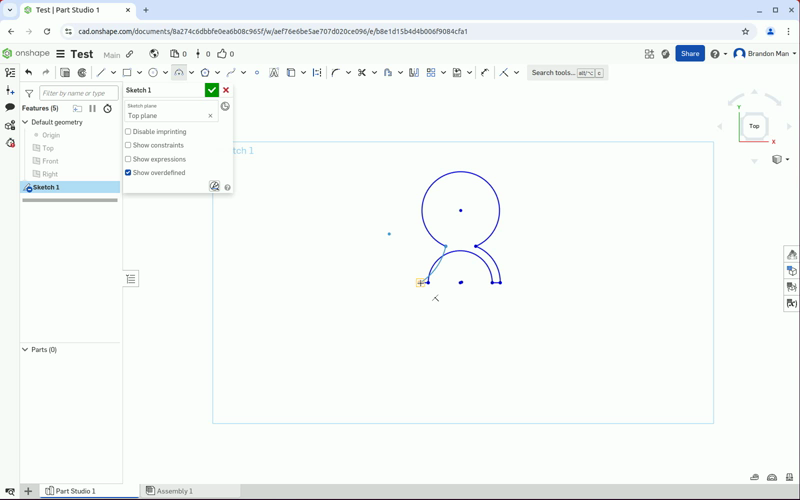
click(420, 282)
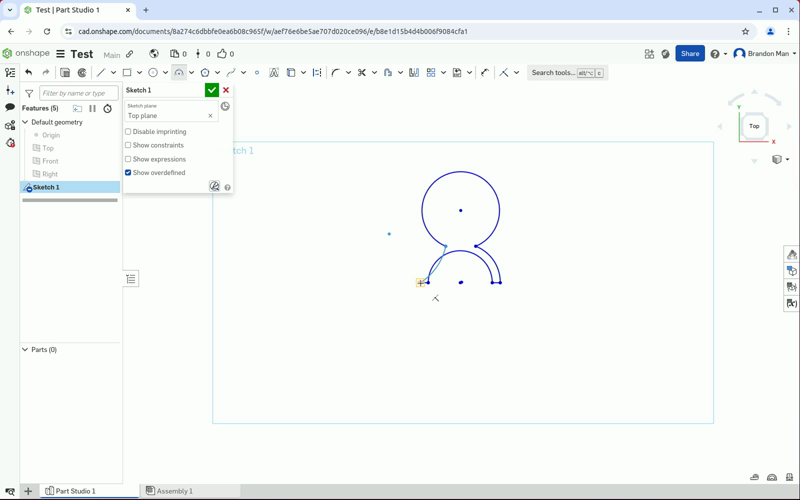
key_down(shift)
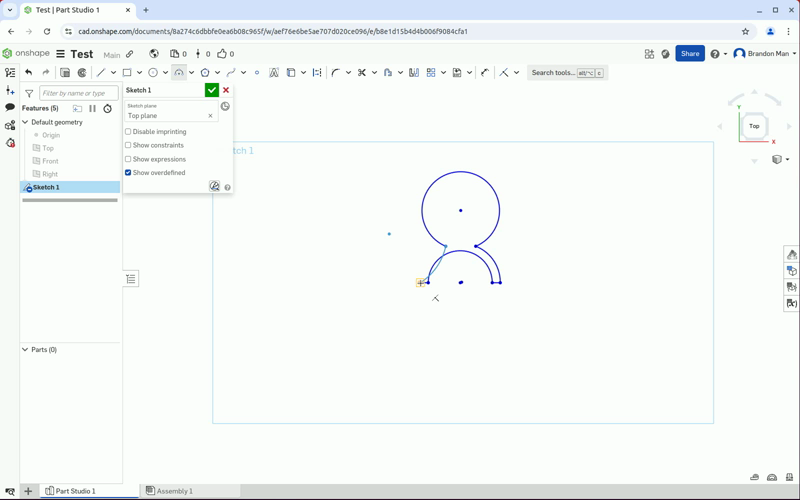
mouse_move(427, 260)
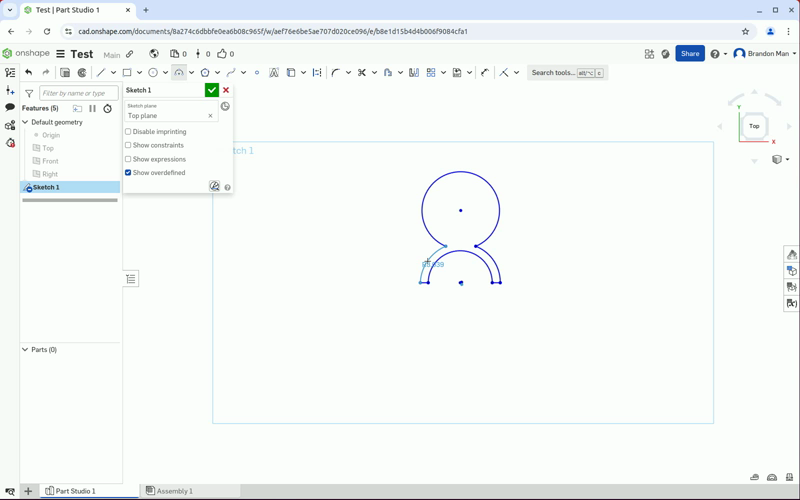
click(427, 260)
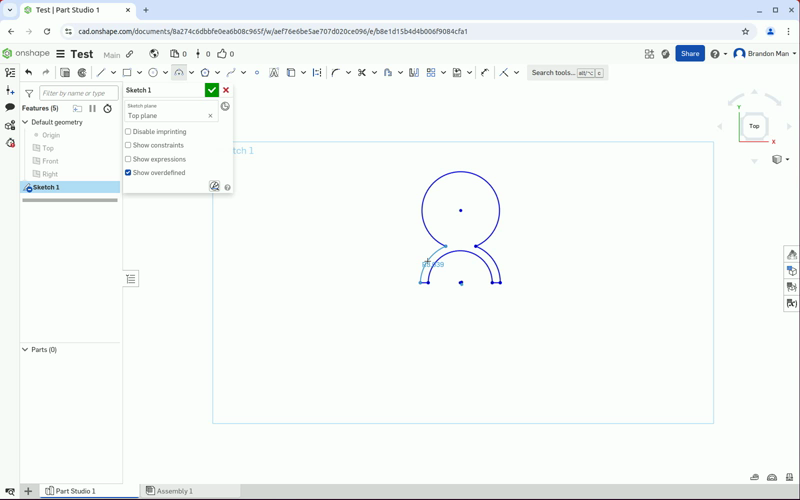
key_up(shift)
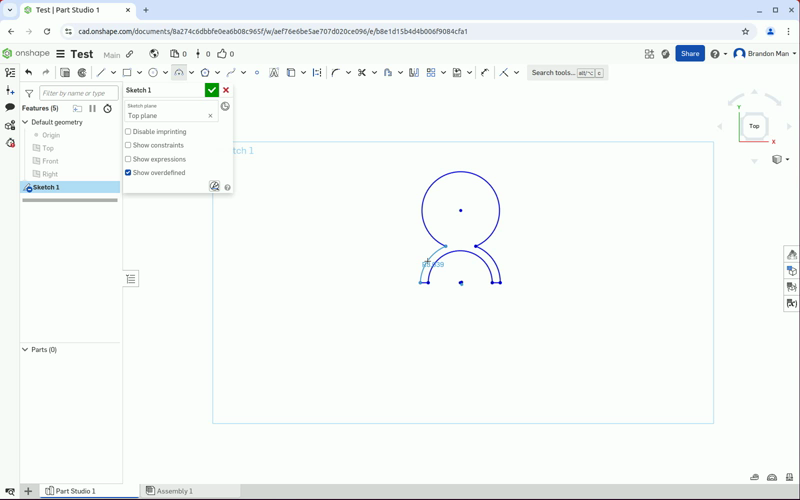
key(esc)
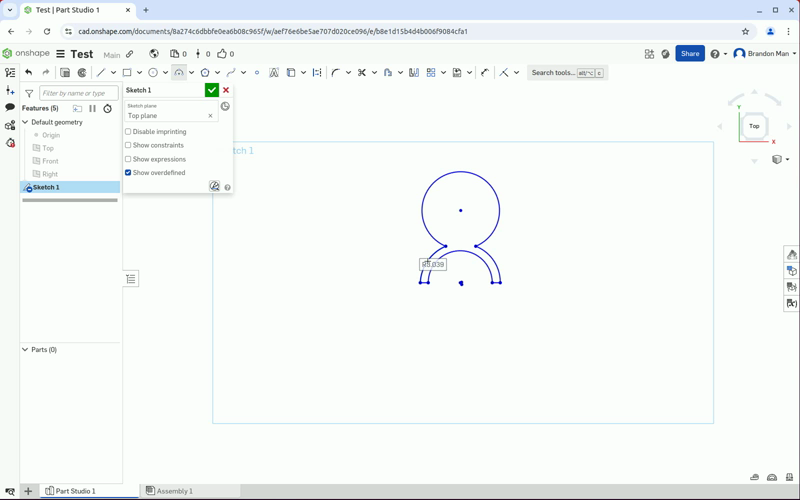
key(c)
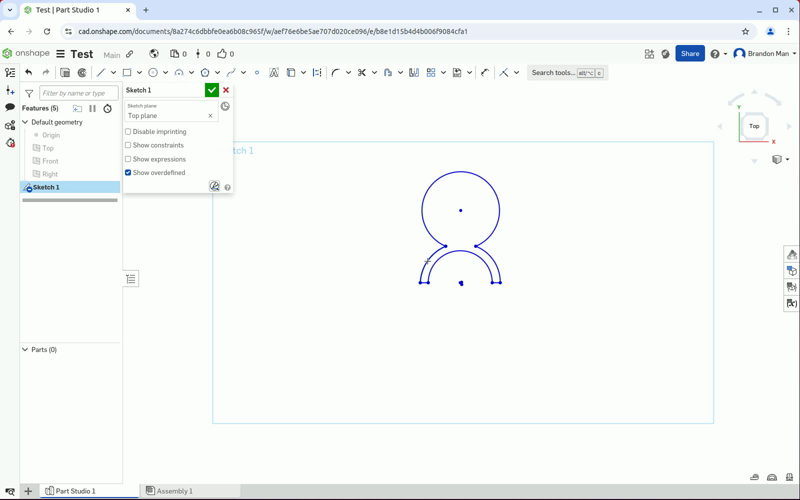
key_down(shift)
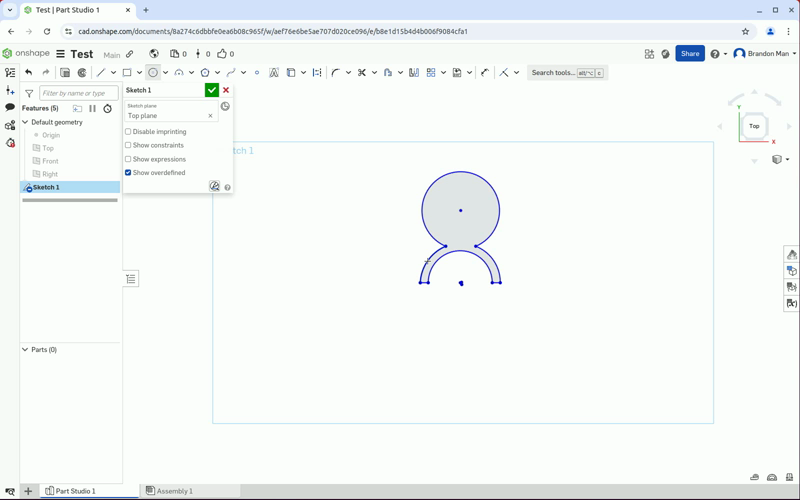
mouse_move(459, 209)
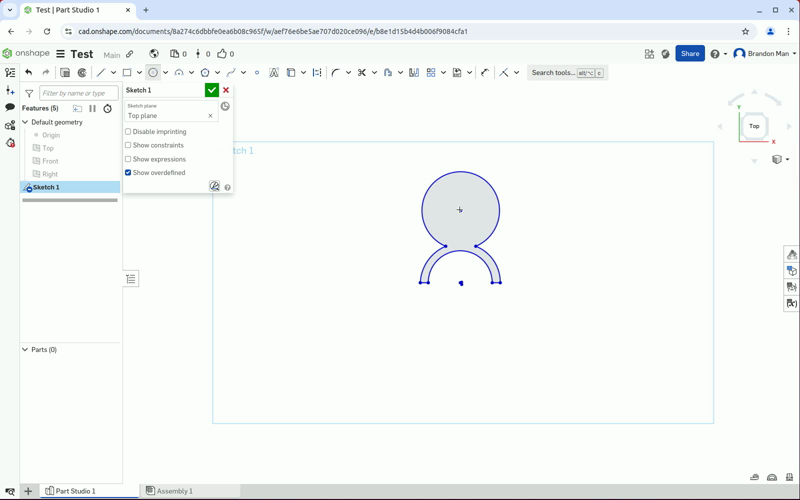
scroll(6)
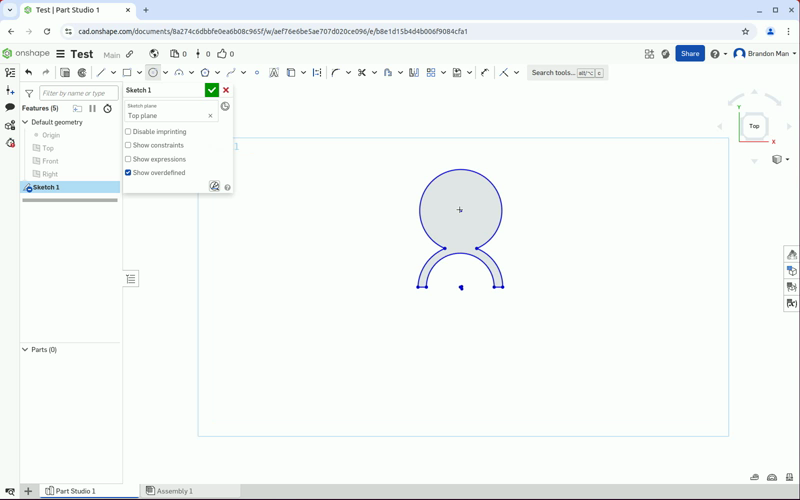
scroll(6)
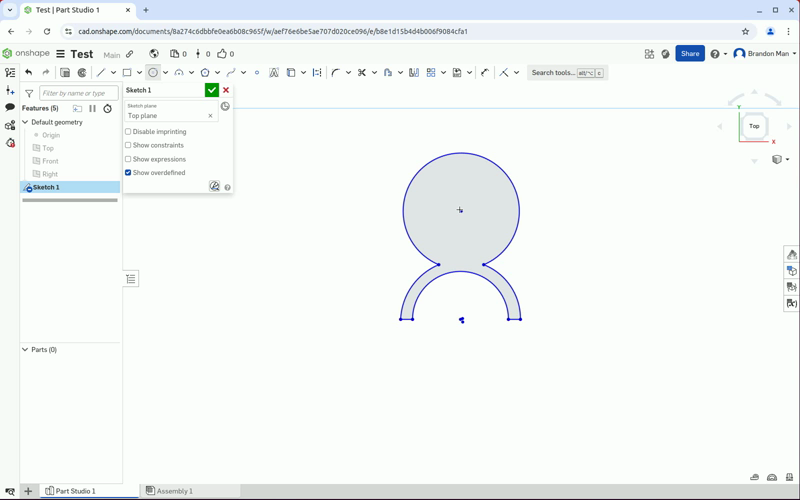
scroll(6)
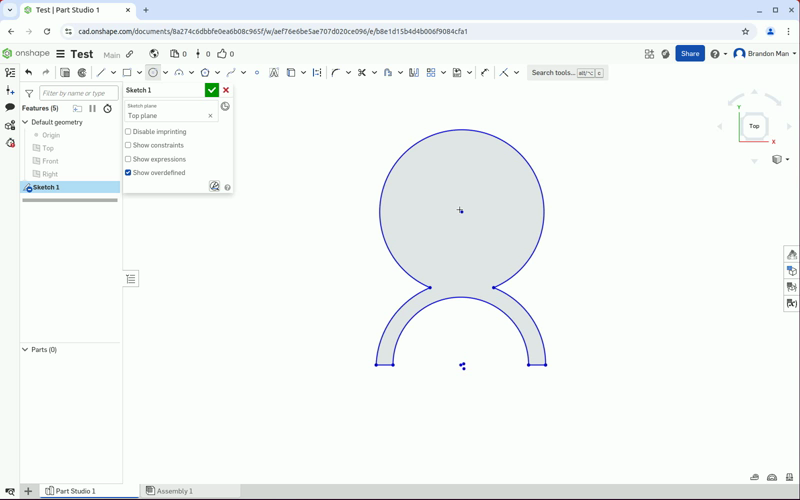
scroll(6)
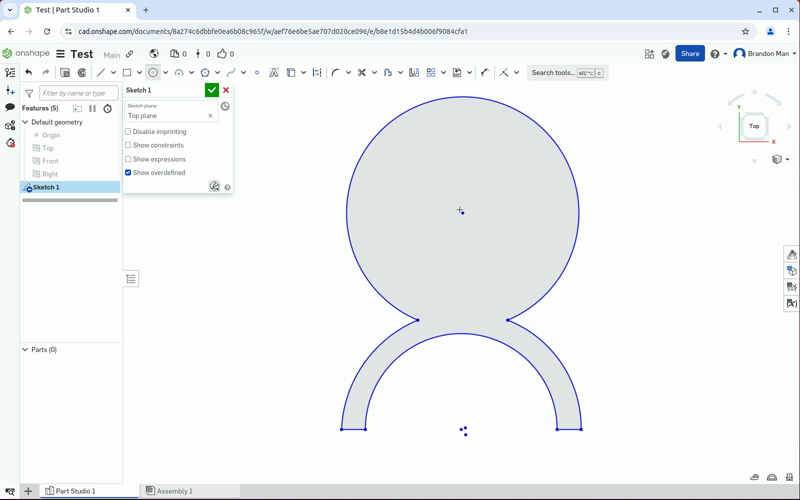
scroll(6)
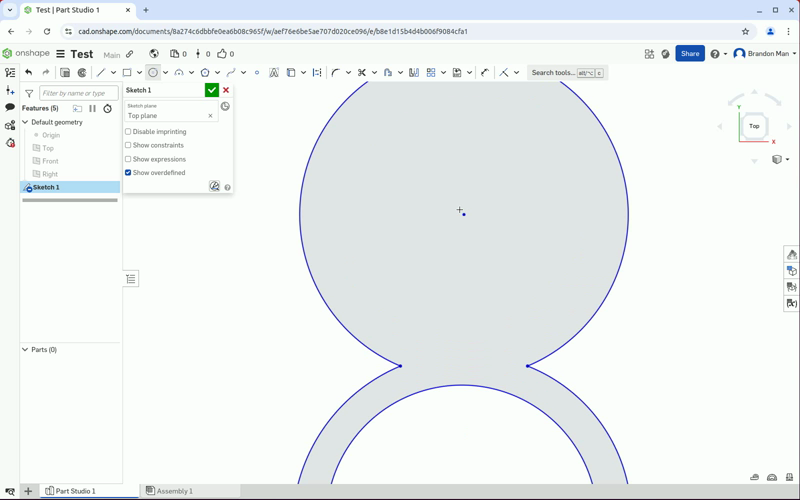
scroll(6)
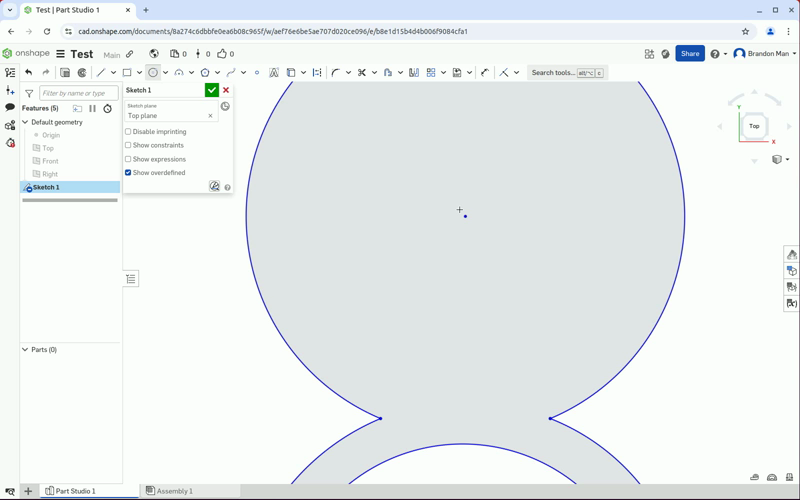
scroll(6)
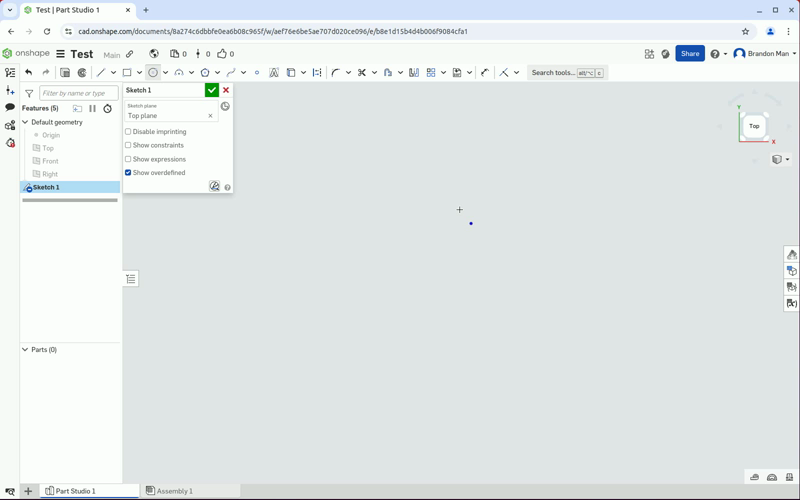
click(459, 209)
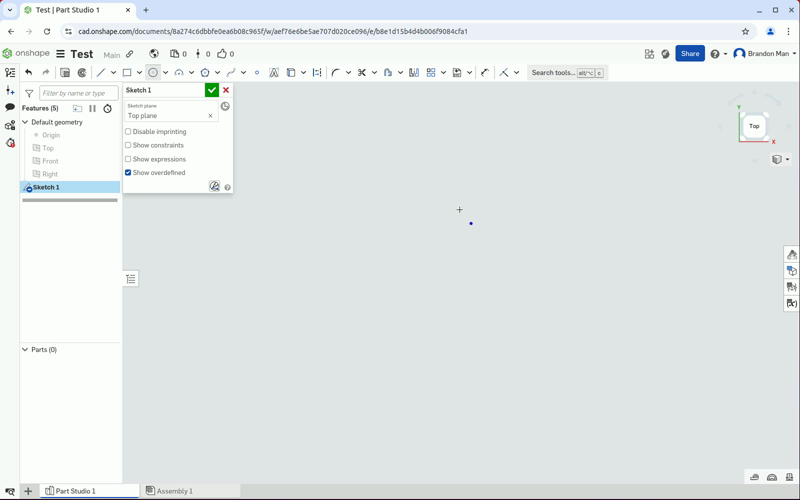
scroll(-6)
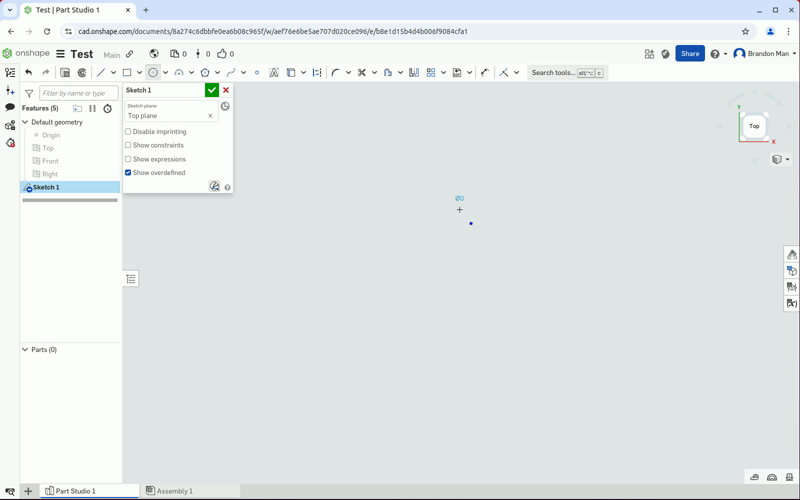
scroll(-6)
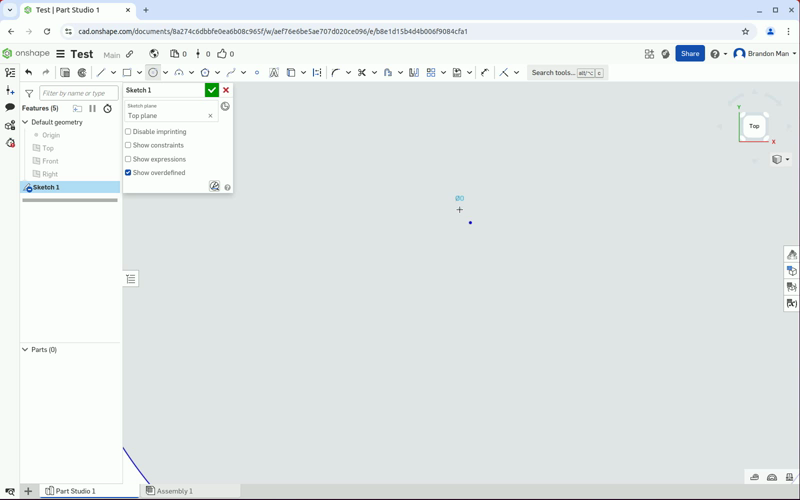
scroll(-6)
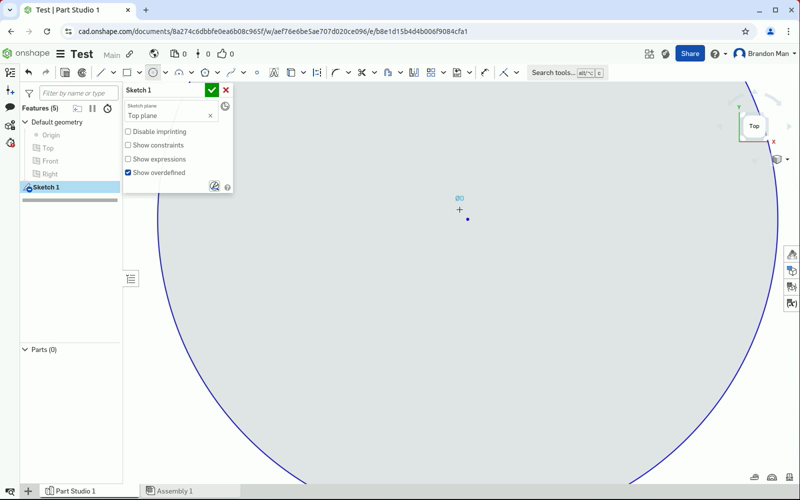
scroll(-6)
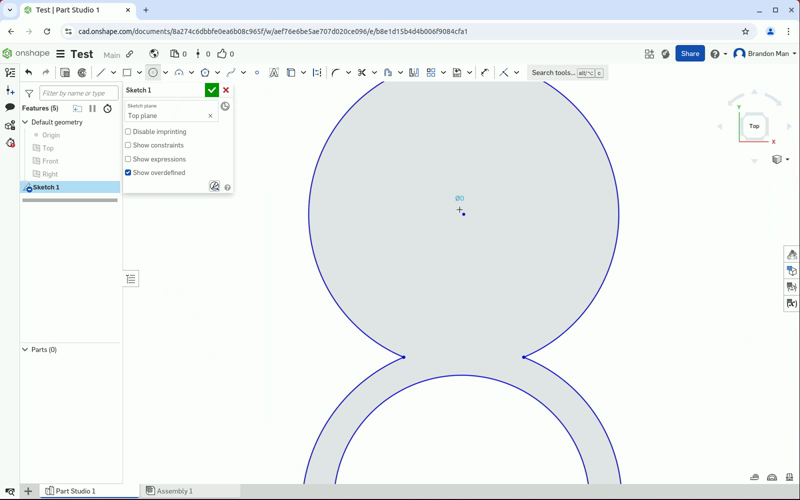
scroll(-6)
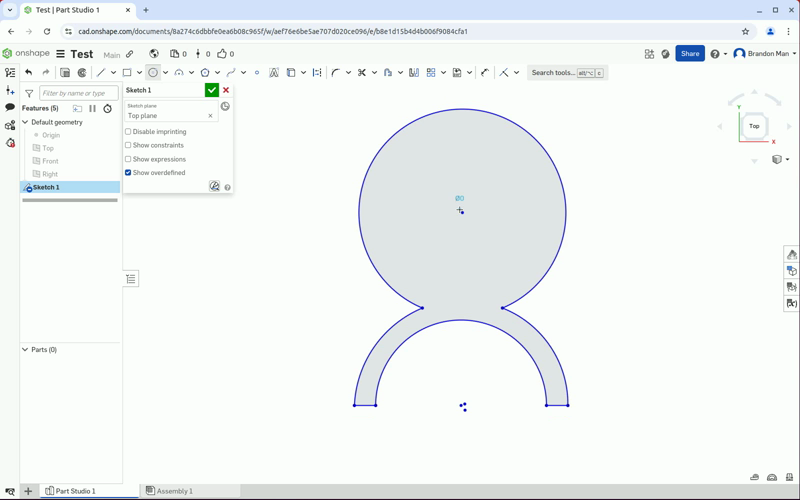
scroll(-6)
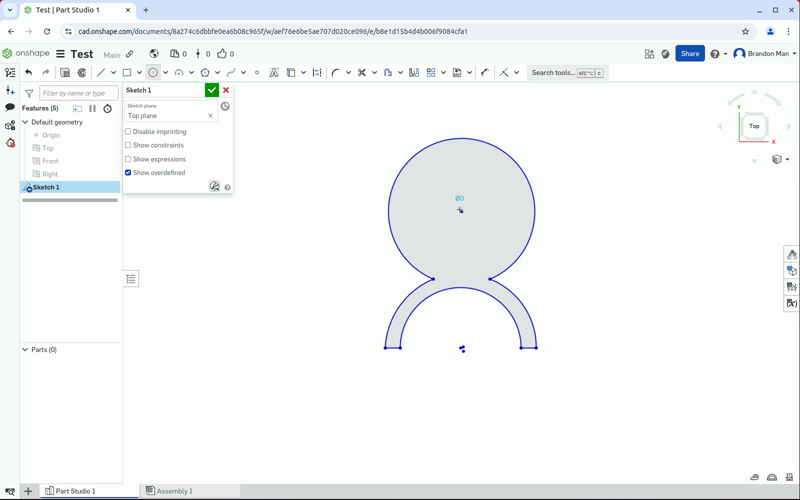
scroll(-6)
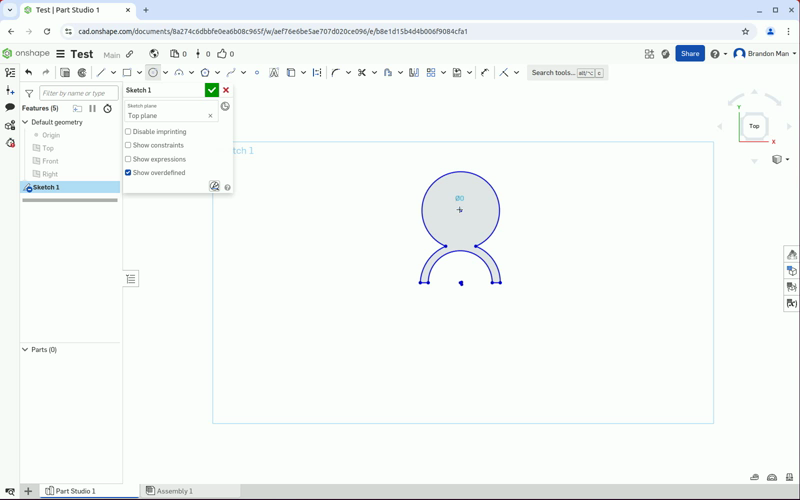
key_up(shift)
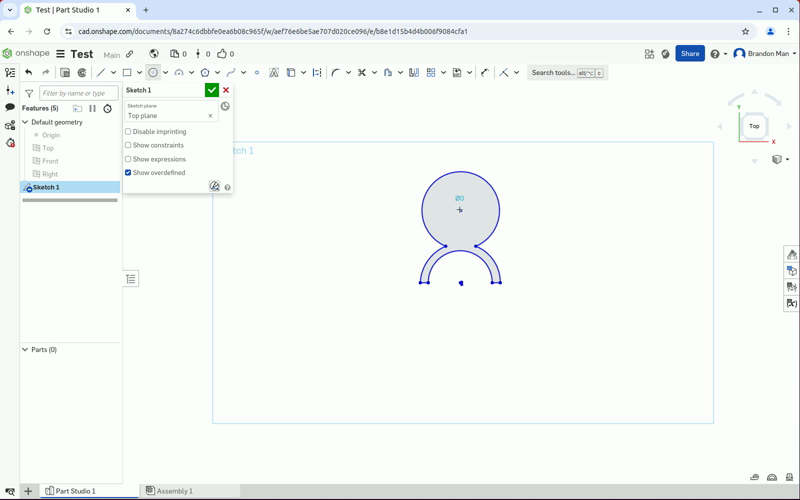
mouse_move(492, 209)
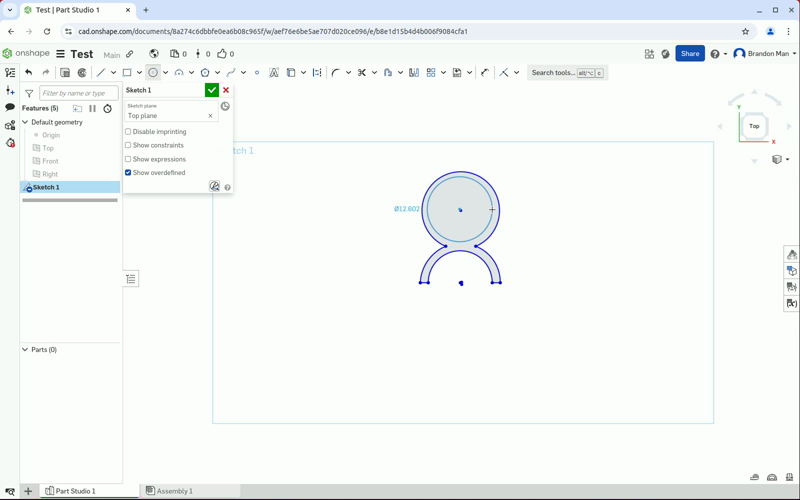
click(492, 209)
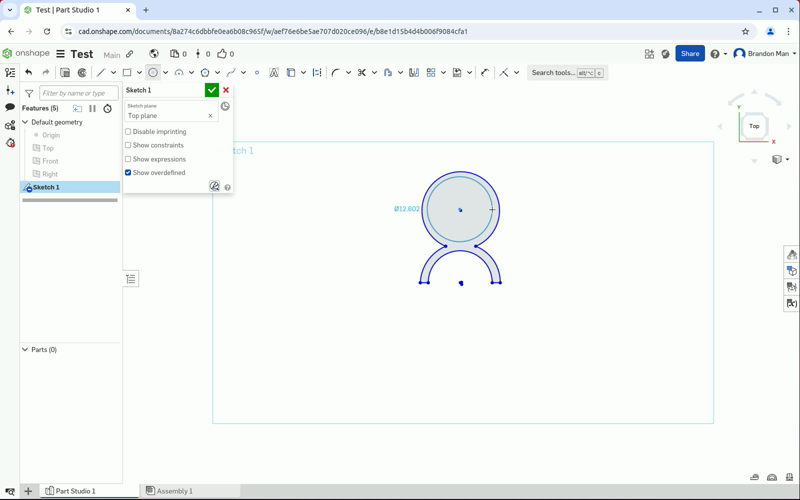
key(esc)
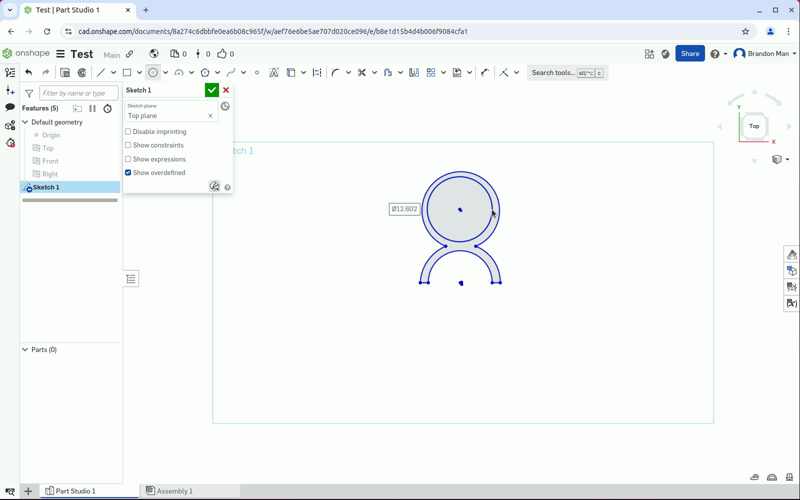
mouse_move(455, 246)
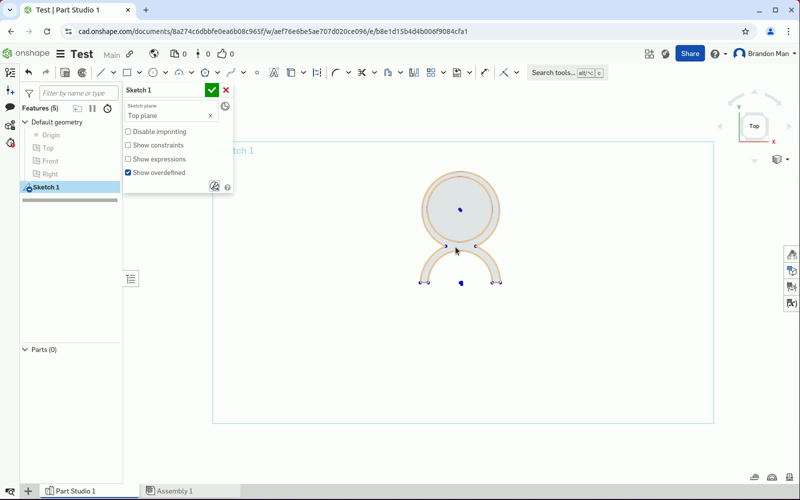
click(455, 246)
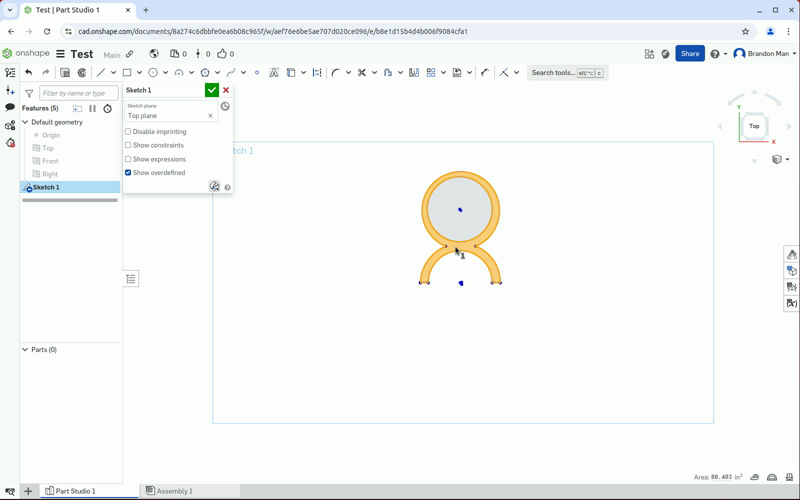
mouse_move(73, 352)
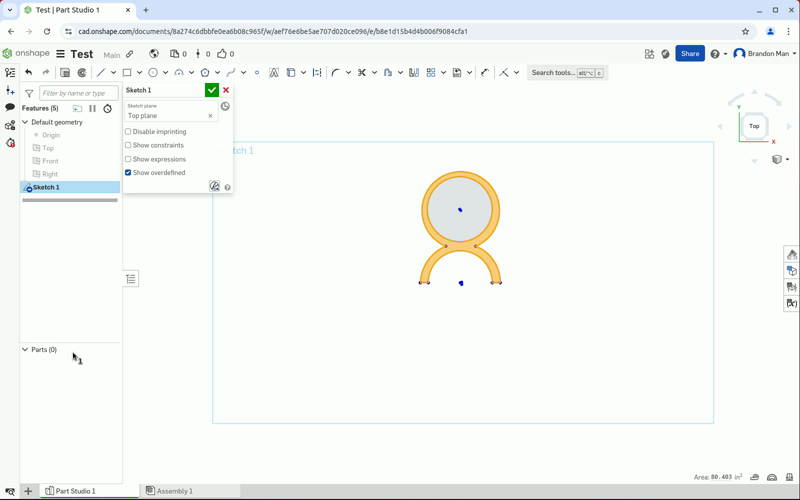
key(shift+y)
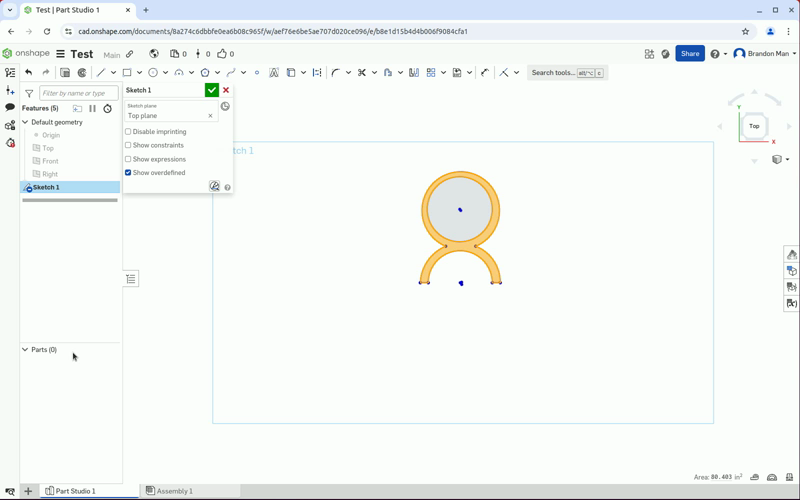
key(shift+e)
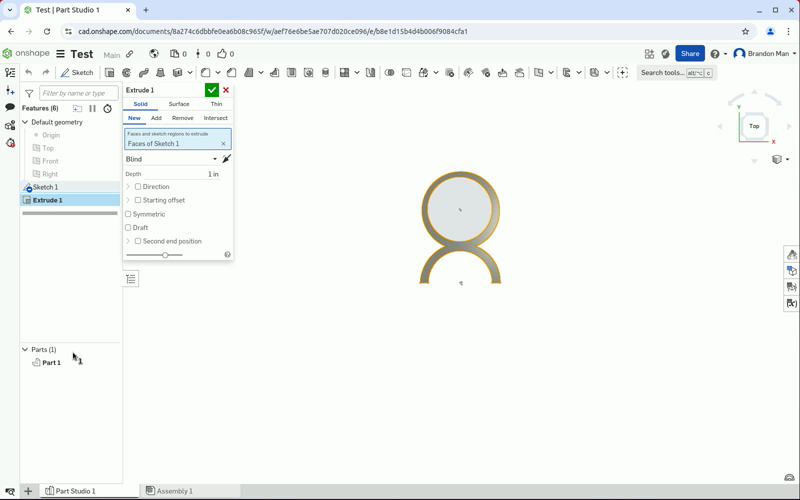
mouse_move(143, 106)
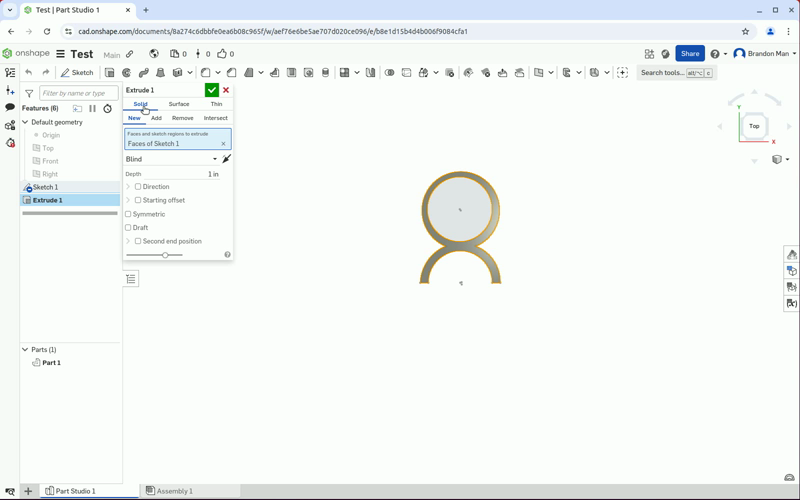
click(143, 106)
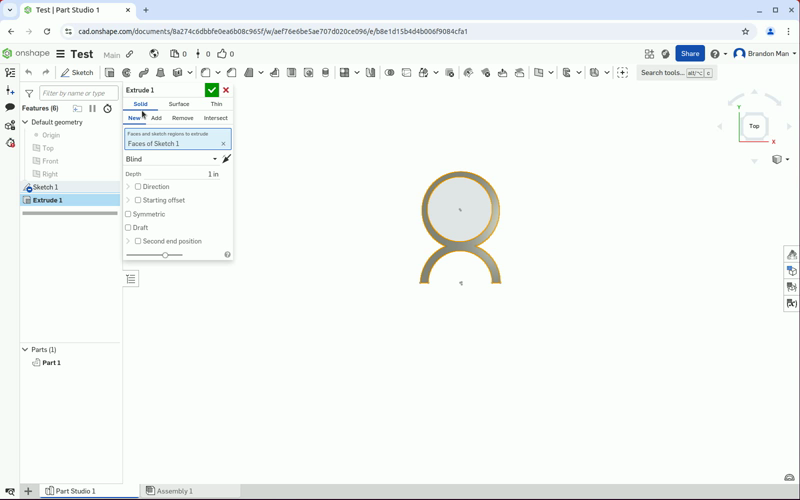
mouse_move(137, 120)
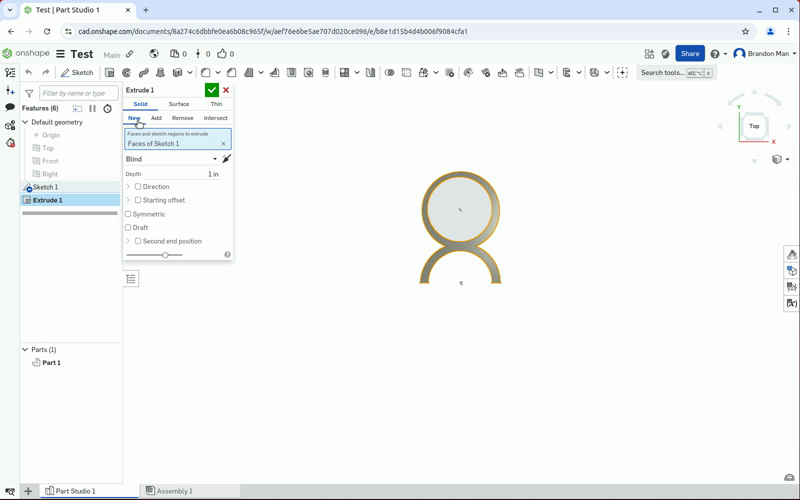
click(137, 120)
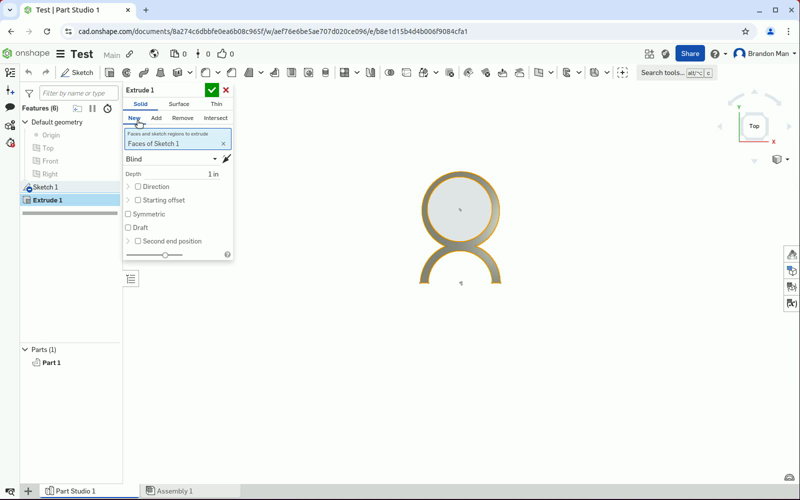
key(tab, 4)
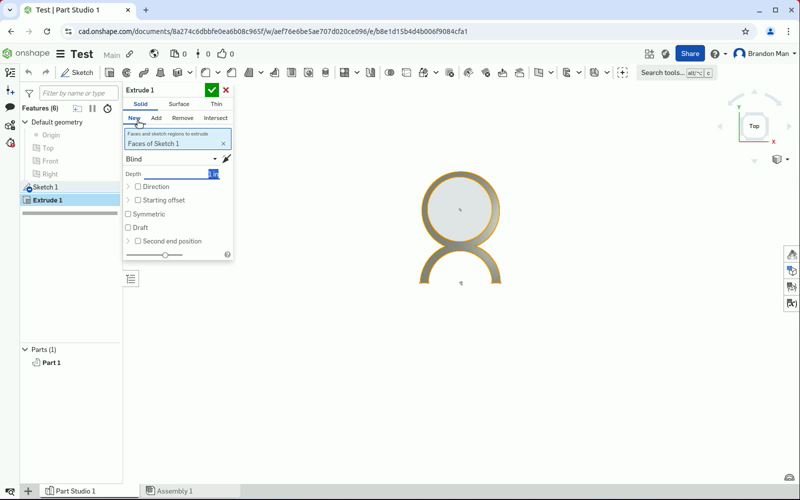
text(1.685)
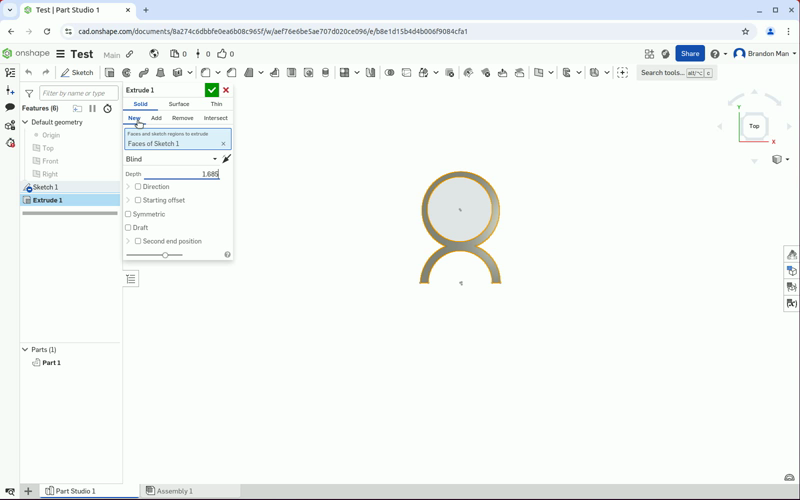
key(enter)
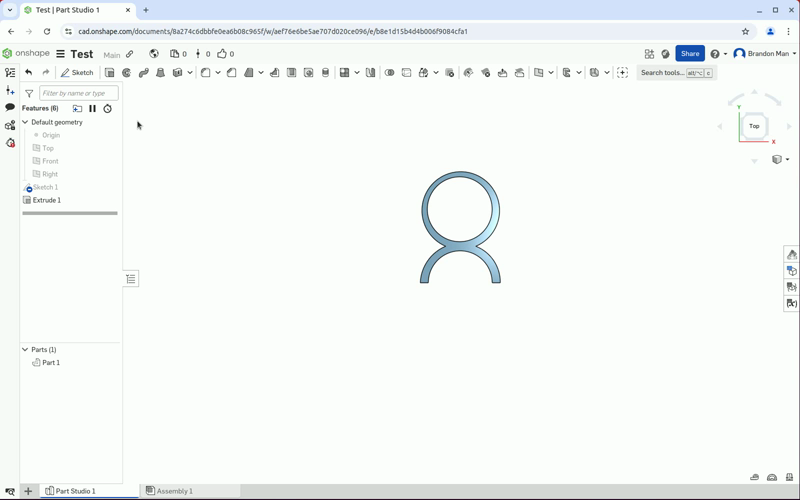
key(shift+h)
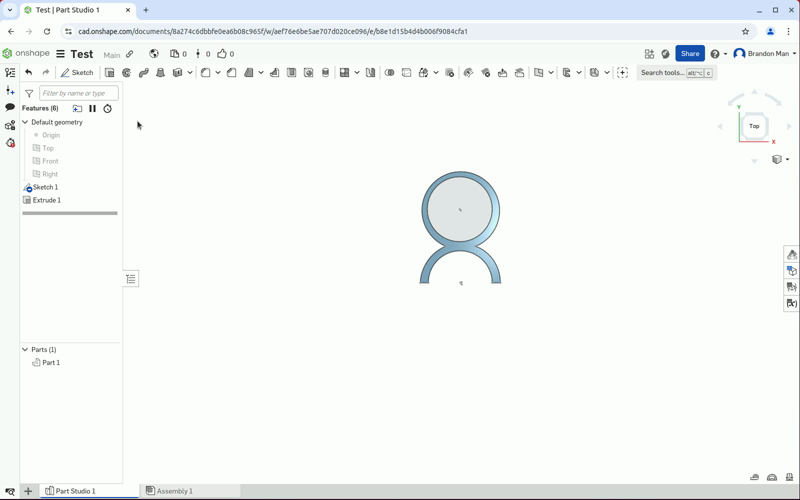
key(shift+h)
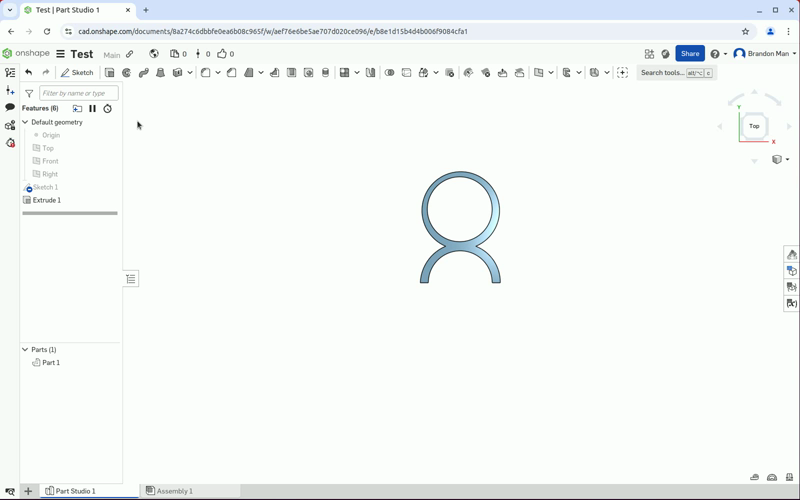
mouse_move(73, 189)
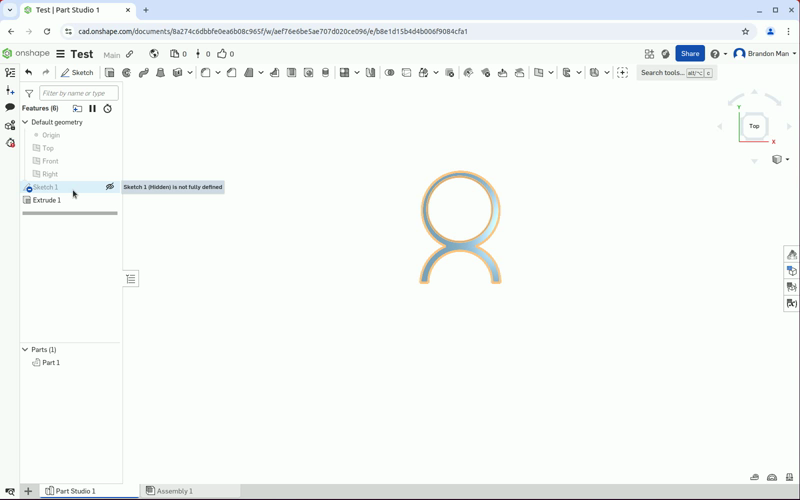
click(73, 189)
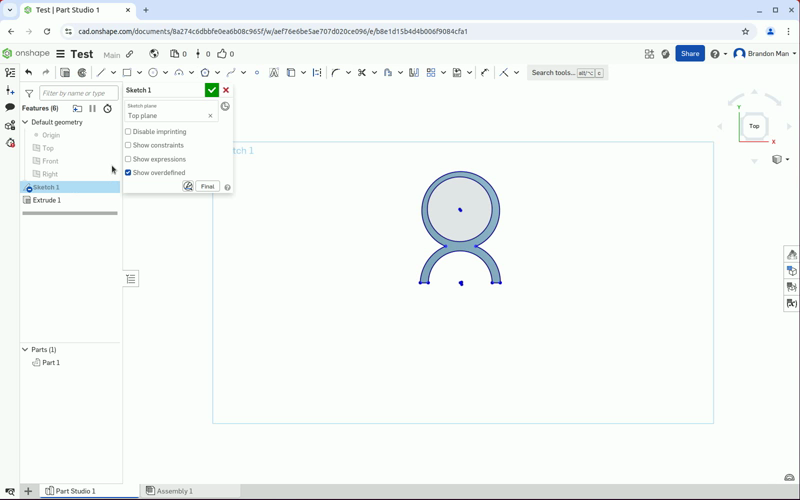
mouse_move(229, 92)
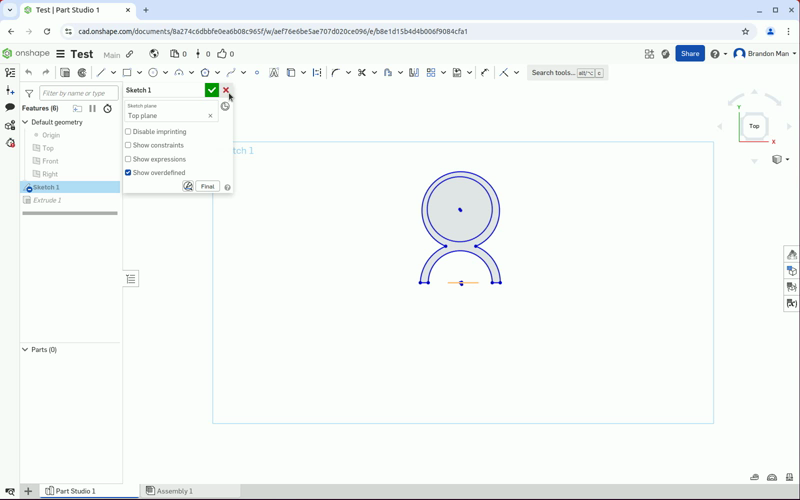
click(229, 92)
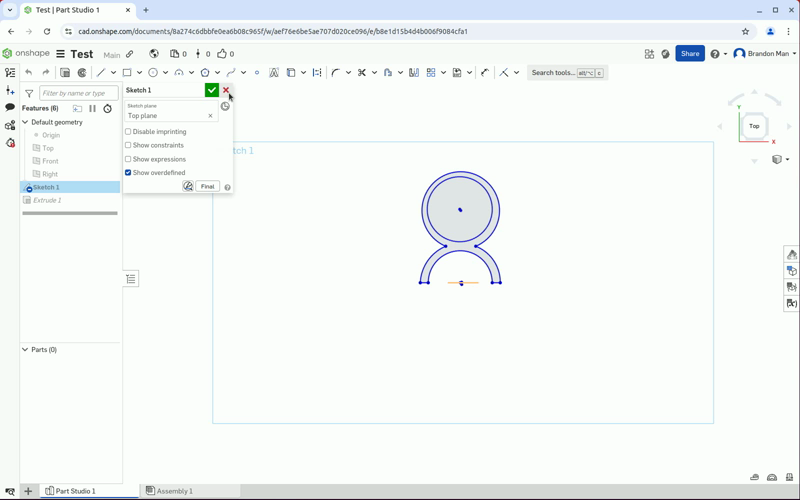
key(shift+s)
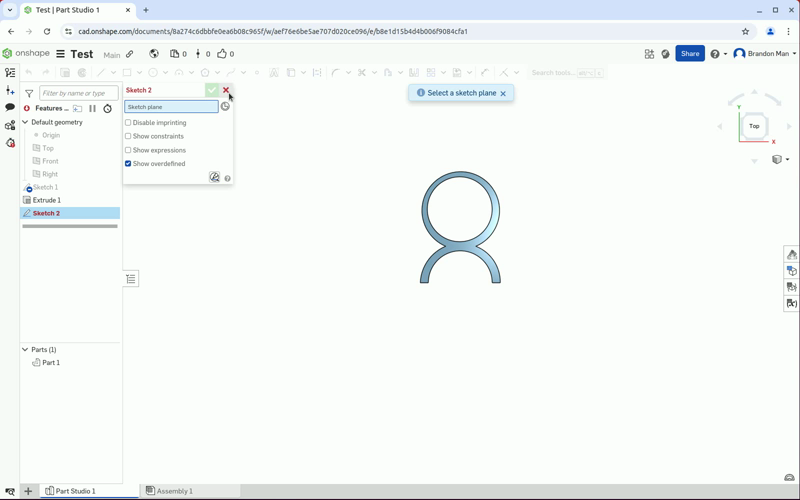
mouse_move(73, 150)
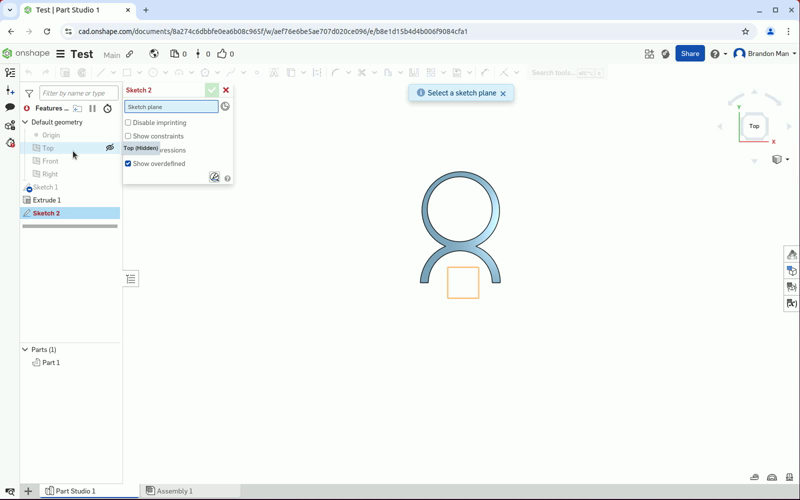
click(73, 150)
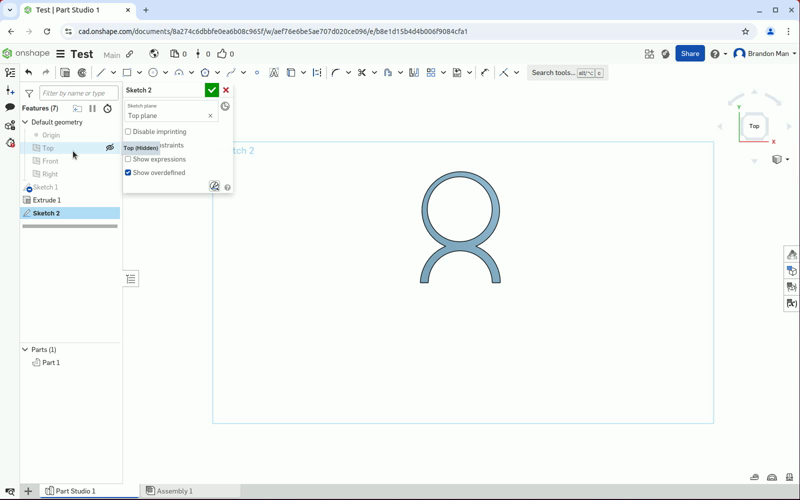
mouse_move(73, 352)
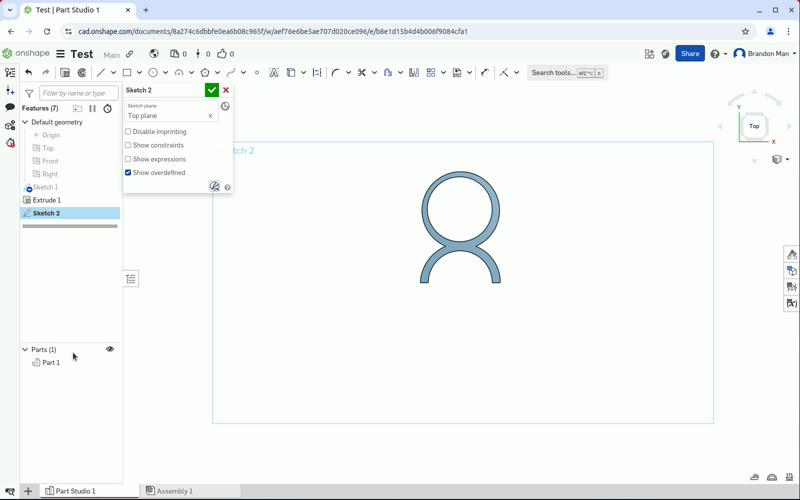
key(y)
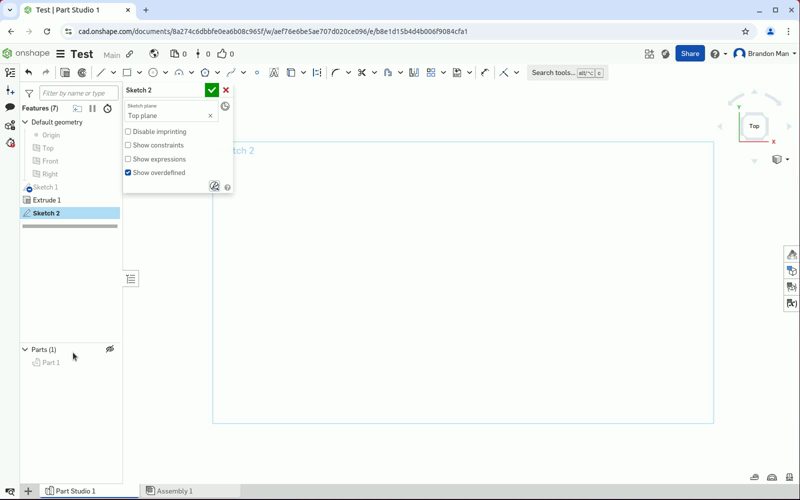
key(a)
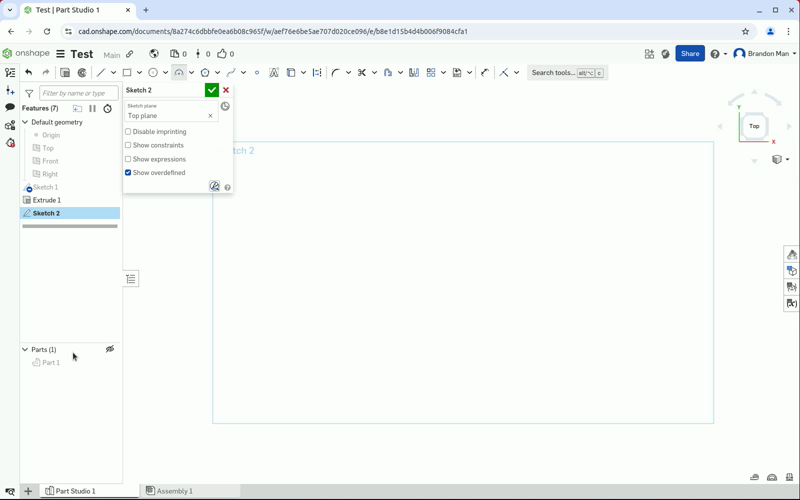
key_down(shift)
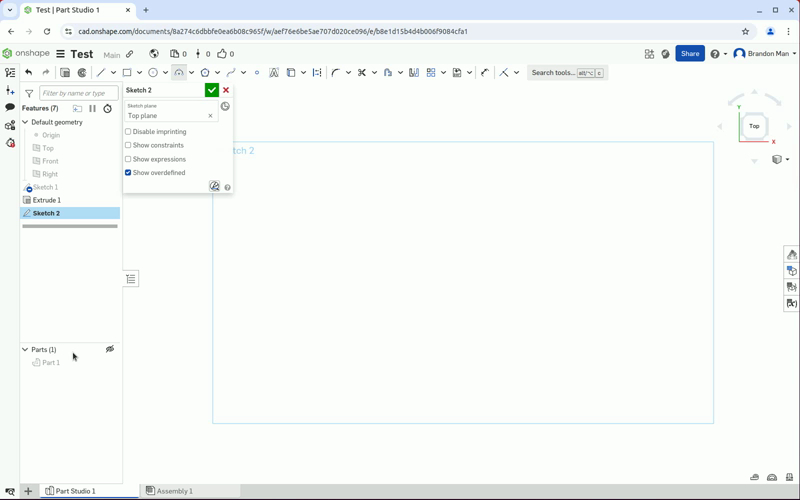
mouse_move(420, 282)
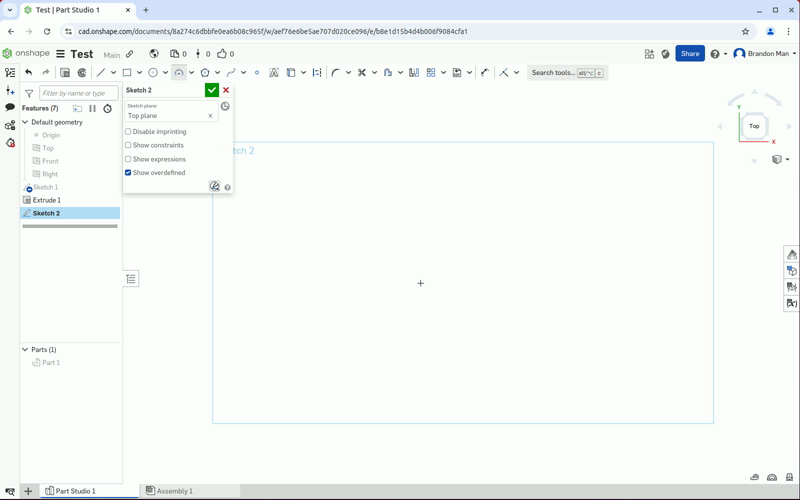
click(420, 282)
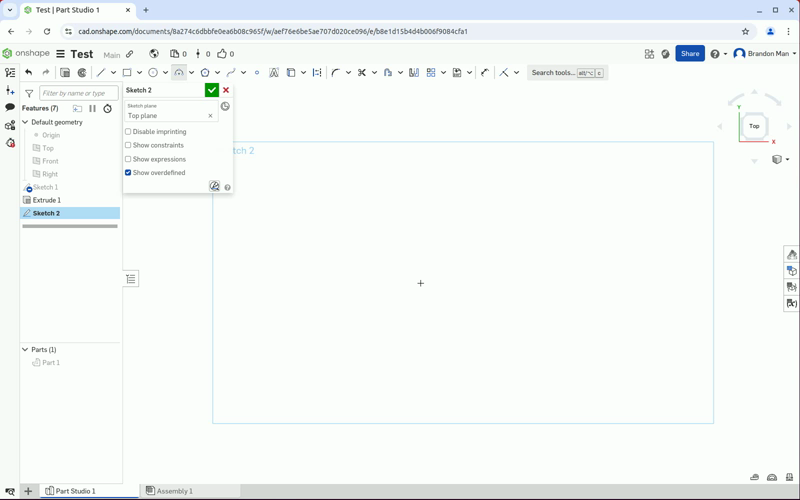
key_up(shift)
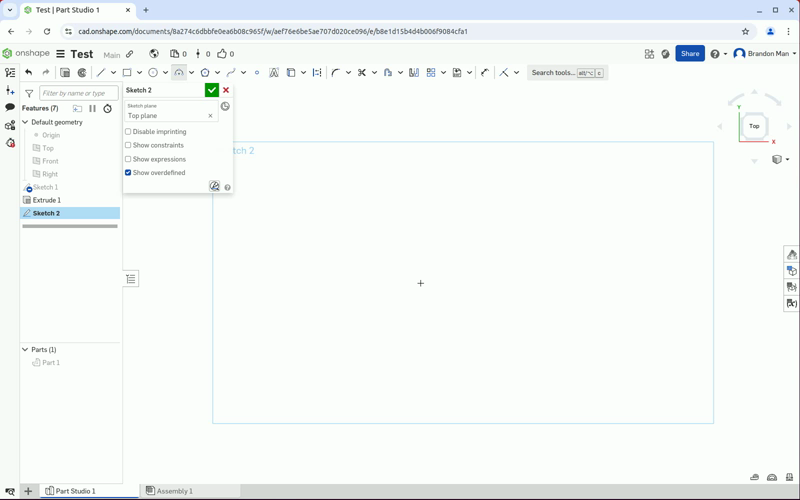
key_down(shift)
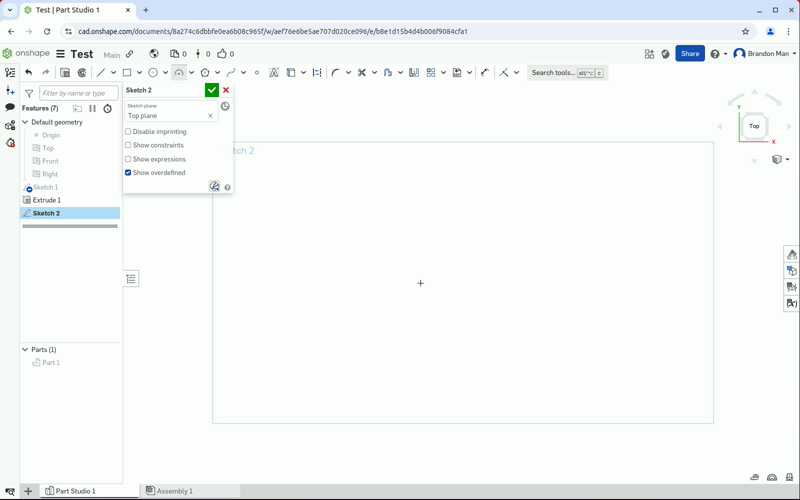
mouse_move(445, 319)
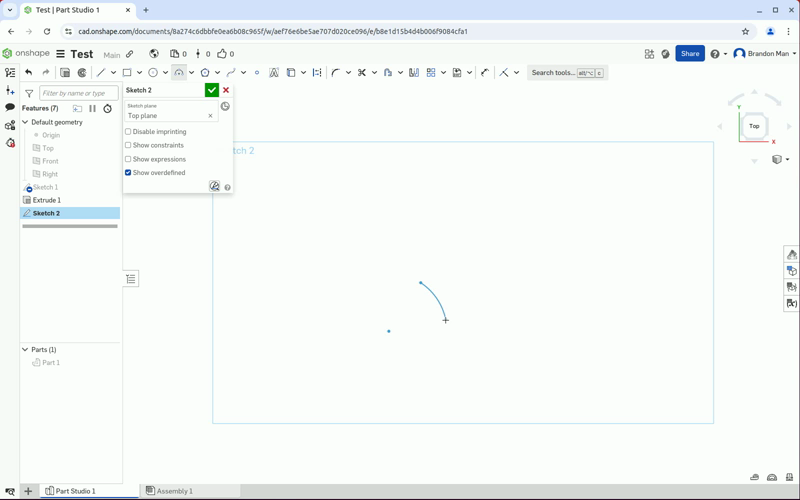
click(445, 319)
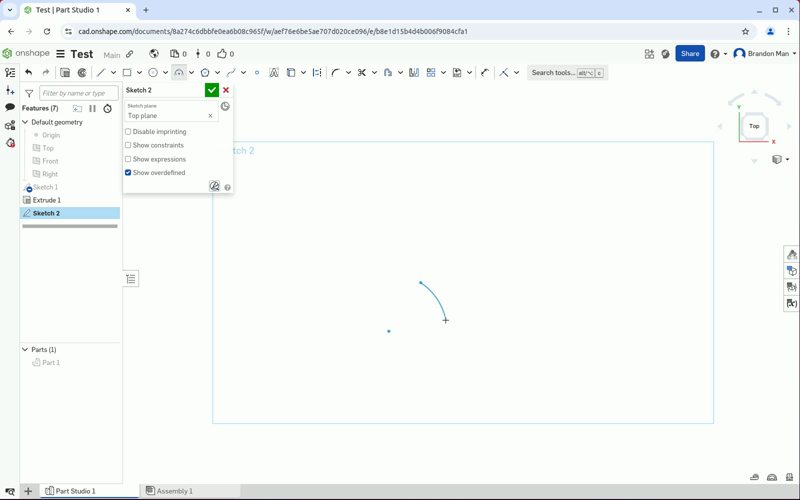
mouse_move(427, 305)
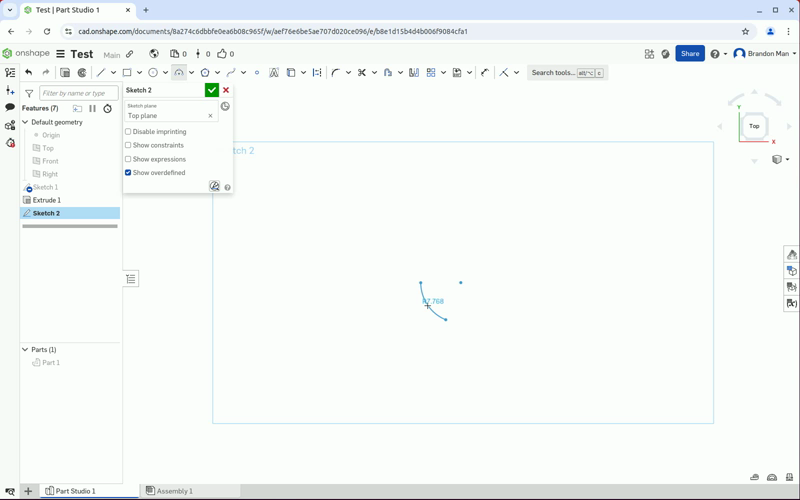
click(427, 305)
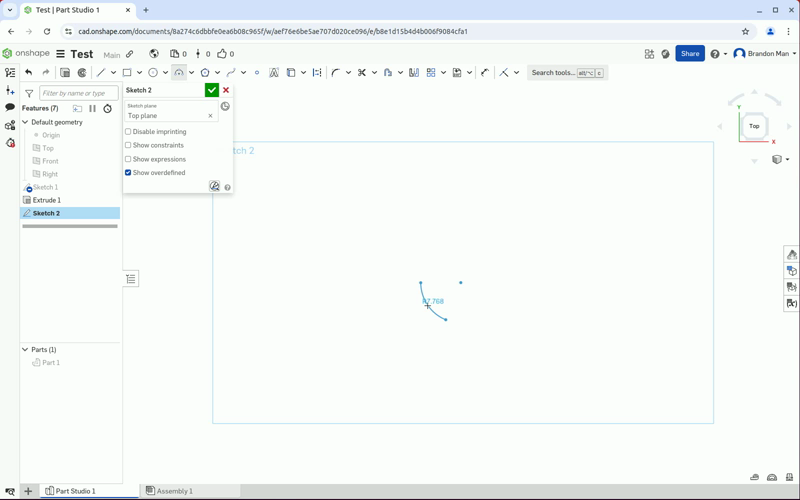
key_up(shift)
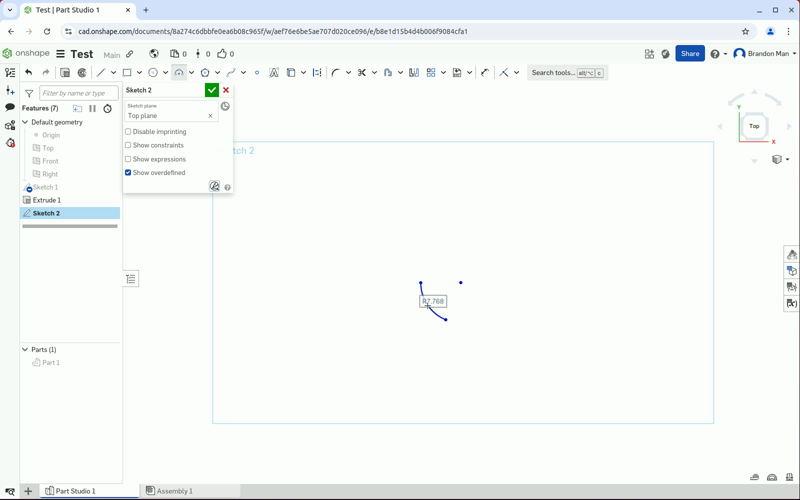
mouse_move(445, 319)
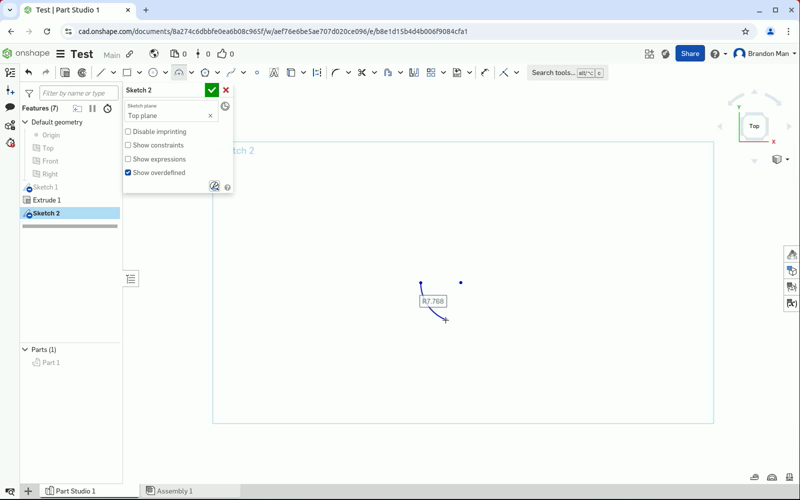
click(445, 319)
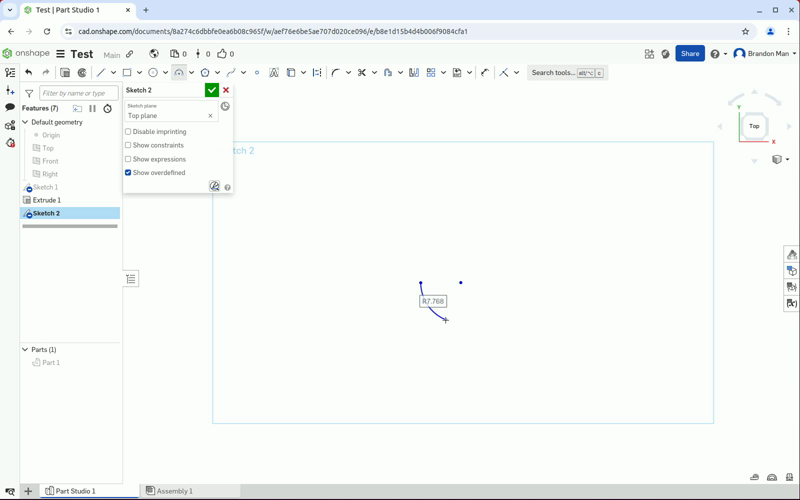
key_down(shift)
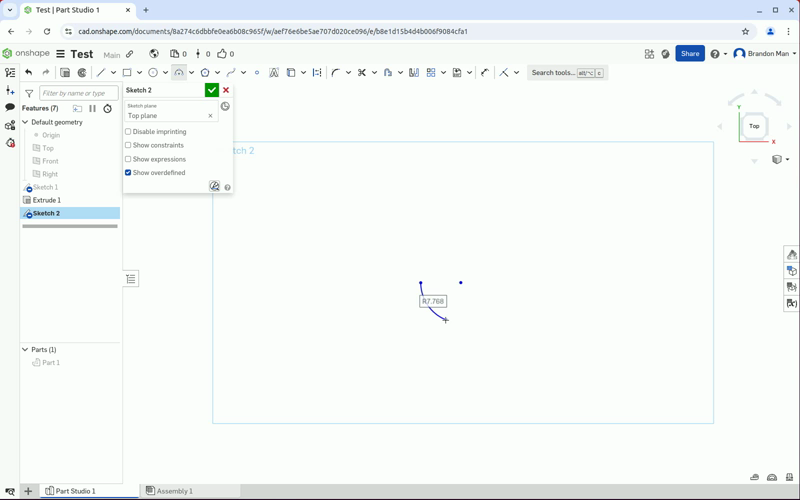
mouse_move(475, 319)
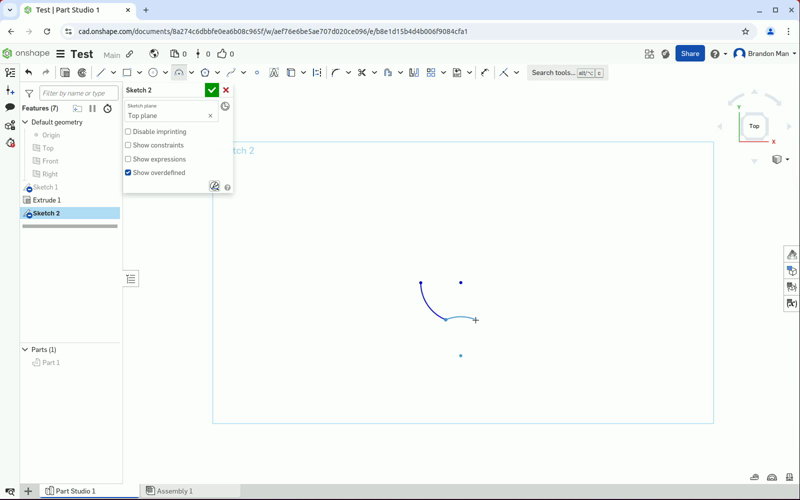
click(475, 319)
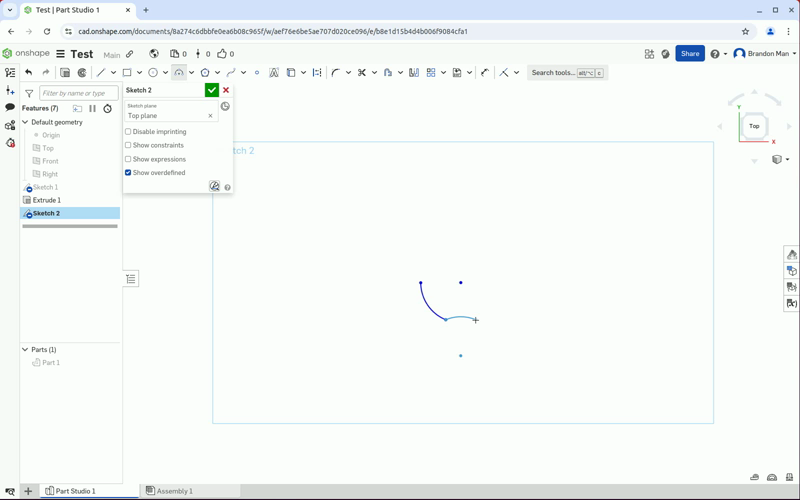
mouse_move(460, 393)
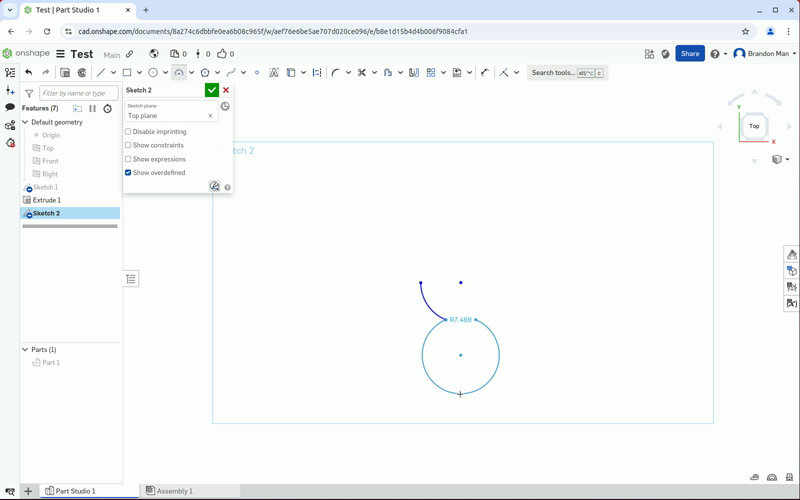
click(460, 393)
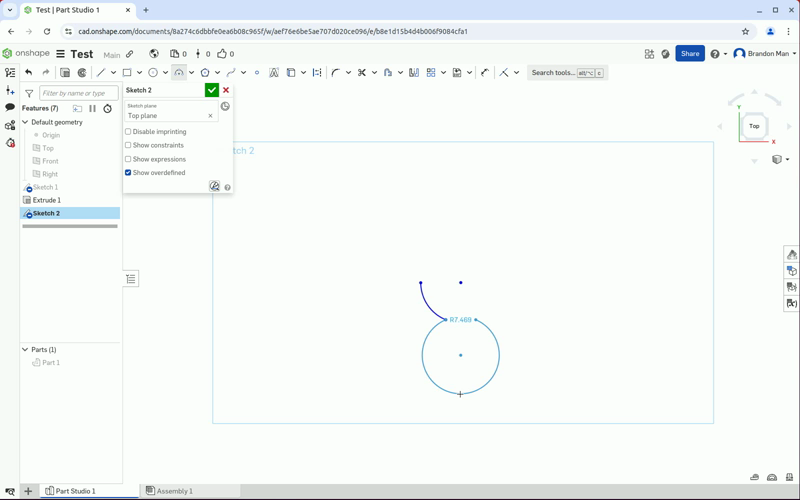
key_up(shift)
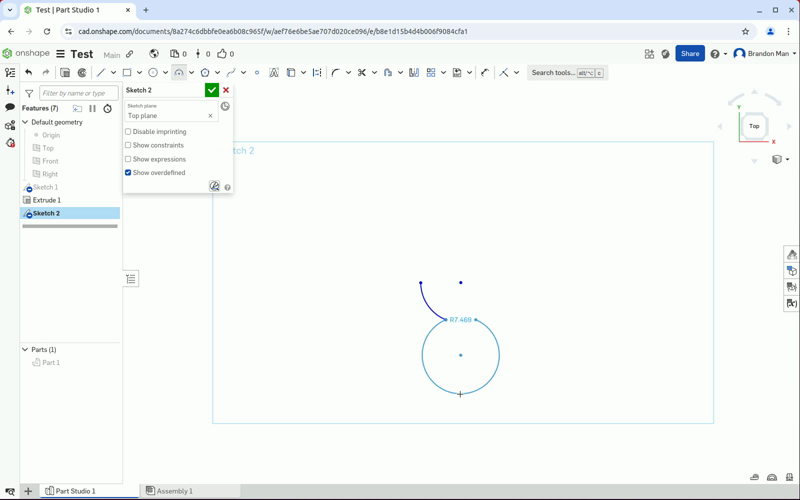
mouse_move(475, 319)
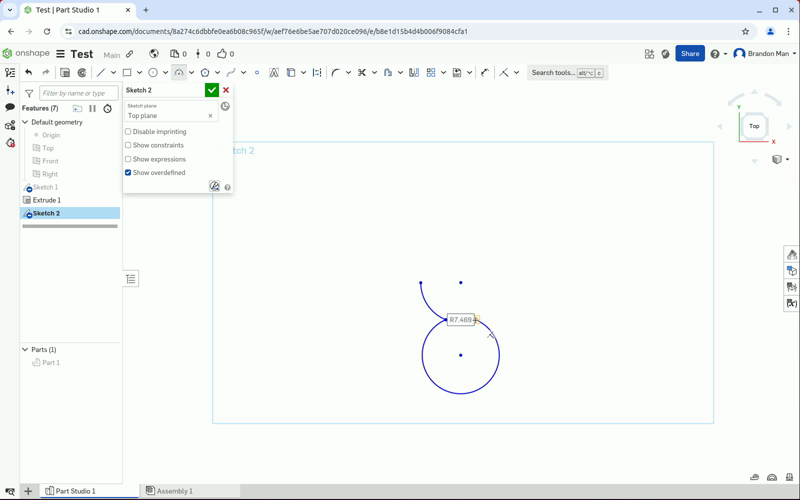
click(475, 319)
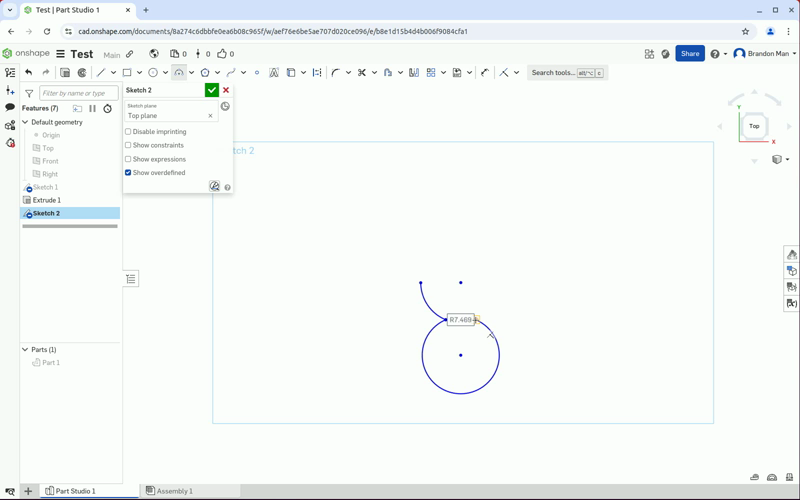
key_down(shift)
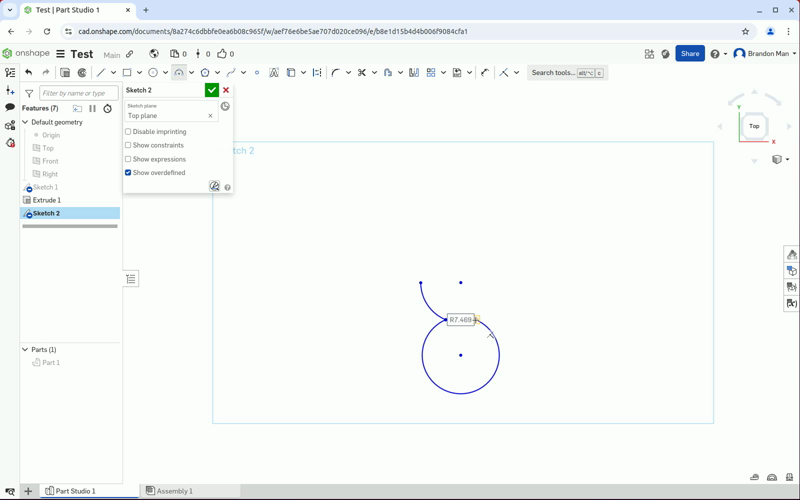
mouse_move(500, 282)
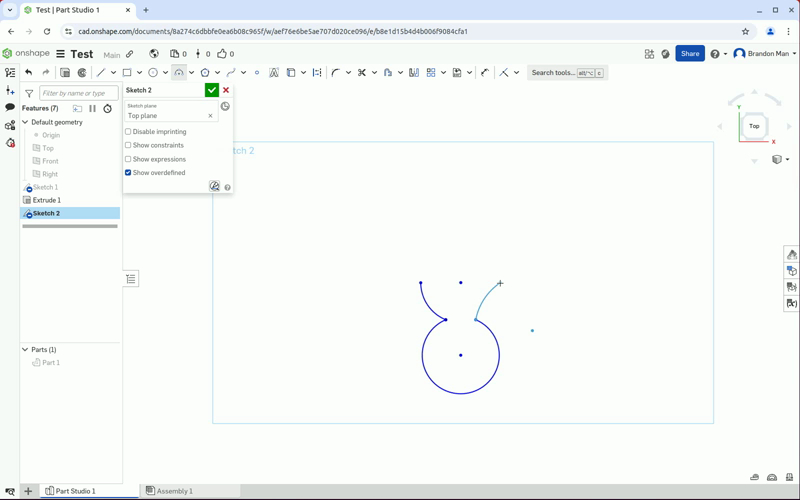
click(500, 282)
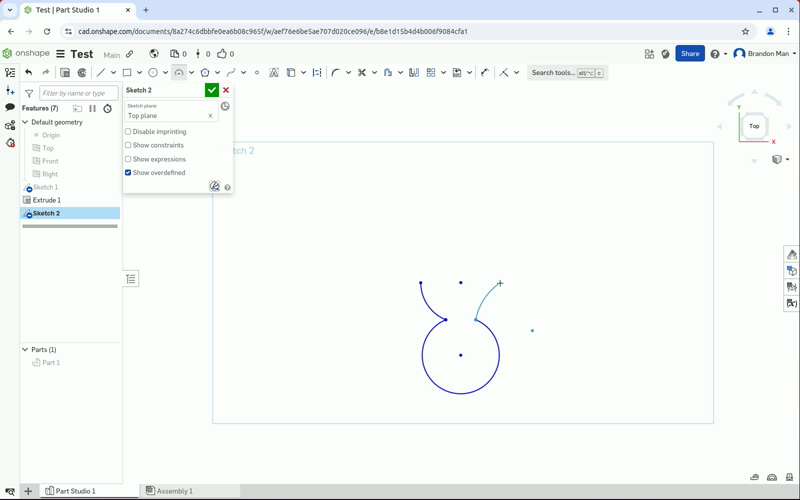
mouse_move(493, 305)
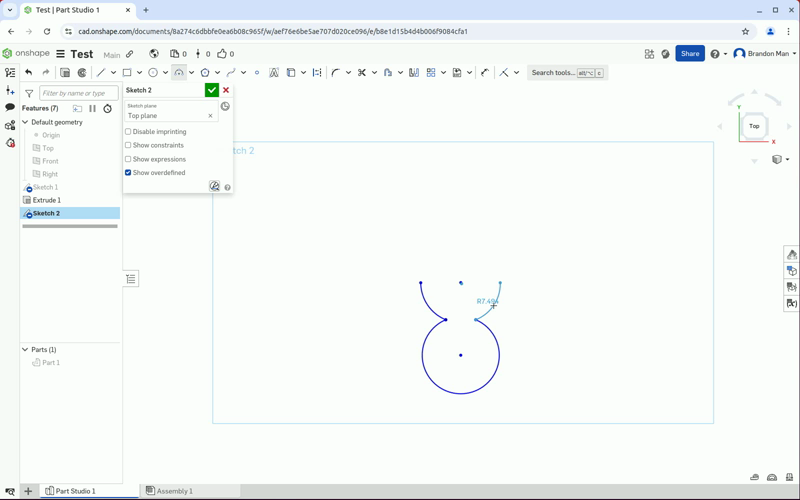
click(493, 305)
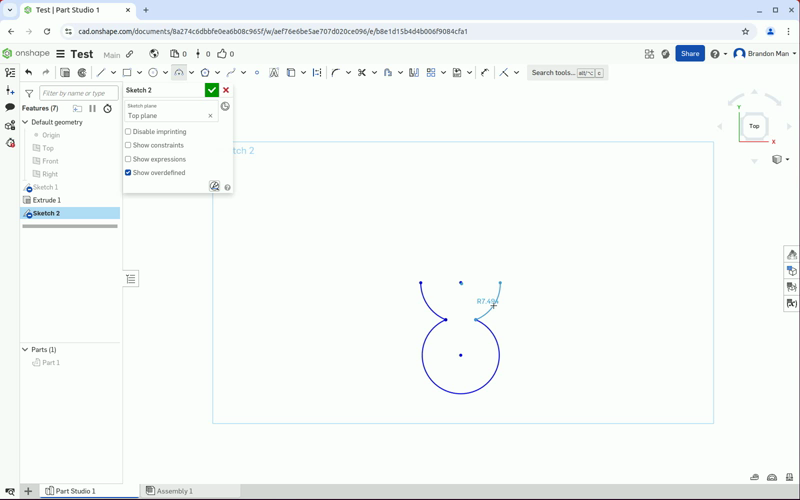
key_up(shift)
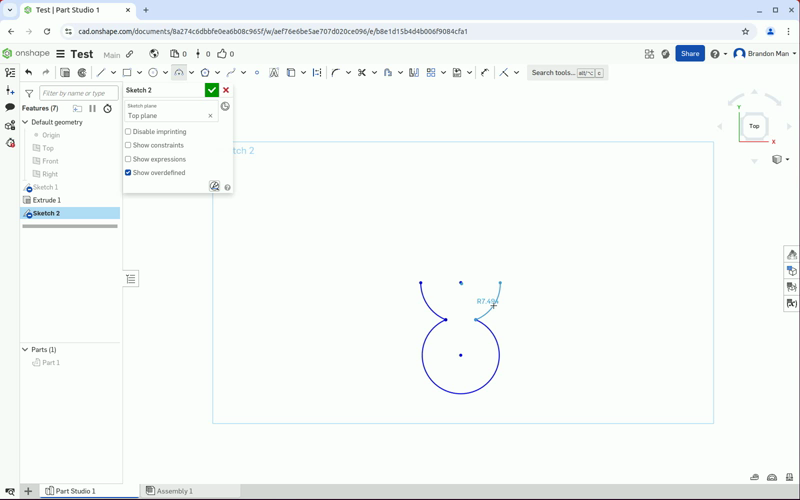
key(esc)
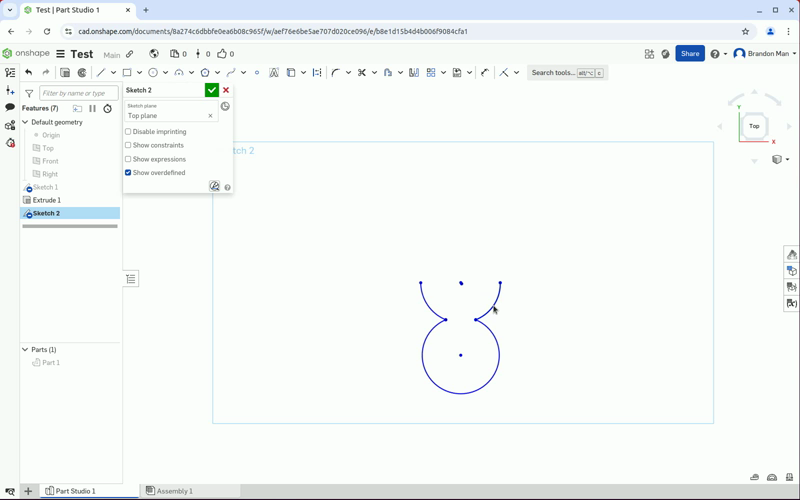
key(l)
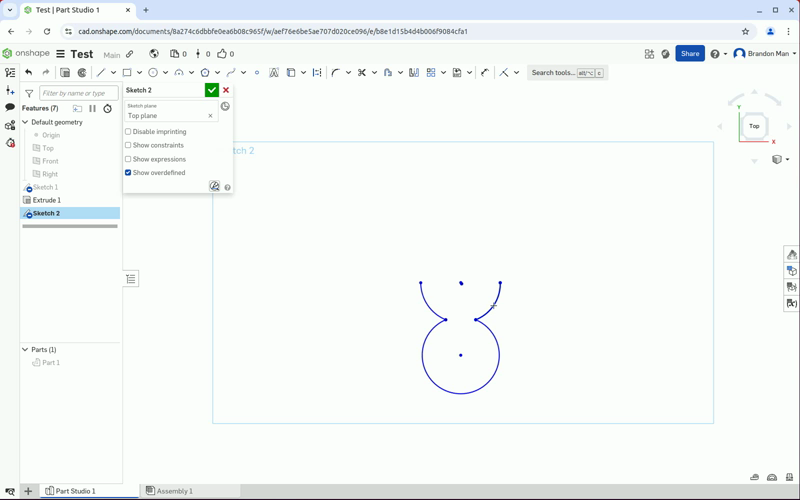
mouse_move(500, 282)
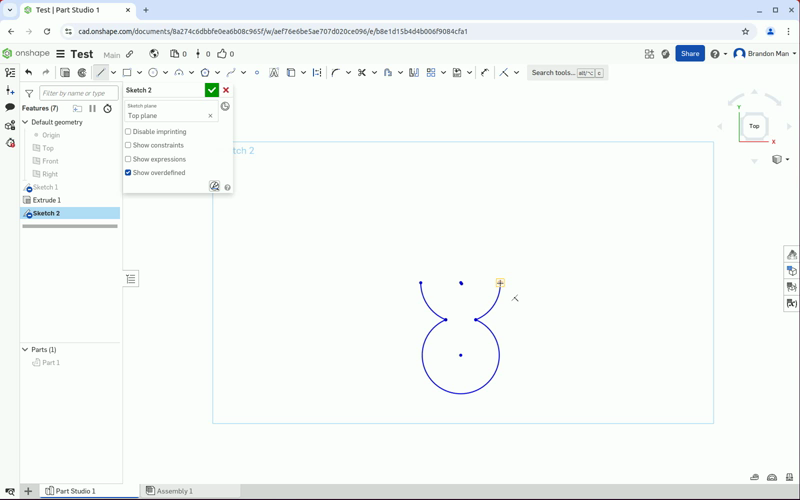
click(500, 282)
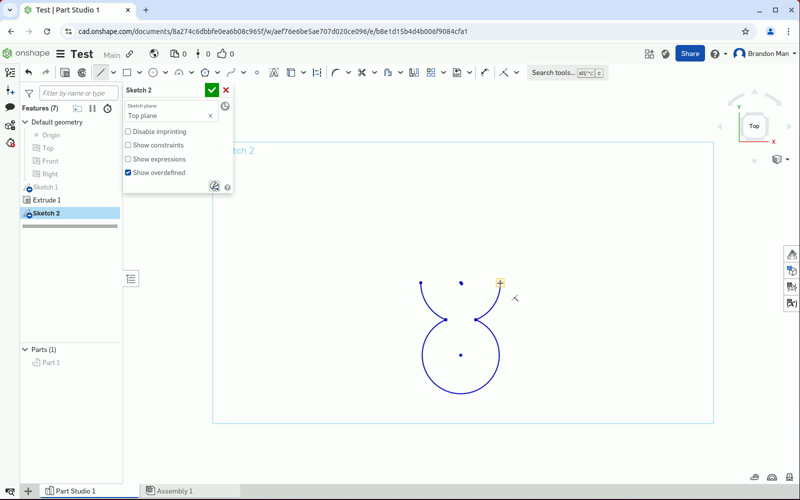
key_down(shift)
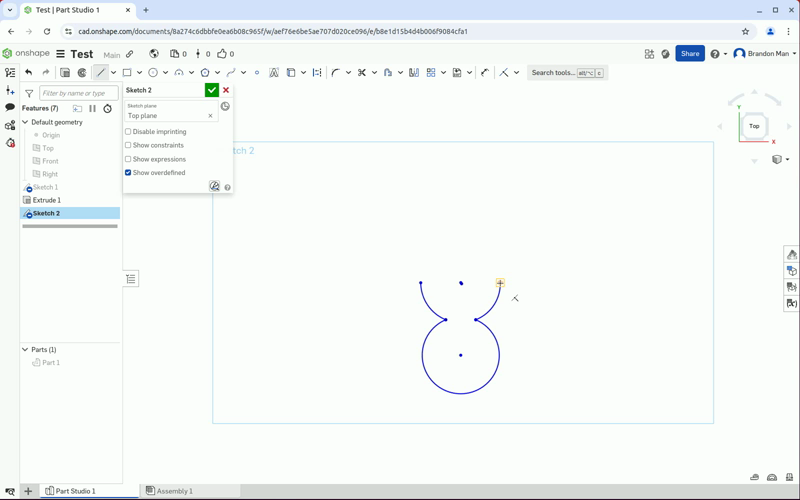
mouse_move(530, 282)
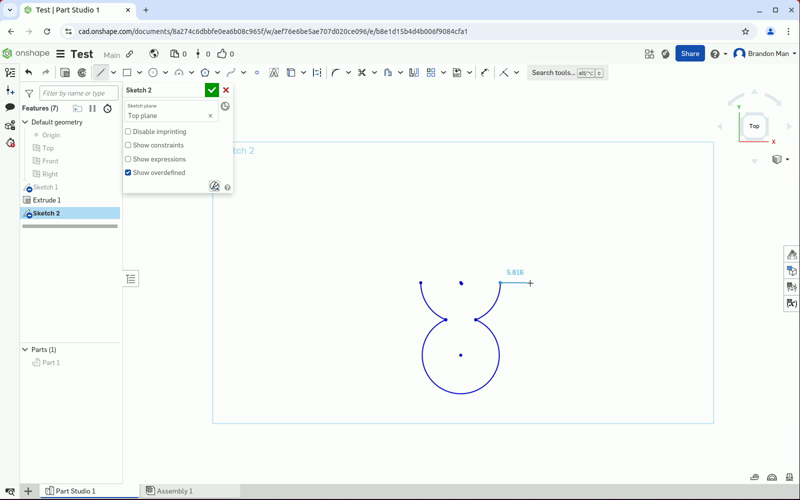
mouse_move(492, 282)
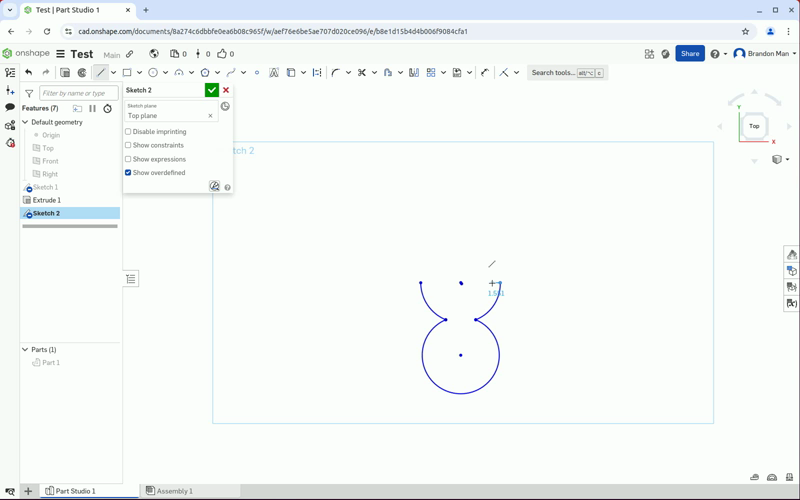
click(492, 282)
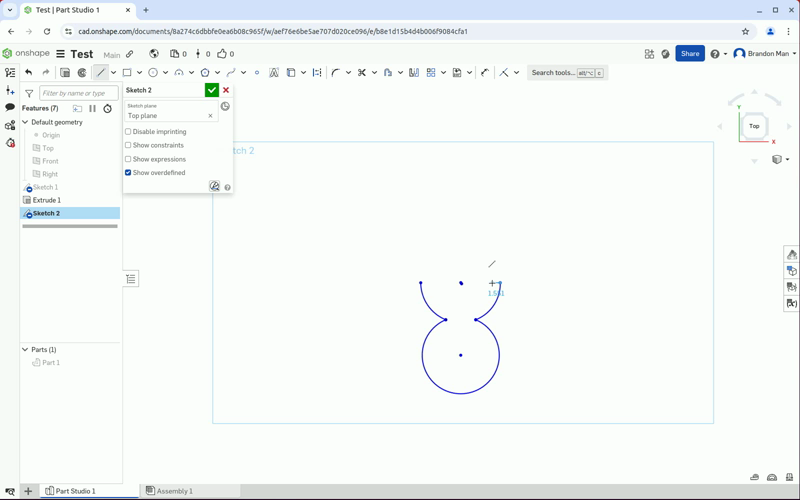
key_up(shift)
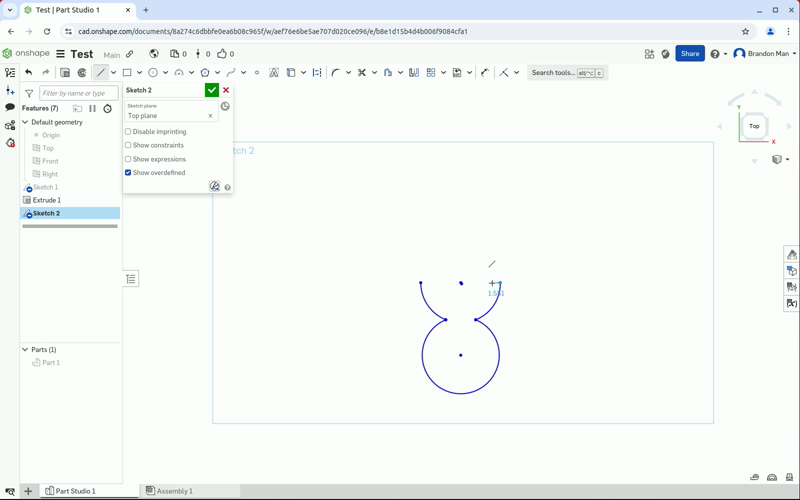
key(esc)
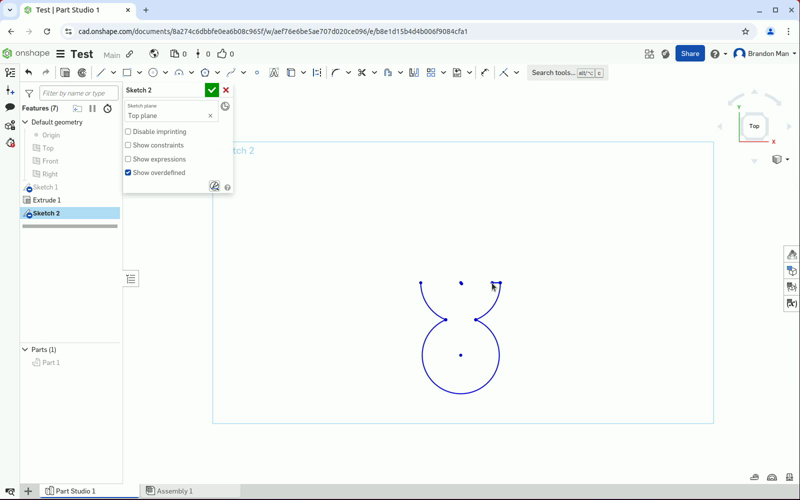
key(a)
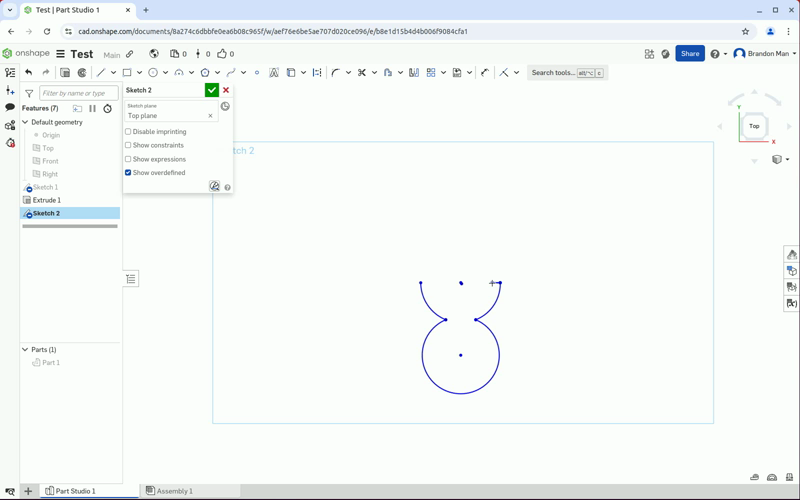
mouse_move(492, 282)
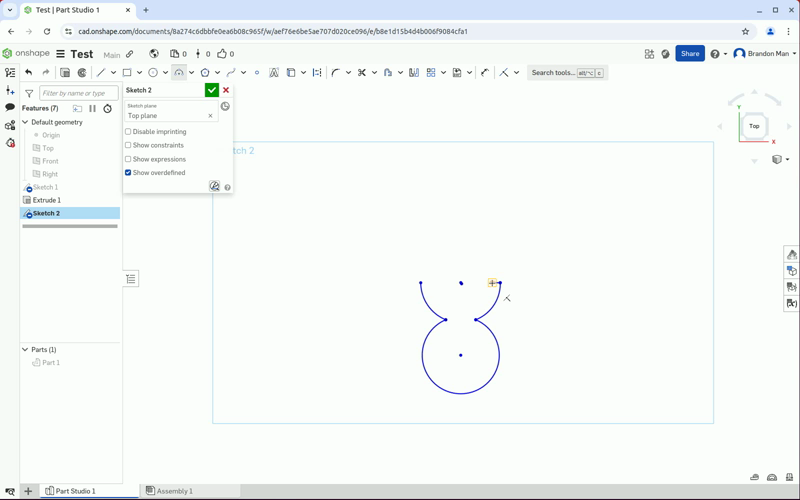
click(492, 282)
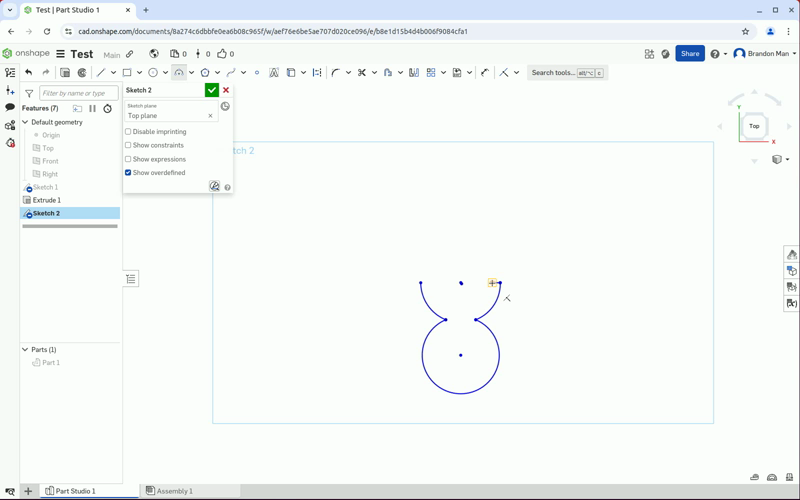
key_down(shift)
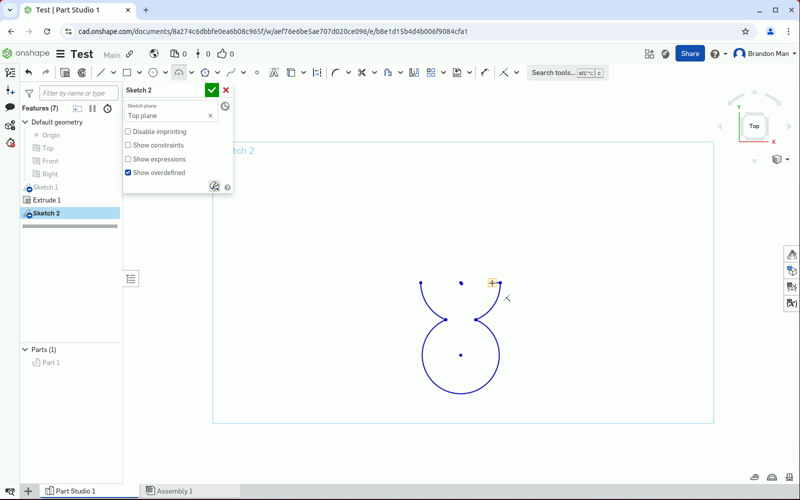
mouse_move(428, 282)
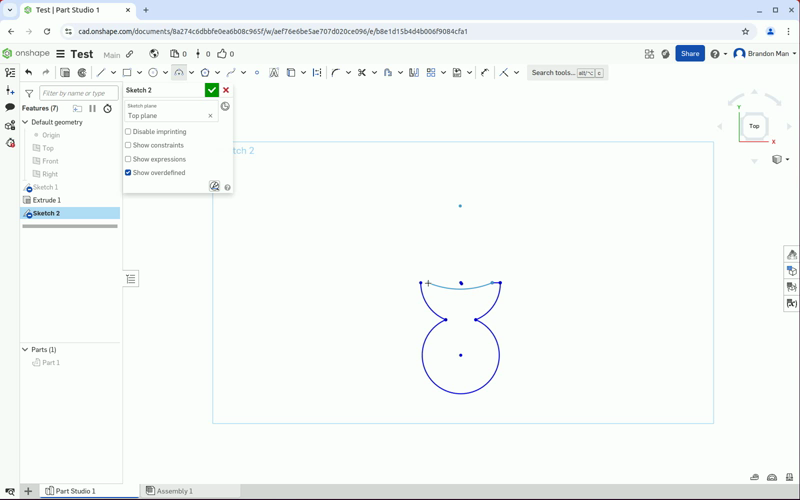
click(428, 282)
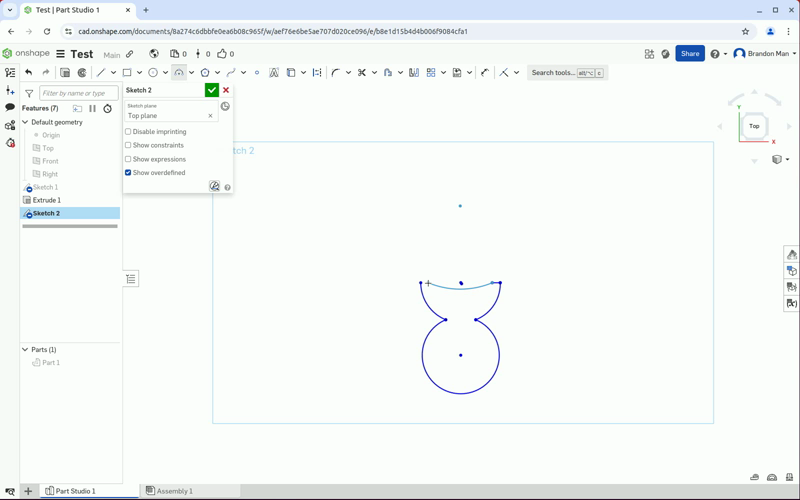
mouse_move(459, 315)
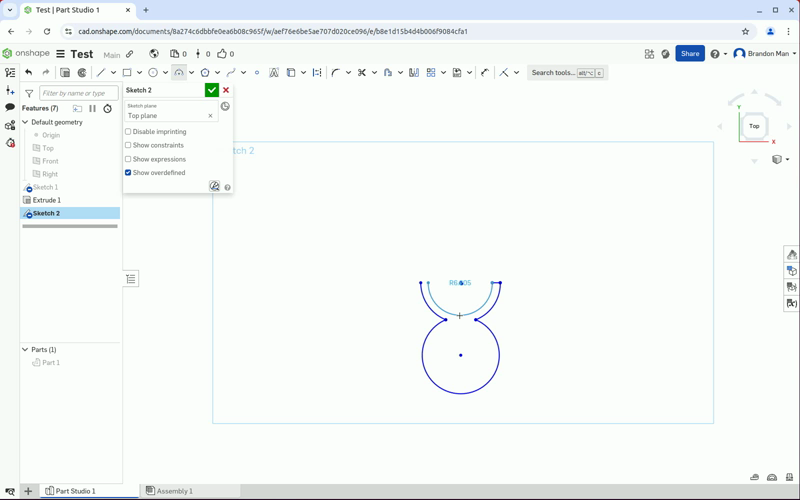
click(459, 315)
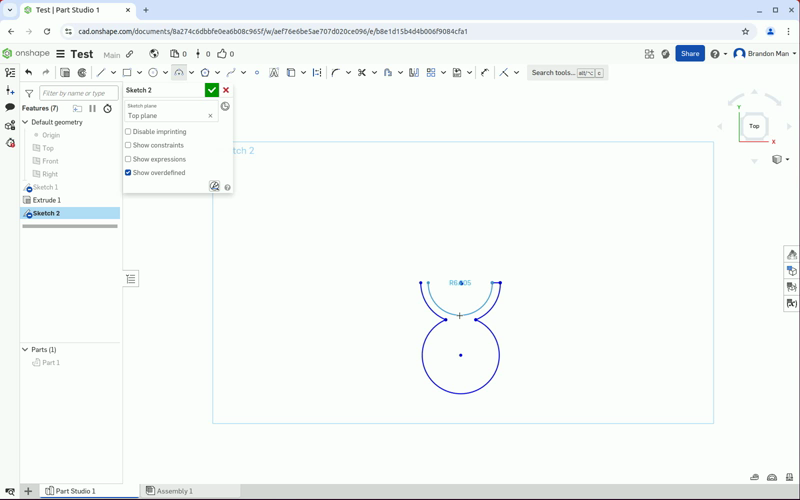
key_up(shift)
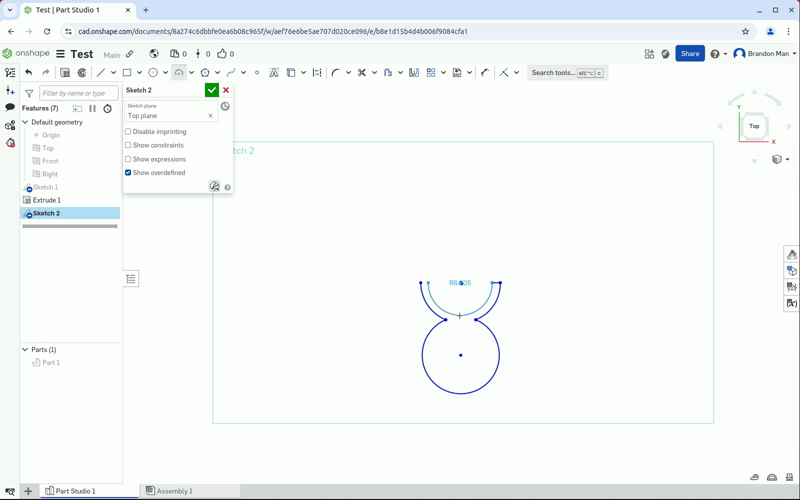
key(esc)
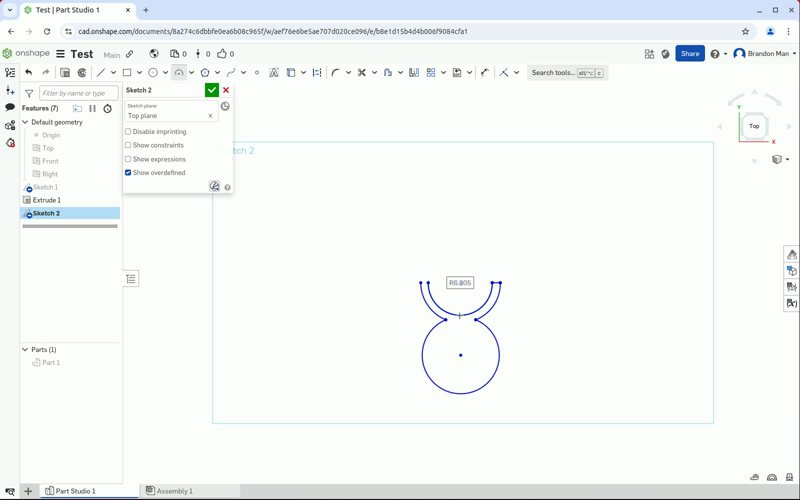
key(l)
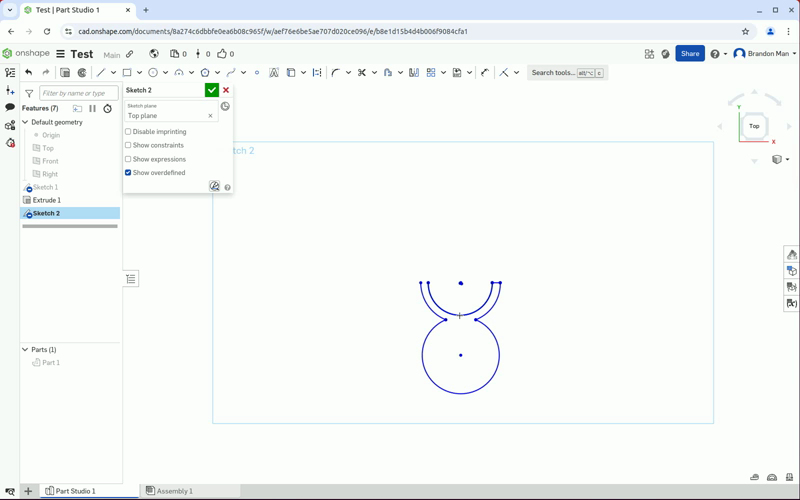
mouse_move(428, 282)
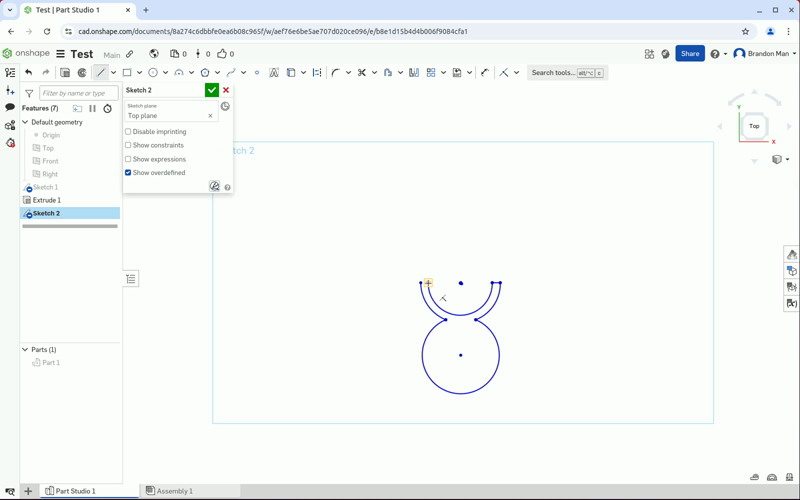
click(428, 282)
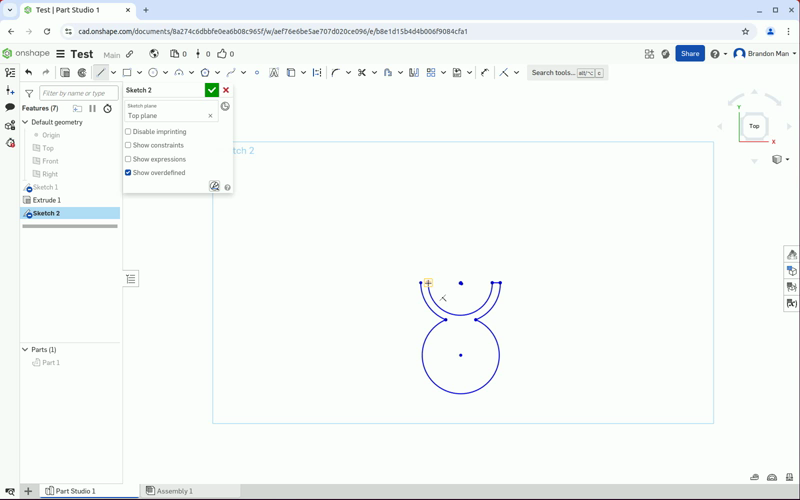
mouse_move(458, 282)
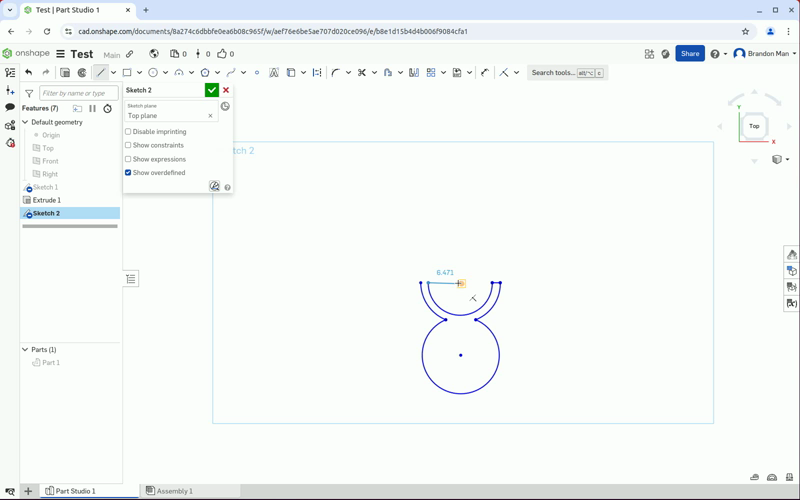
key_down(shift)
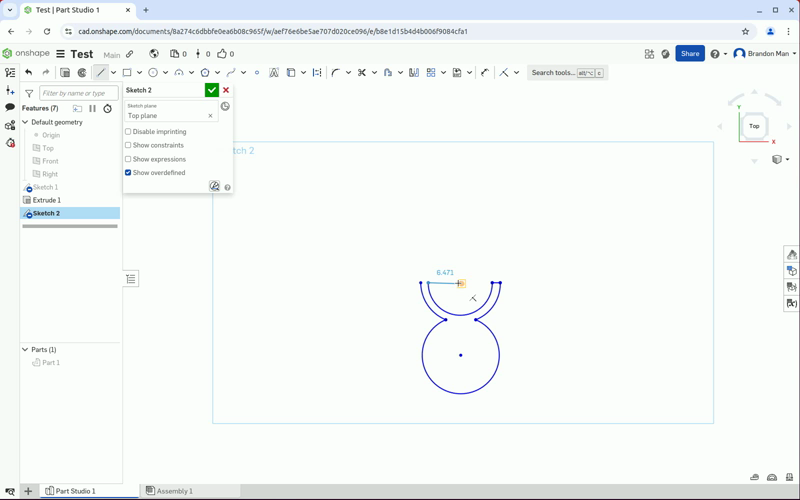
mouse_move(420, 282)
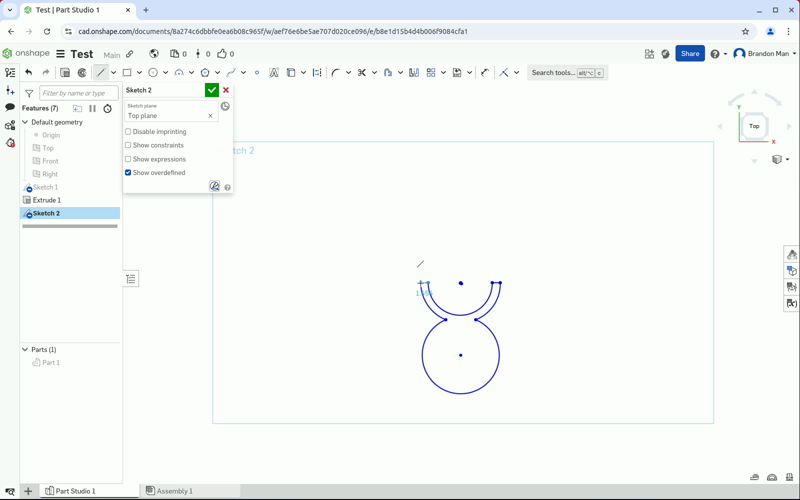
scroll(6)
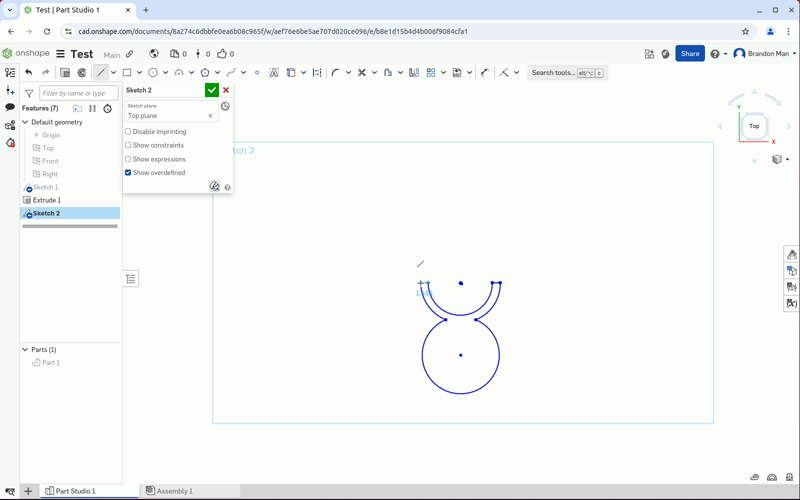
scroll(6)
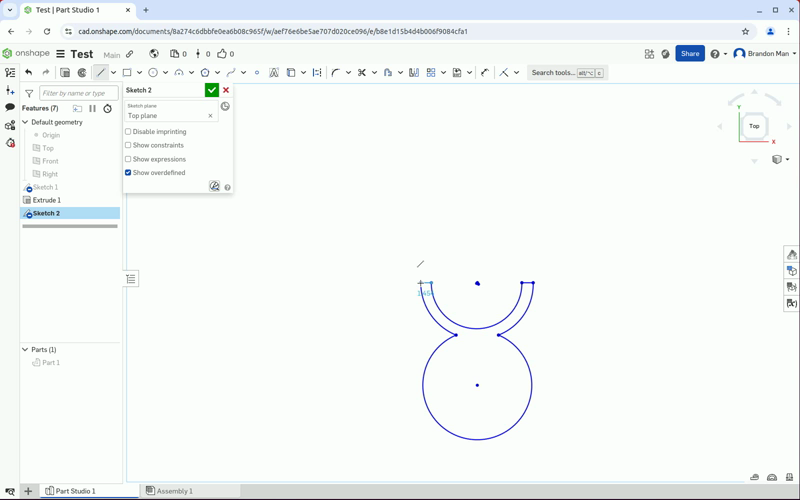
scroll(6)
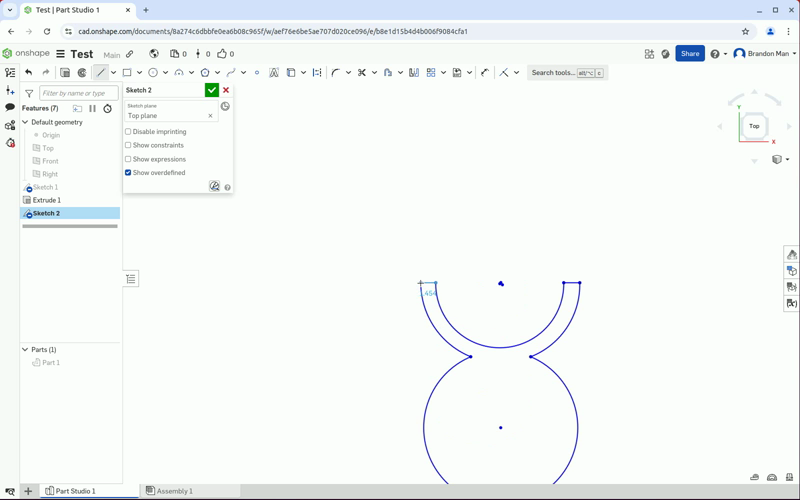
scroll(6)
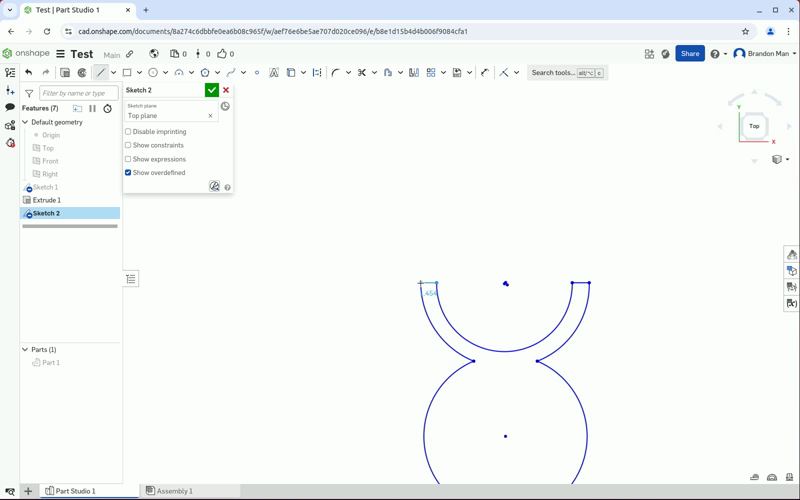
scroll(6)
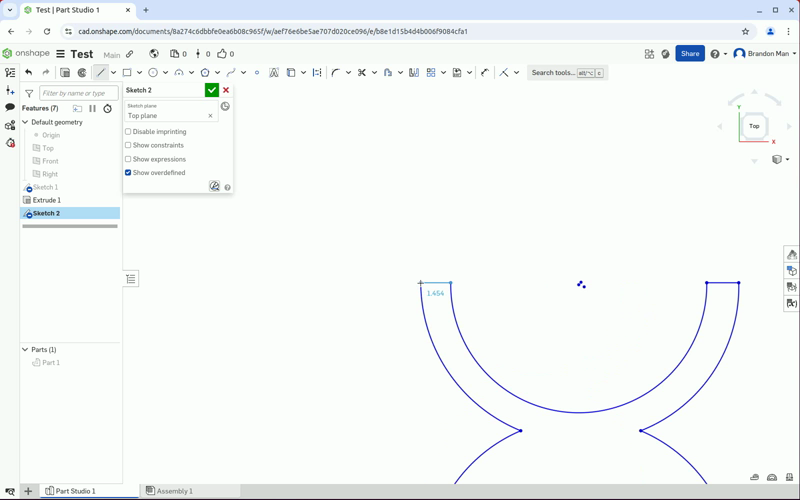
scroll(6)
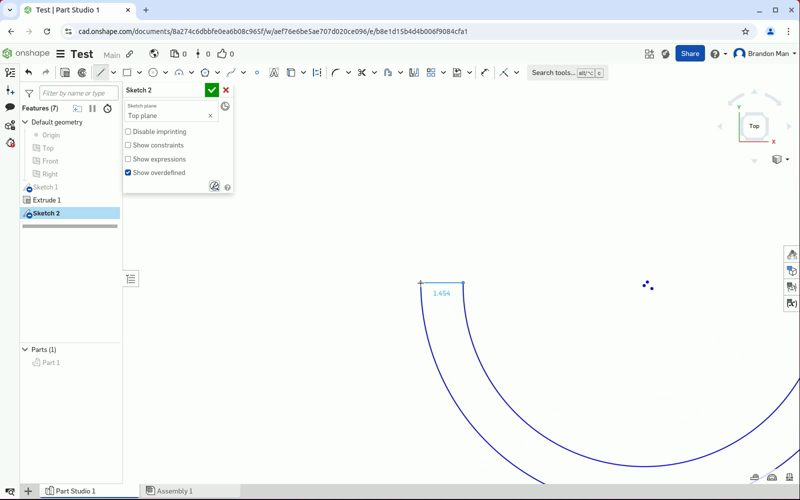
scroll(6)
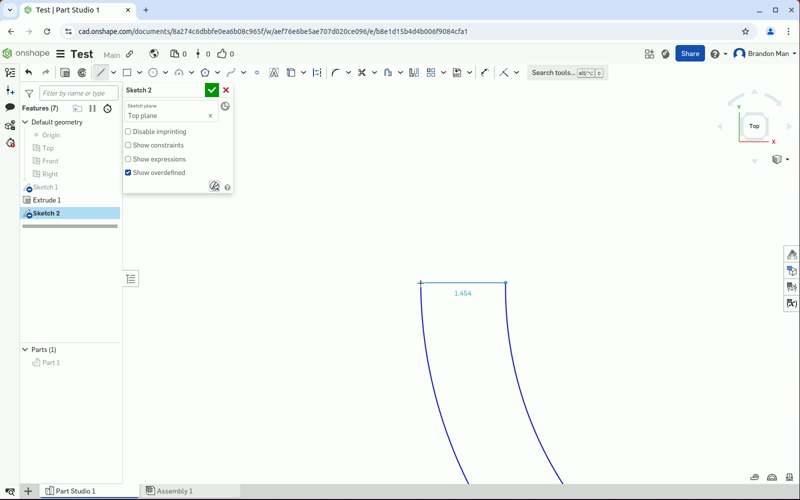
key_up(shift)
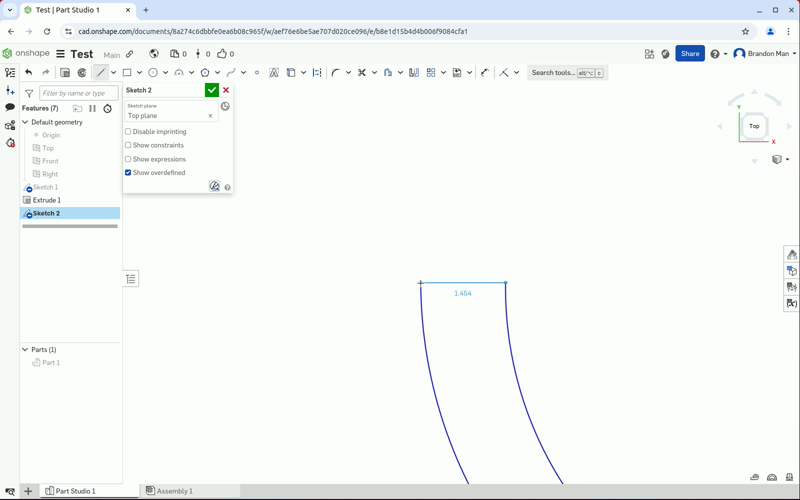
click(420, 282)
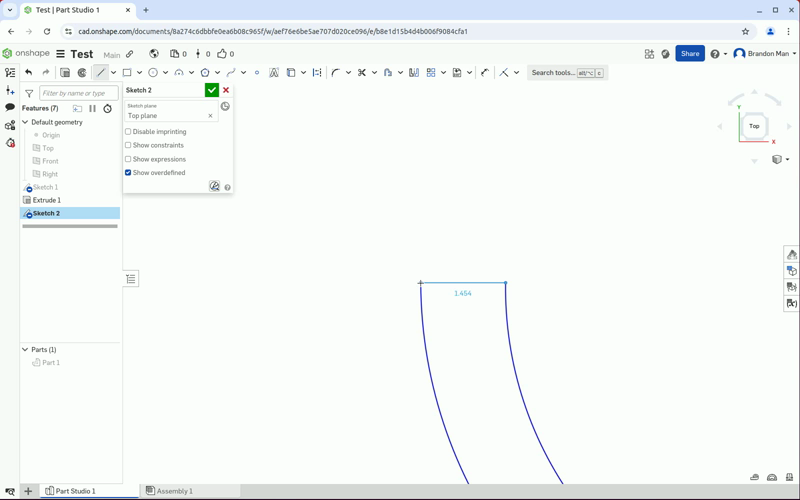
scroll(-6)
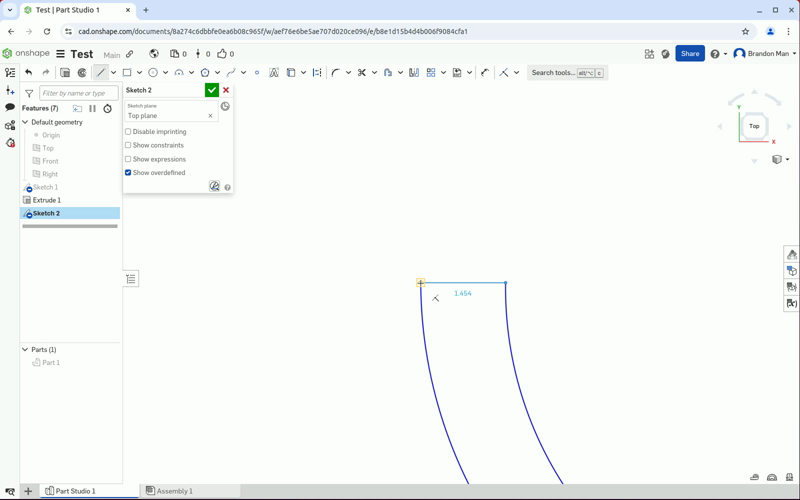
scroll(-6)
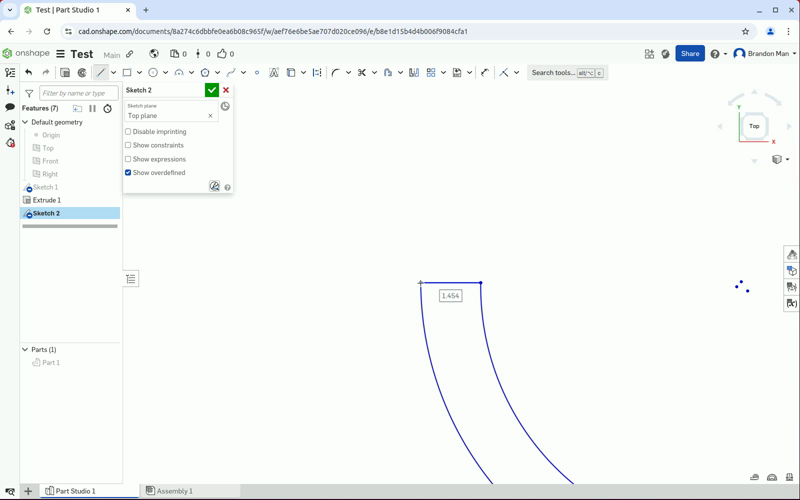
scroll(-6)
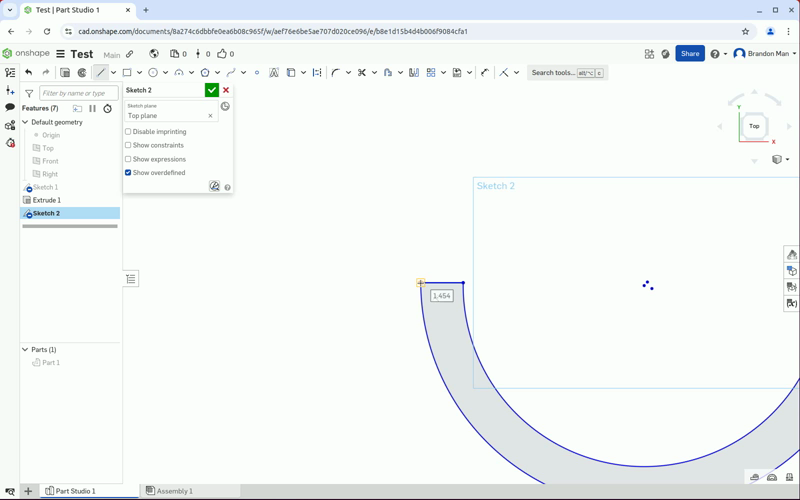
scroll(-6)
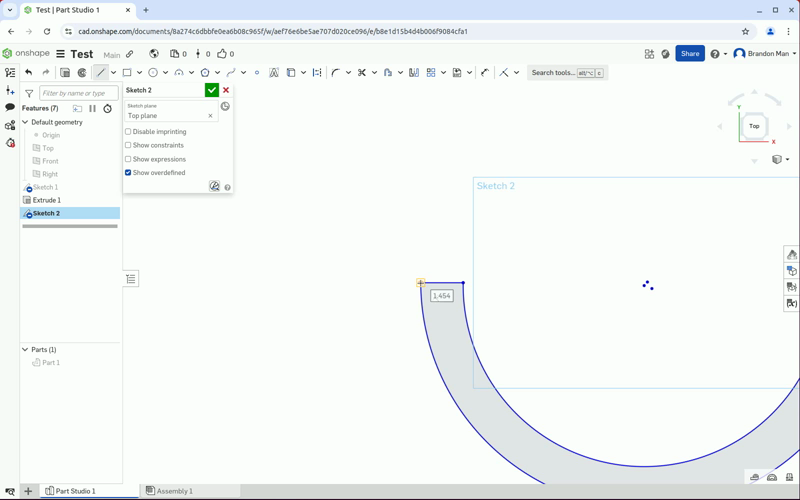
scroll(-6)
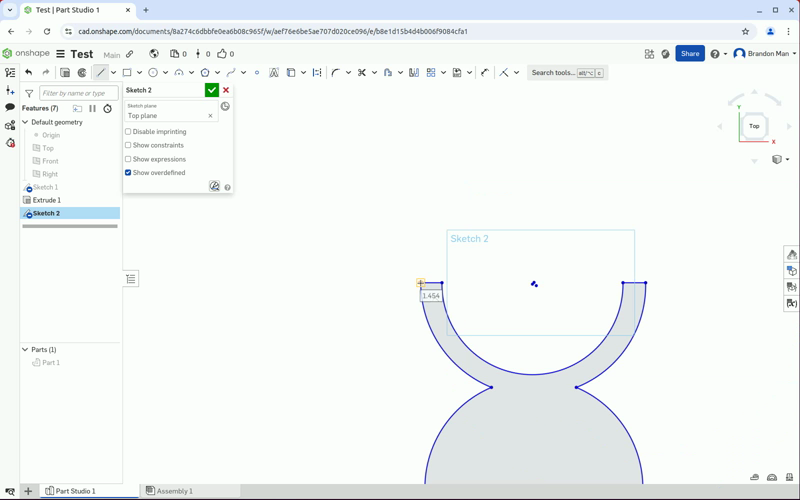
scroll(-6)
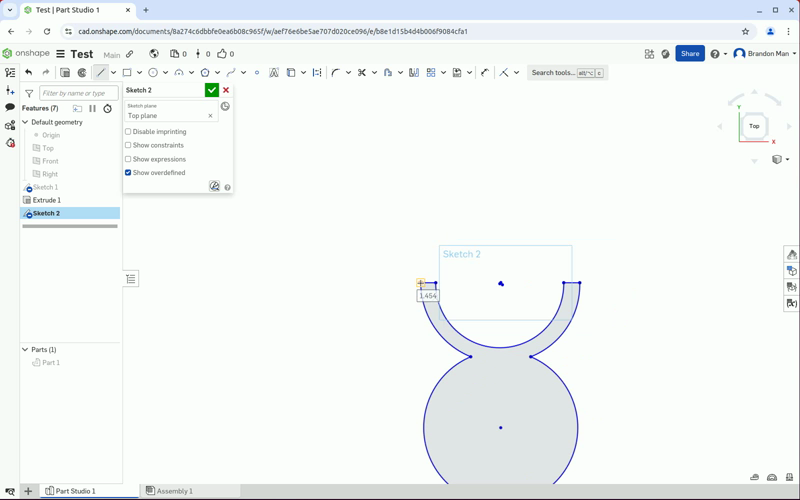
scroll(-6)
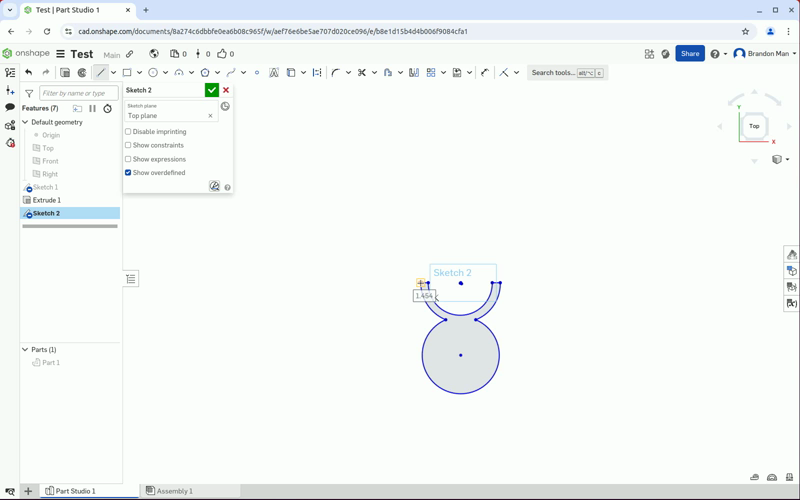
key(esc)
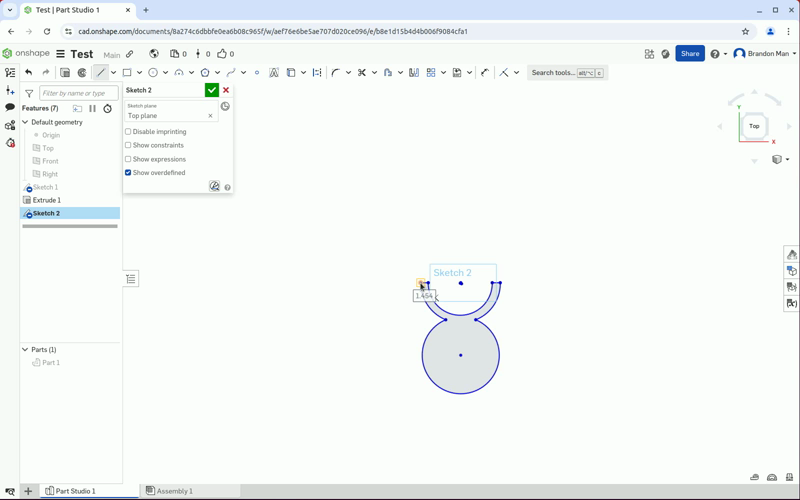
key(c)
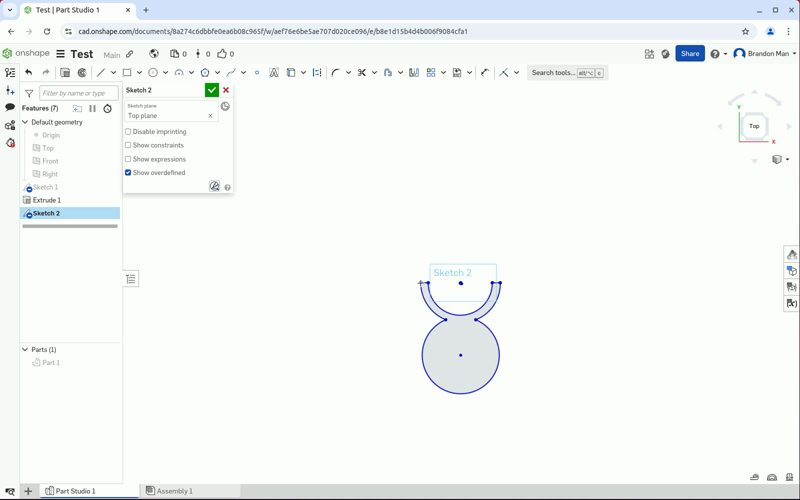
key_down(shift)
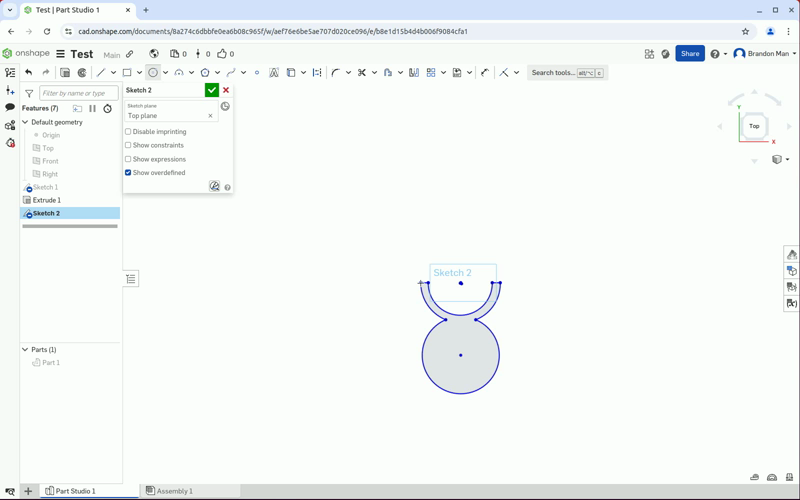
mouse_move(459, 356)
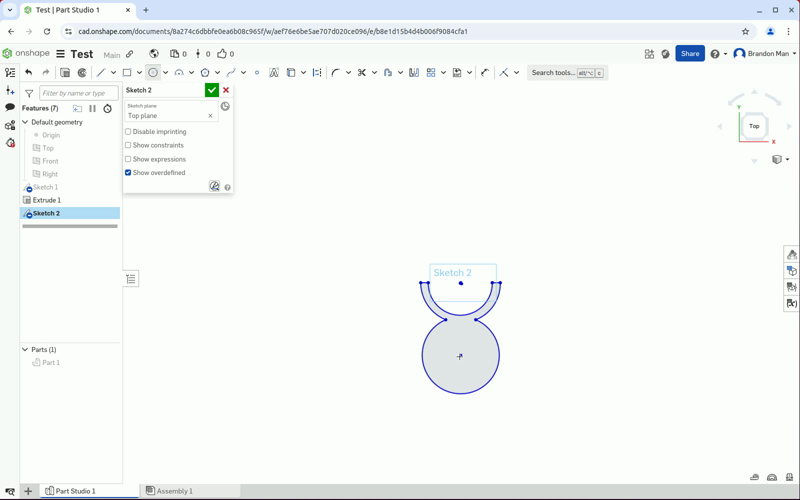
scroll(6)
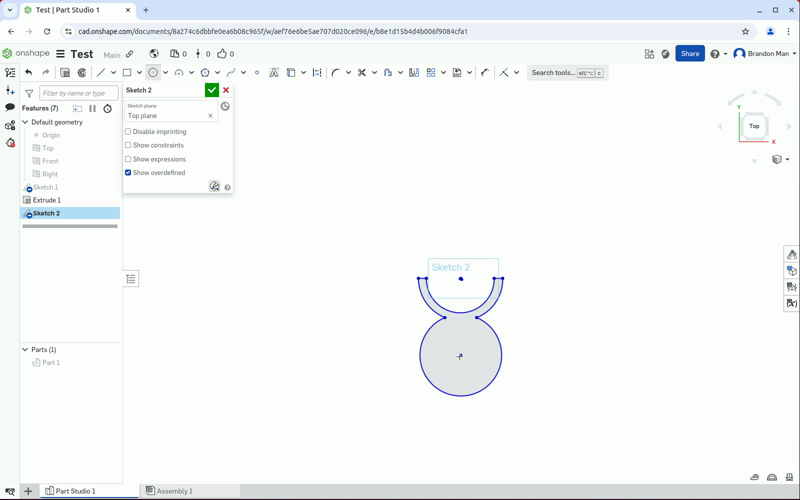
scroll(6)
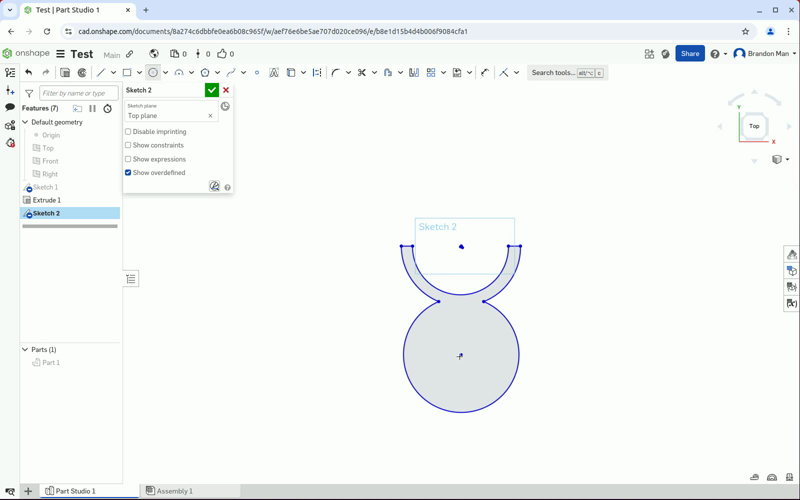
scroll(6)
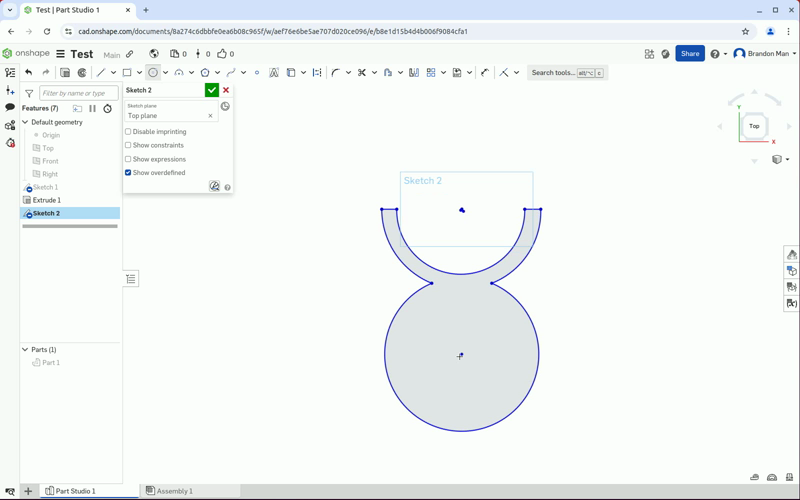
scroll(6)
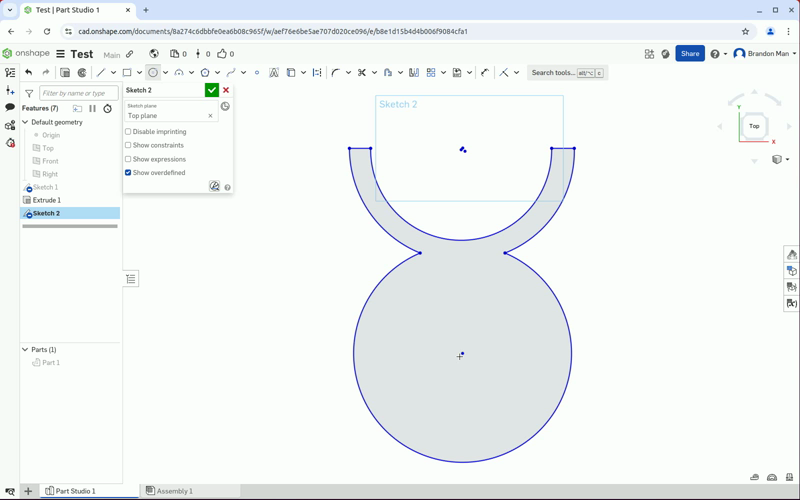
scroll(6)
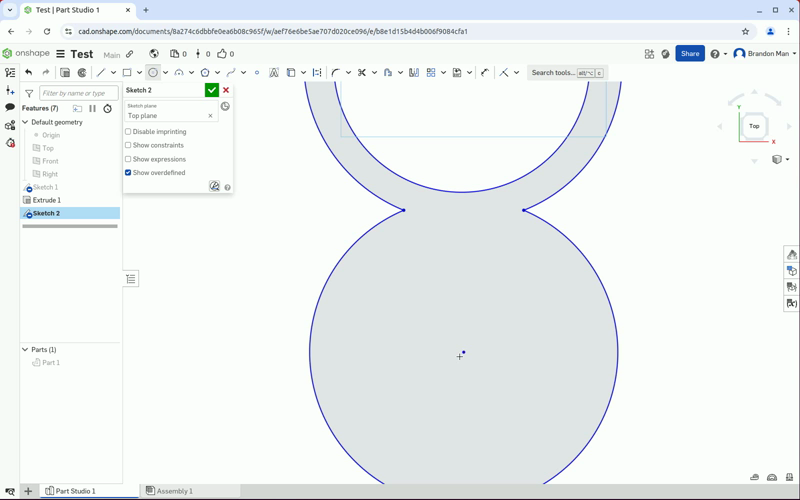
scroll(6)
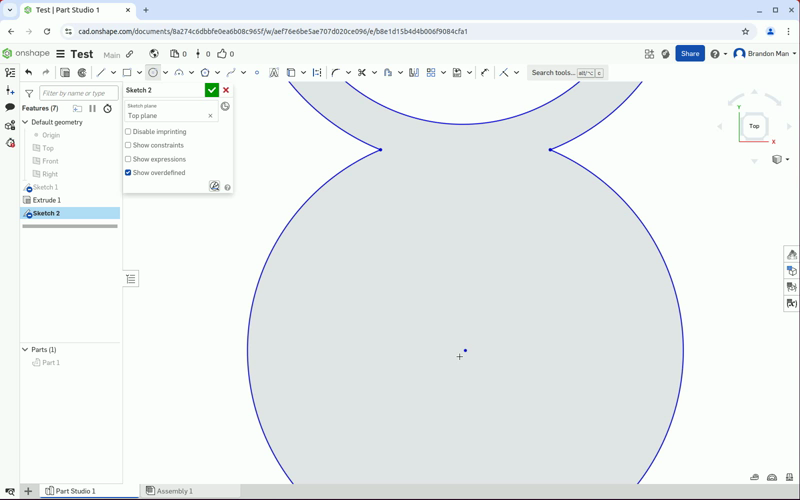
scroll(6)
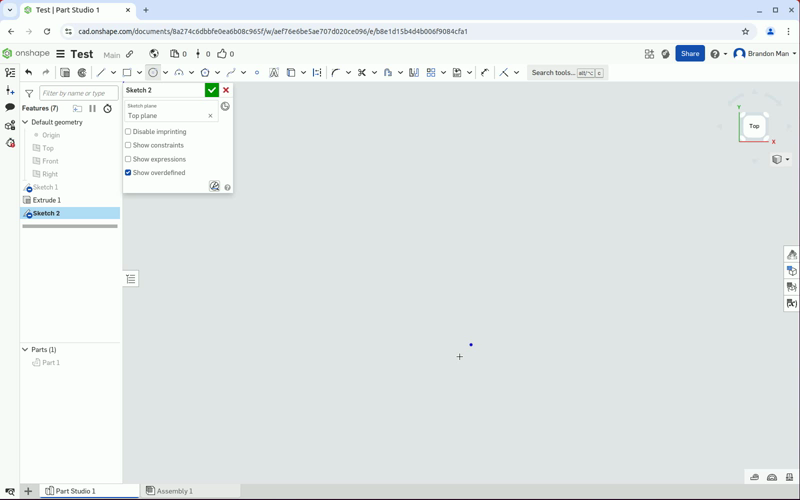
click(459, 356)
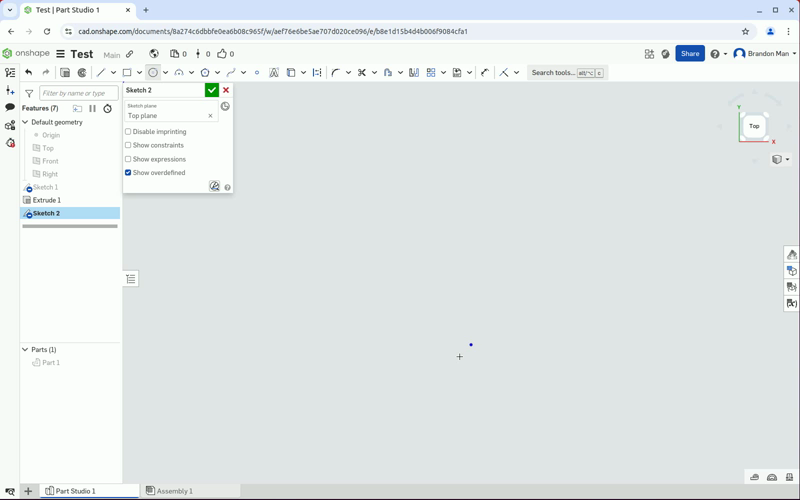
scroll(-6)
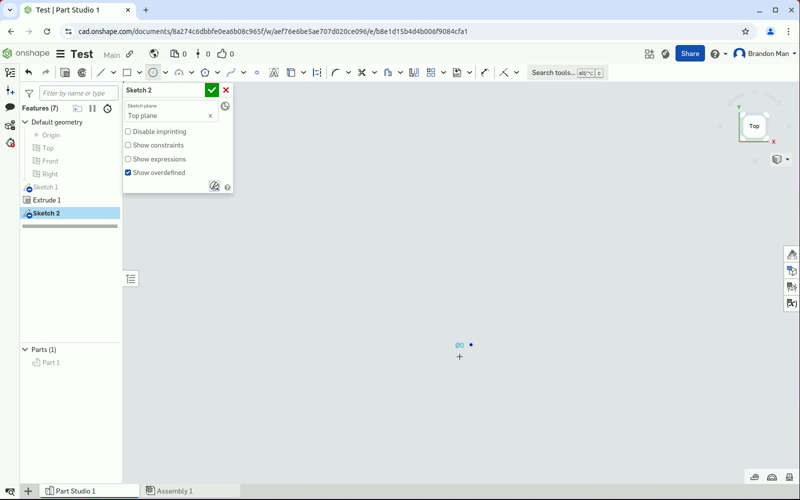
scroll(-6)
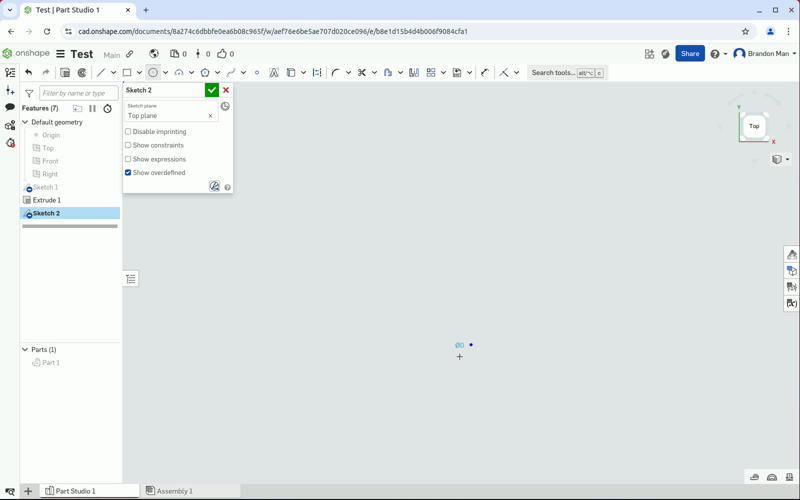
scroll(-6)
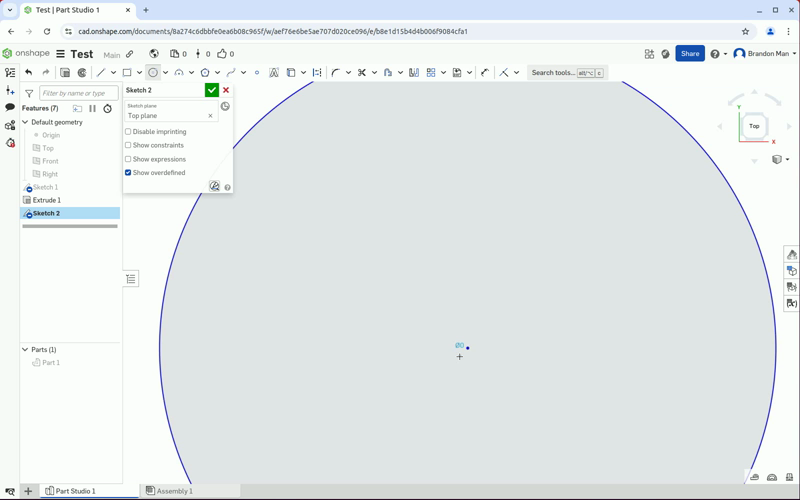
scroll(-6)
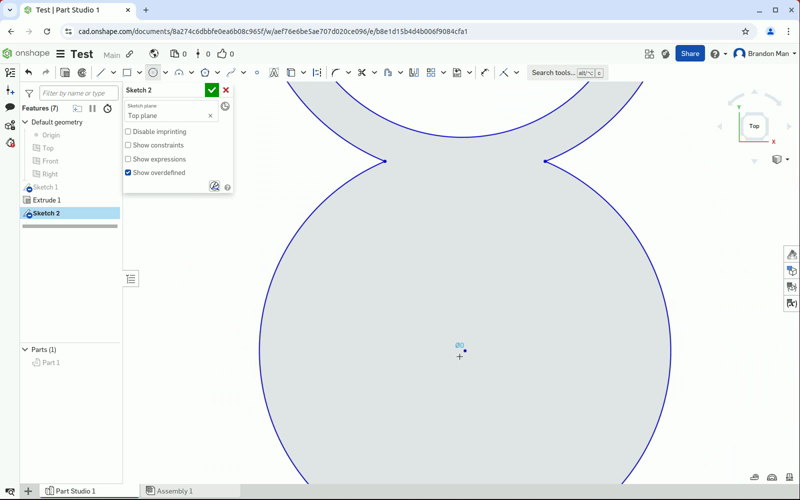
scroll(-6)
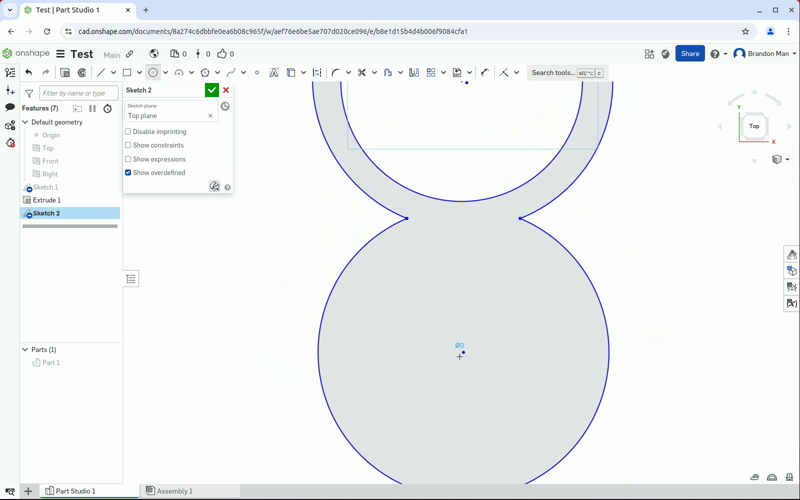
scroll(-6)
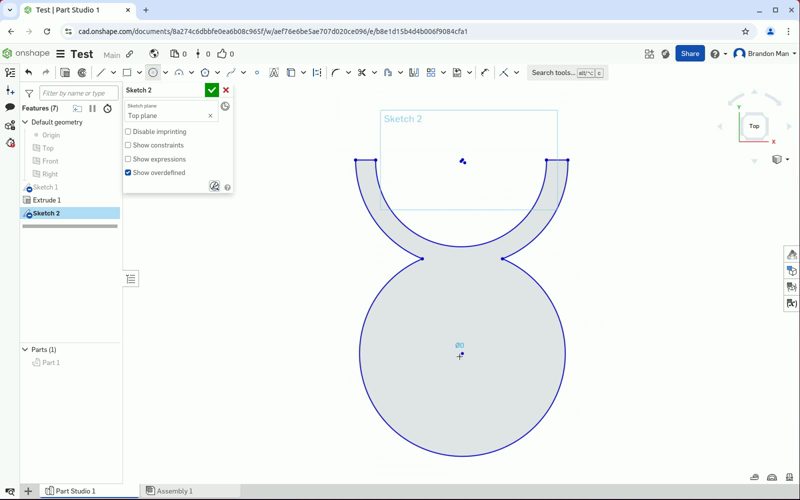
scroll(-6)
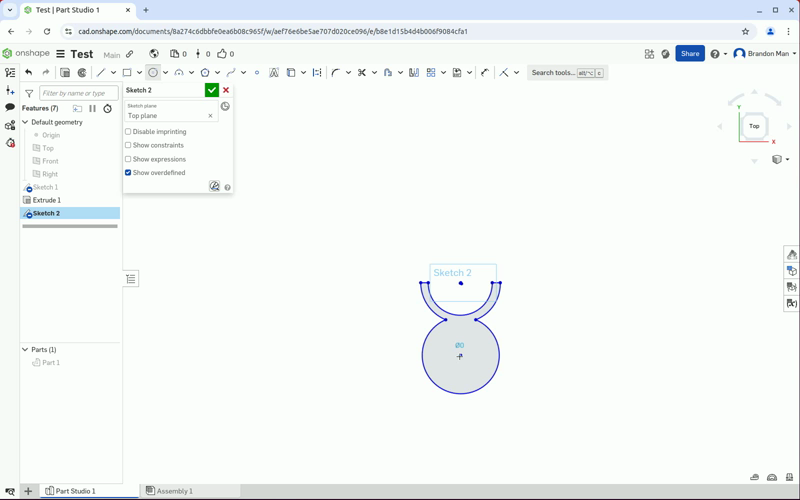
key_up(shift)
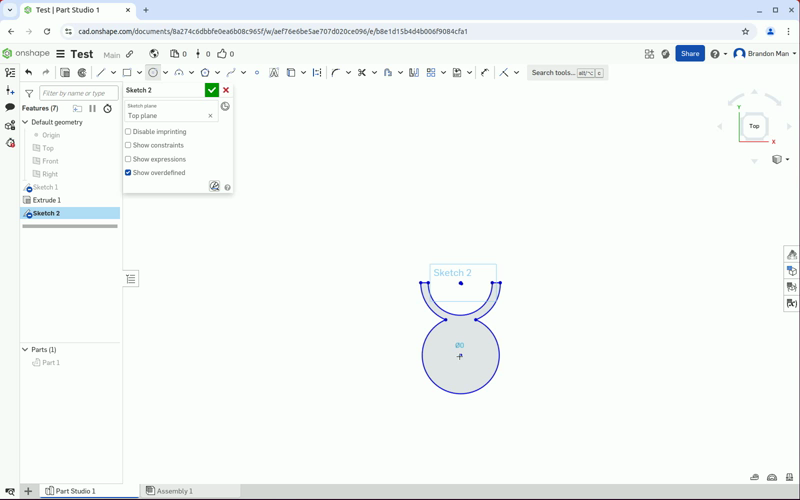
mouse_move(492, 356)
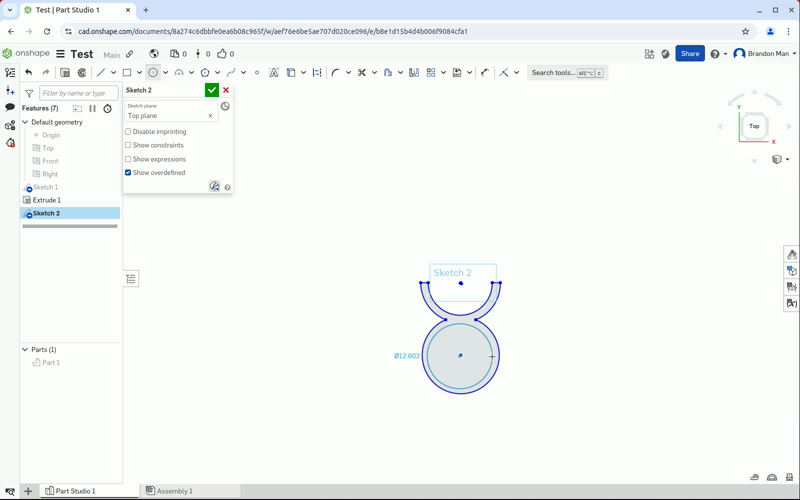
click(492, 356)
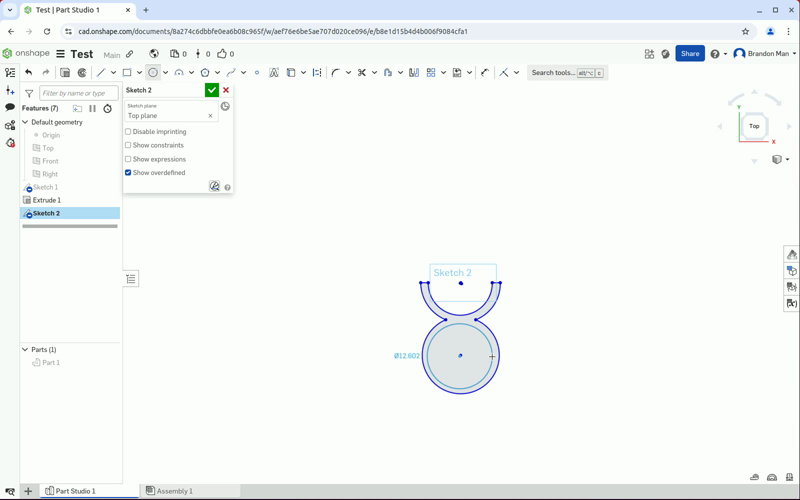
key(esc)
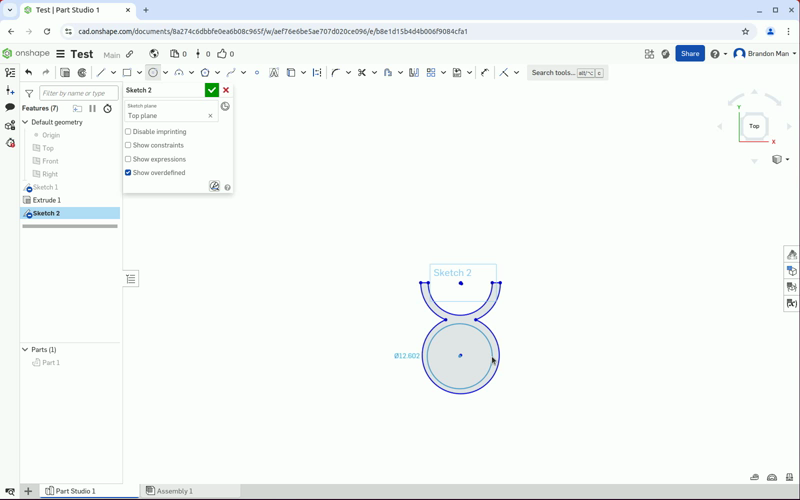
mouse_move(470, 313)
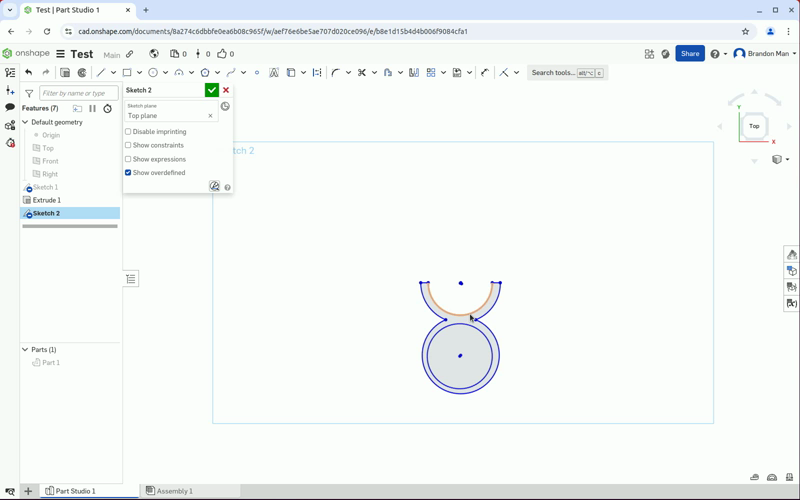
click(470, 313)
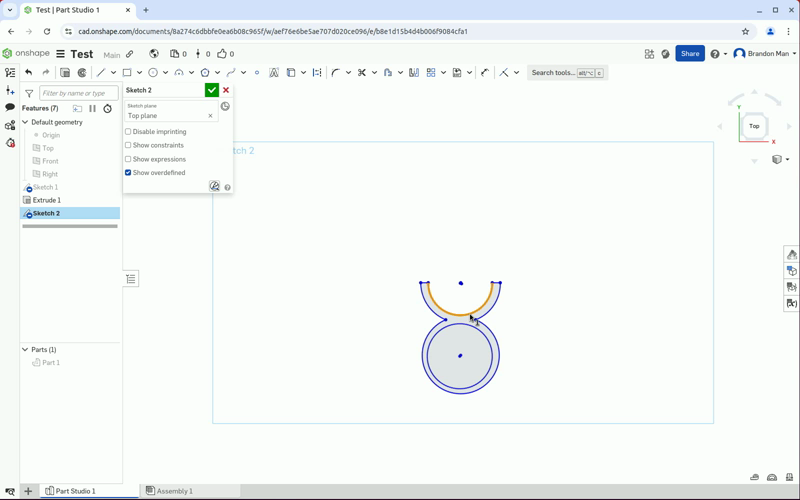
mouse_move(73, 352)
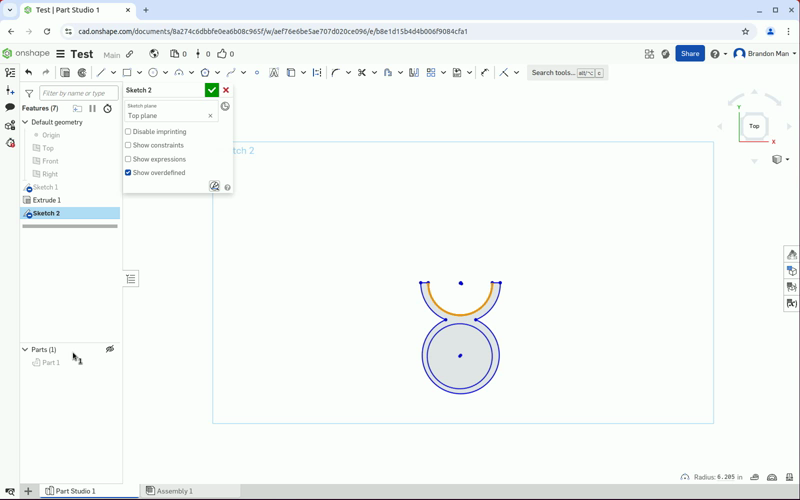
key(shift+y)
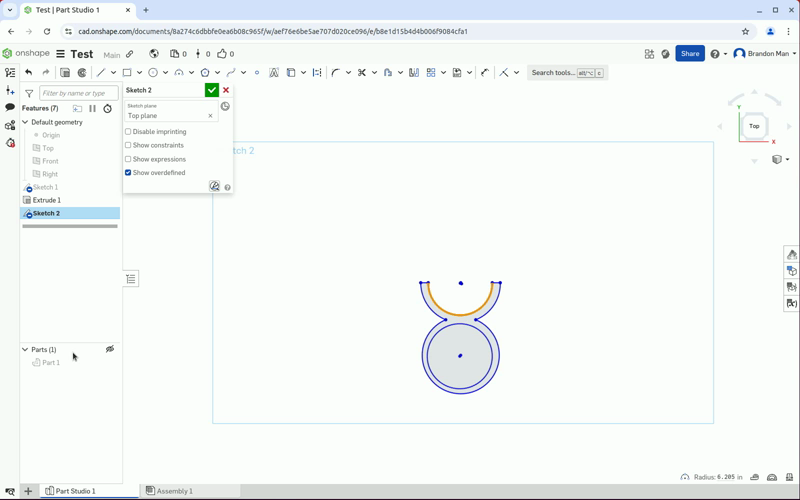
key(shift+e)
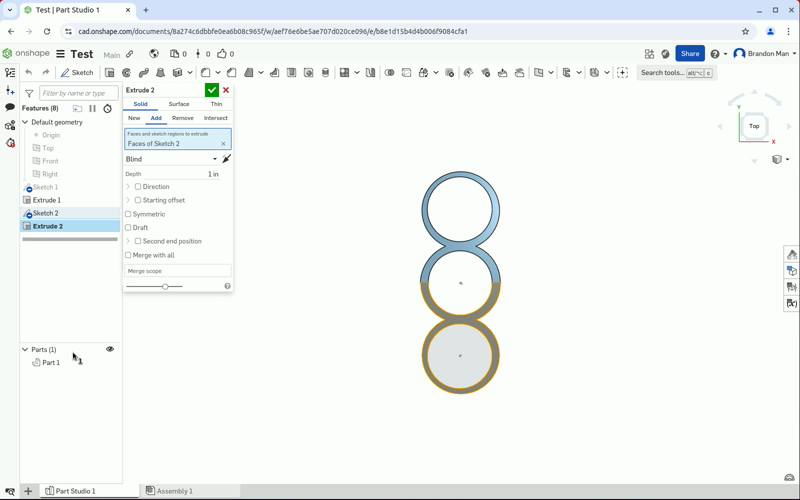
mouse_move(143, 106)
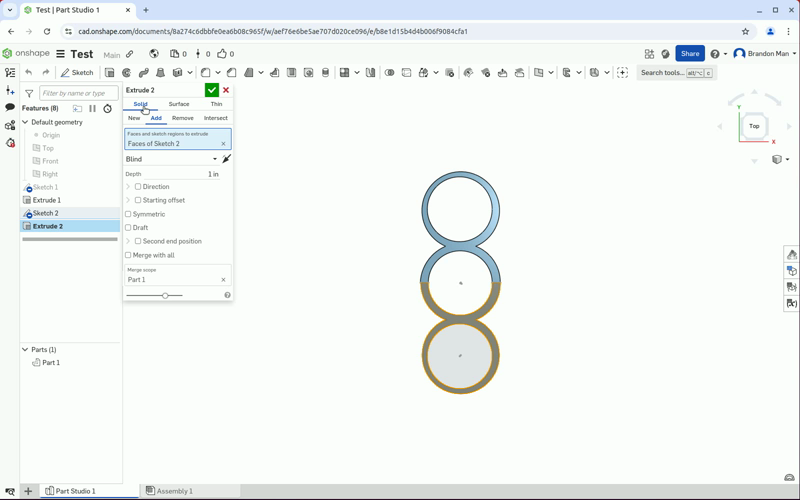
click(143, 106)
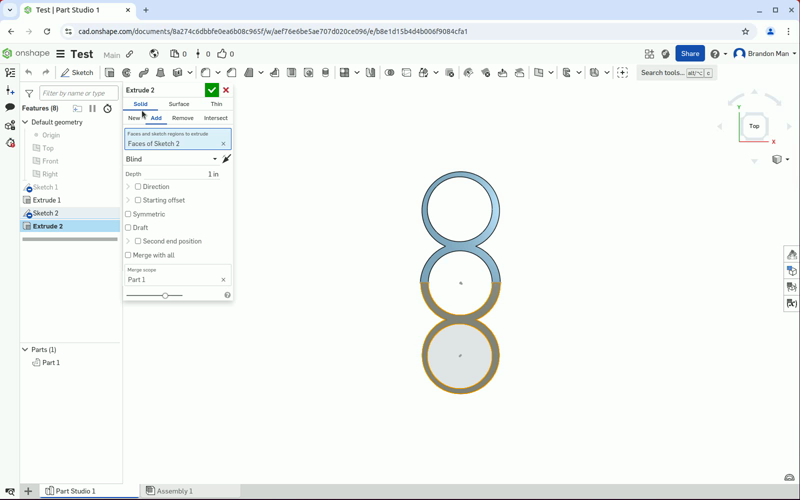
mouse_move(137, 120)
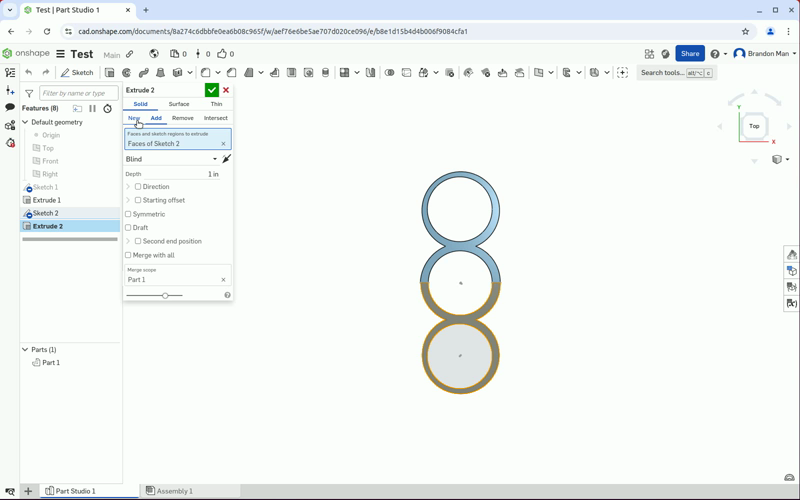
click(137, 120)
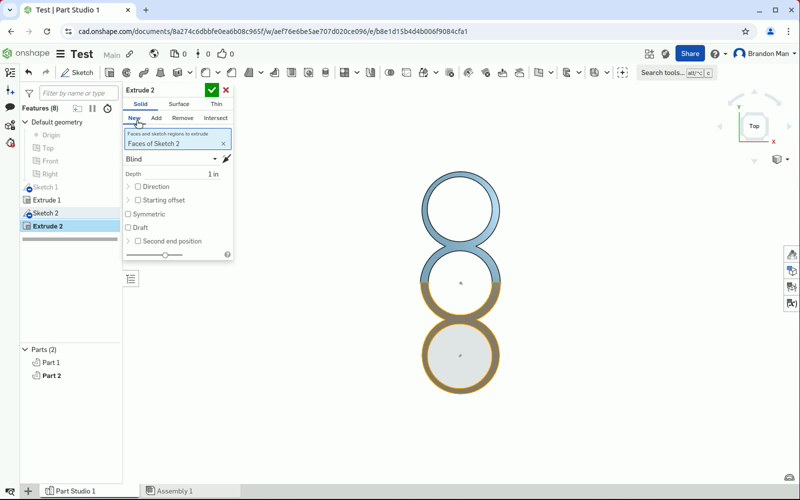
key(tab, 4)
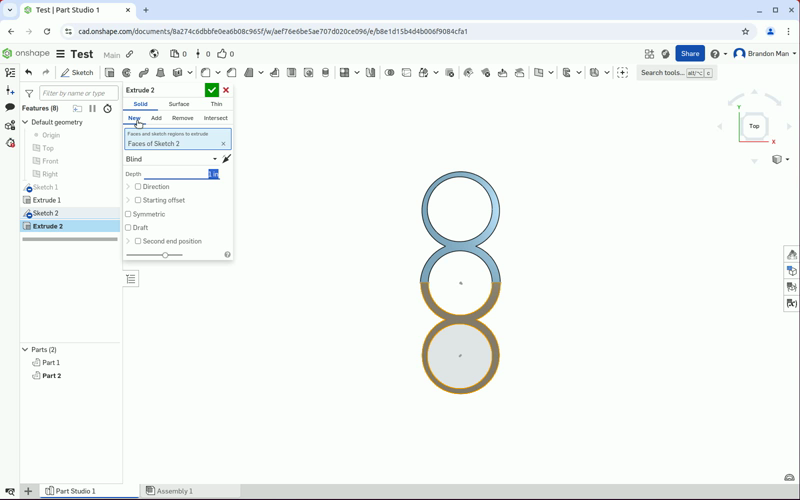
text(1.685)
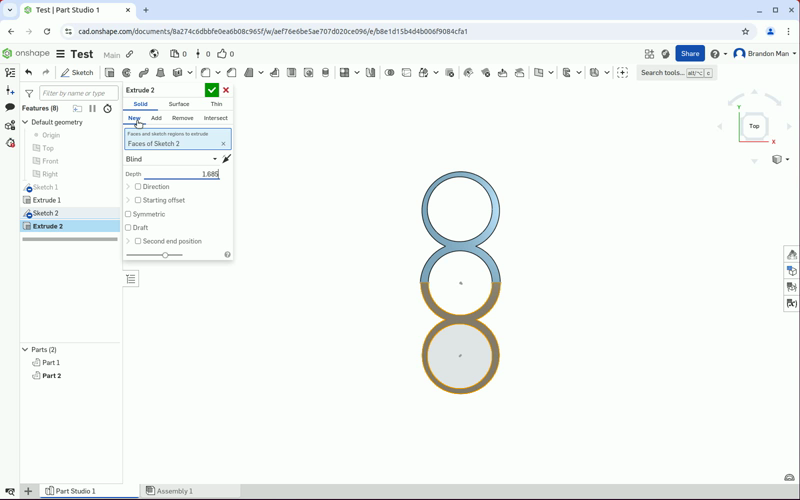
key(enter)
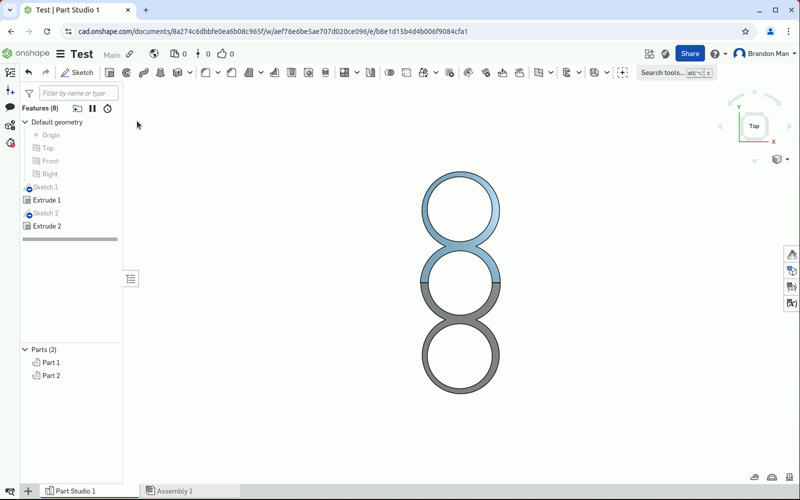
key(shift+h)
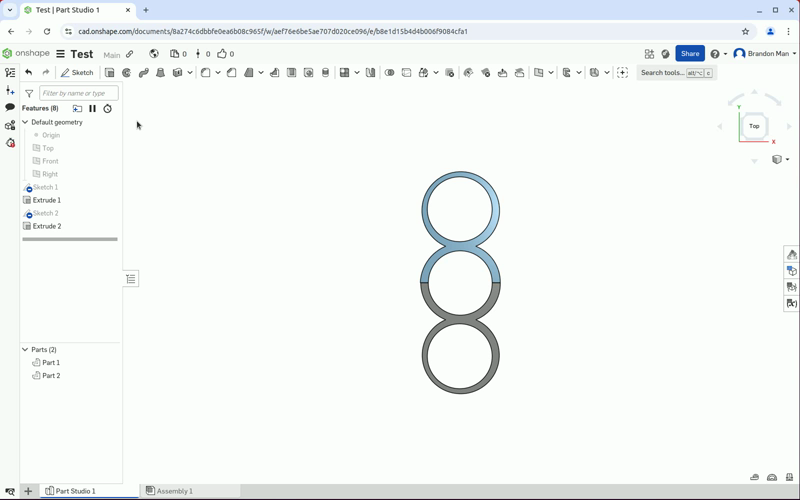
key(shift+h)
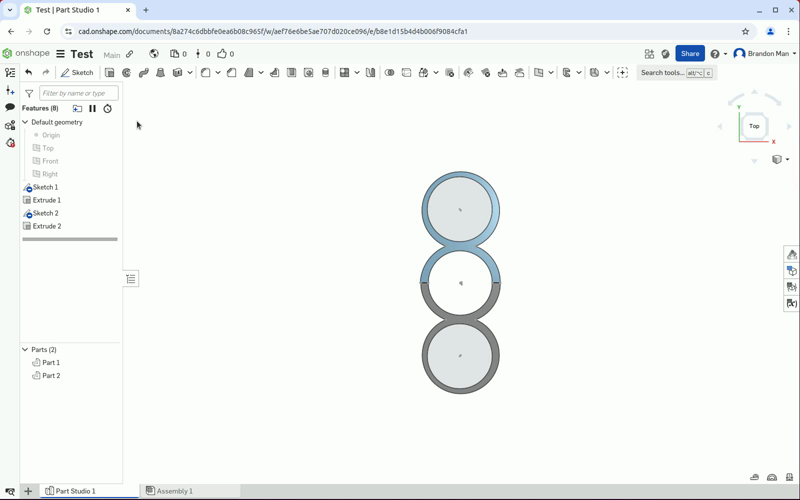
key(shift+7)
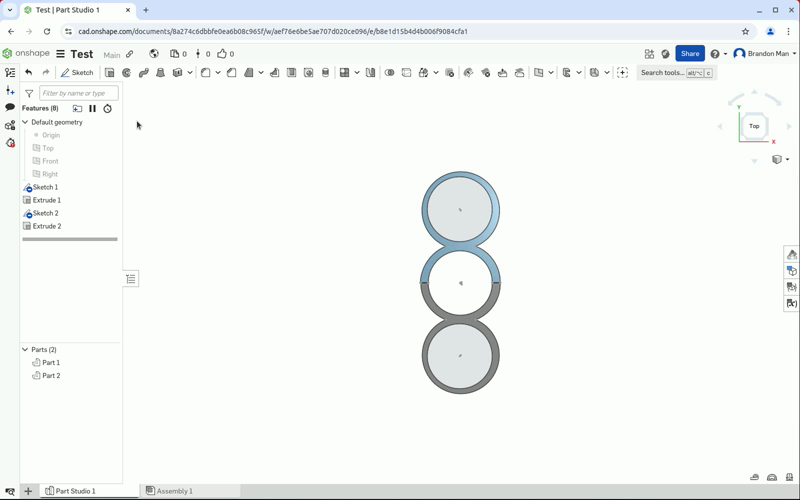
key(up, 3)
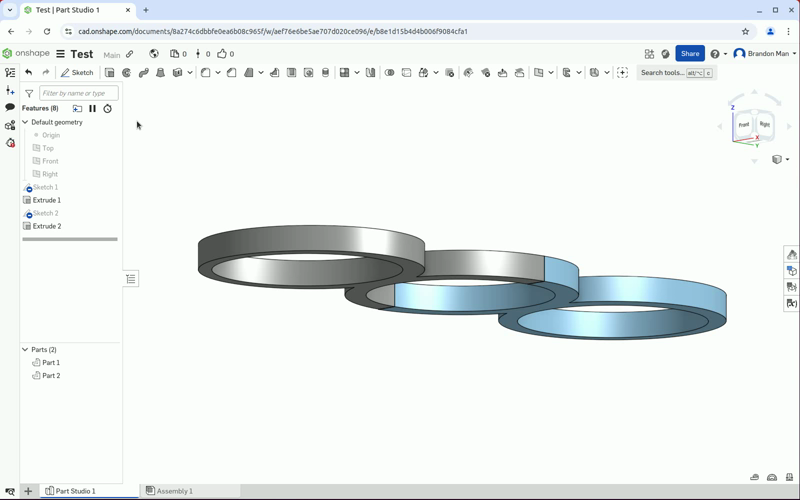
key(left, 3)
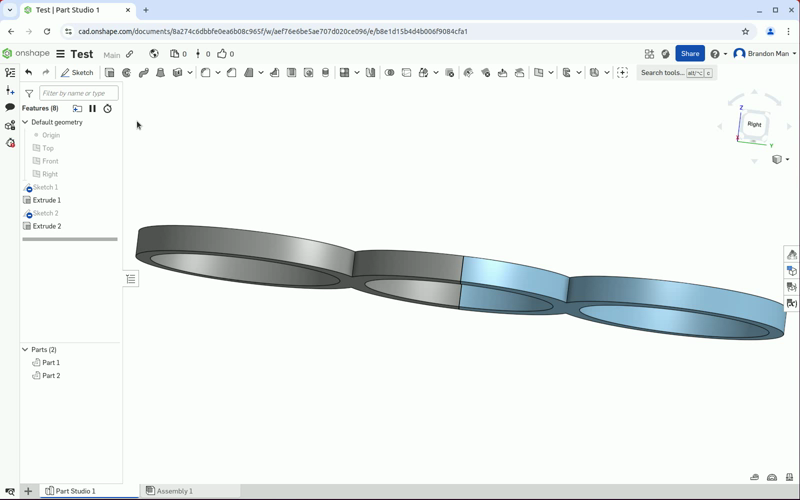
key(right, 3)
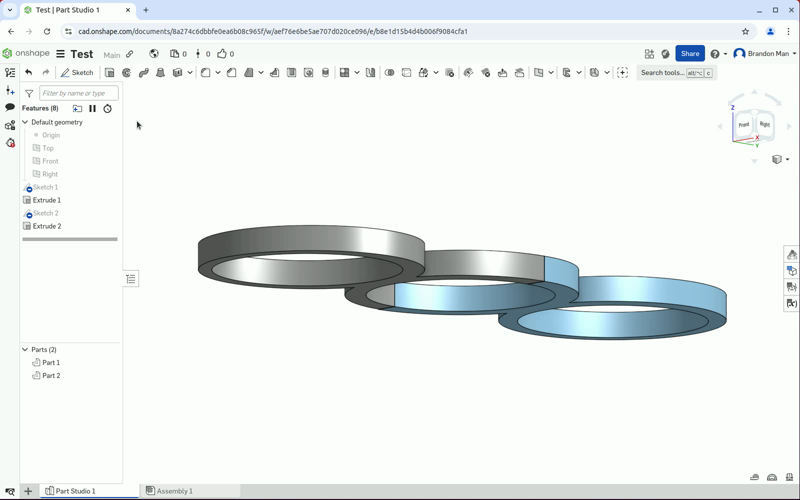
key(down, 3)
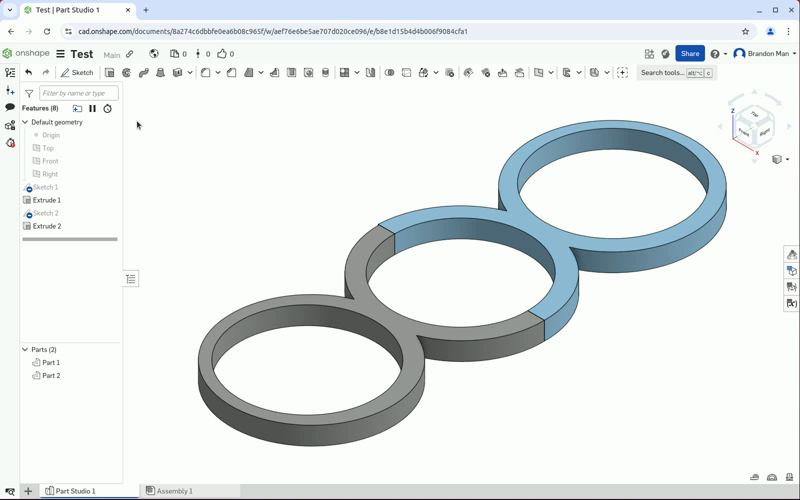
mouse_move(73, 189)
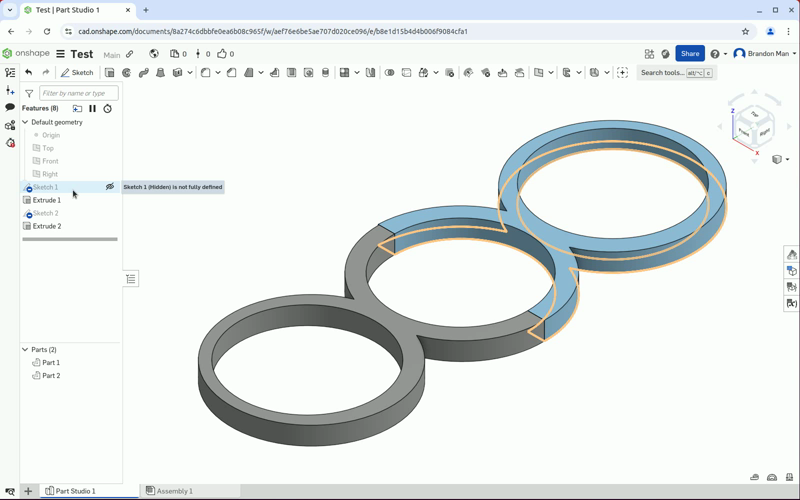
click(73, 189)